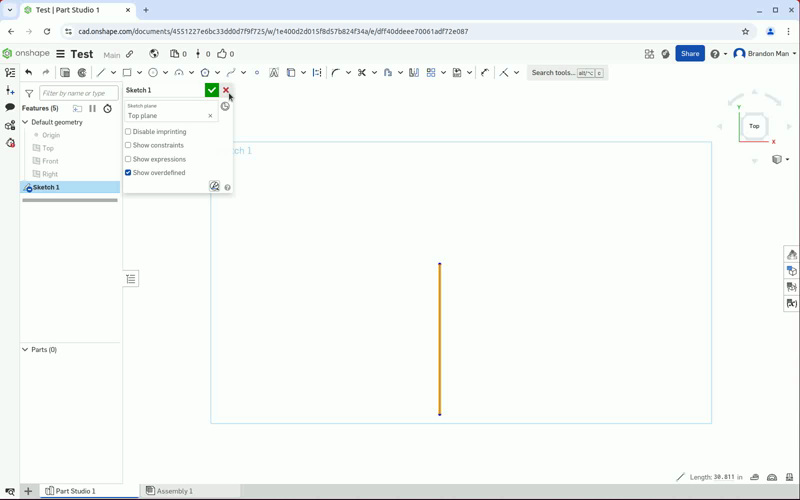
key(shift+h)
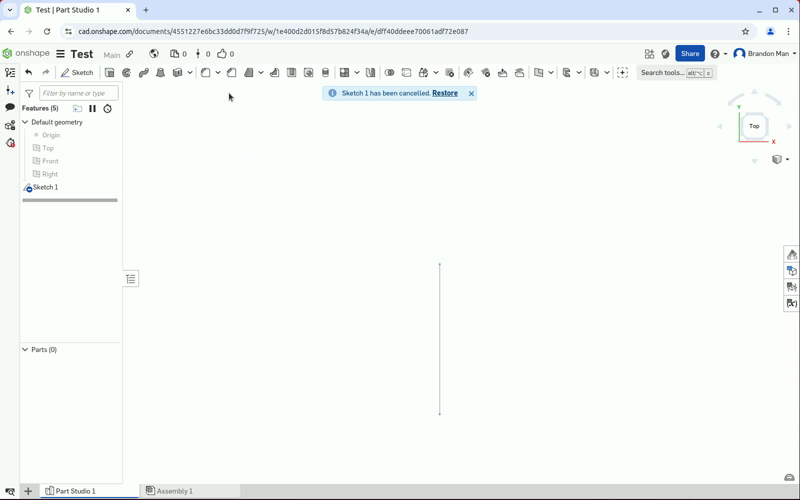
key(shift+s)
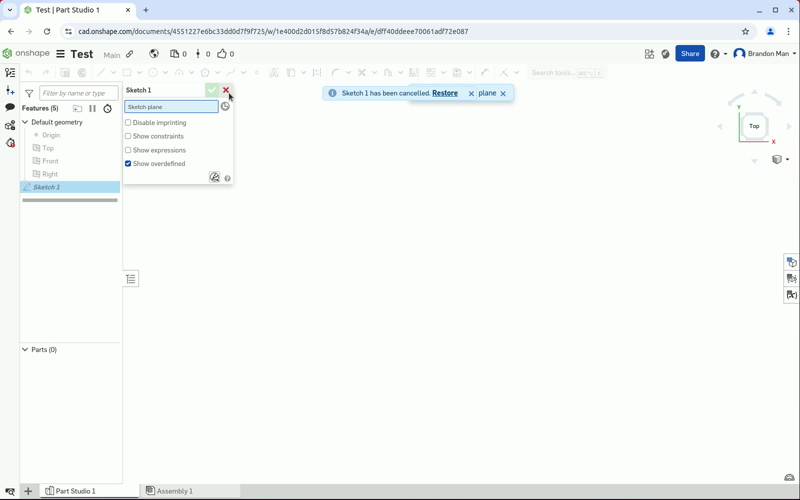
mouse_move(73, 150)
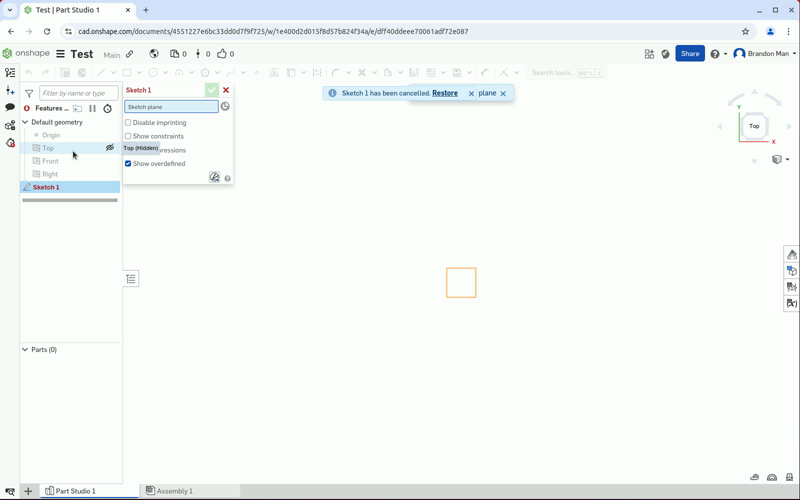
click(73, 150)
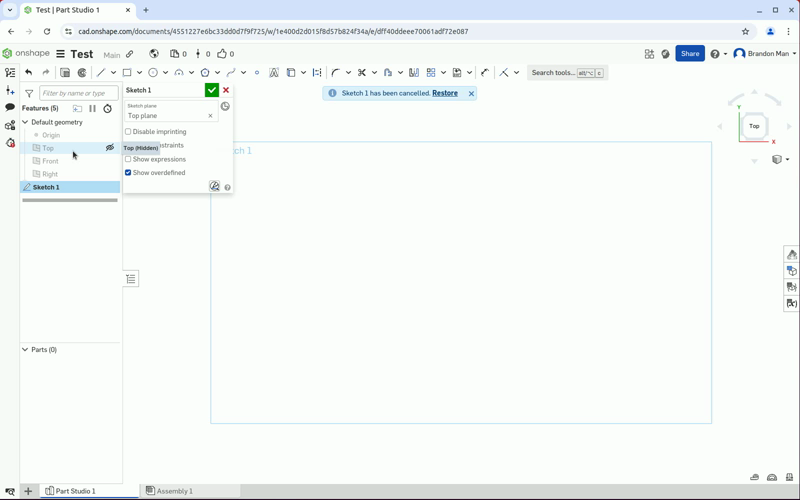
mouse_move(73, 352)
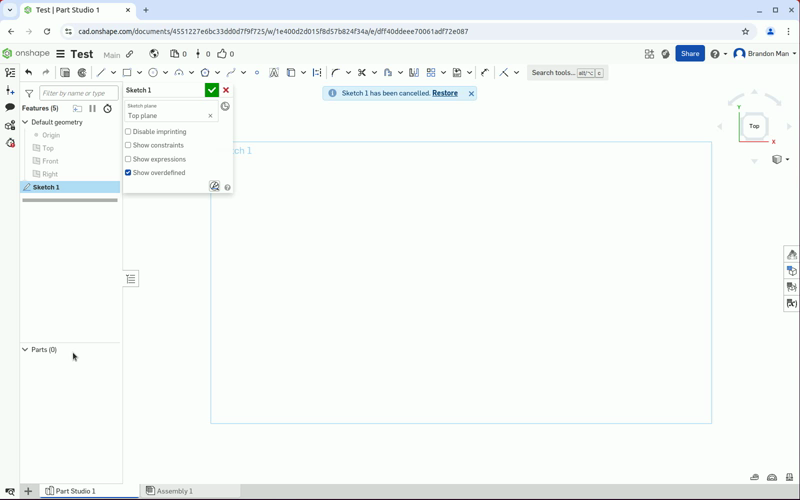
key(y)
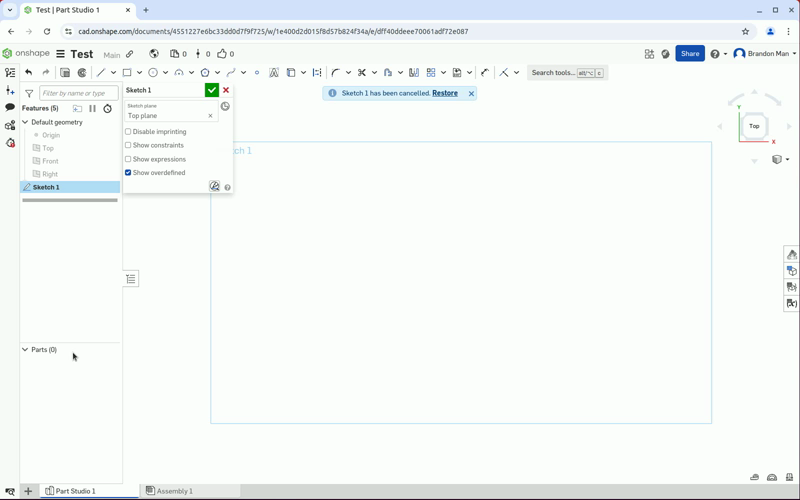
key(c)
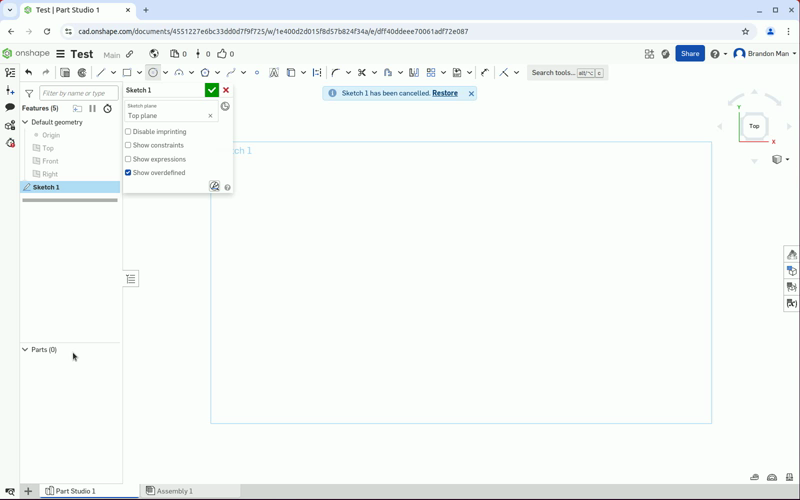
key_down(shift)
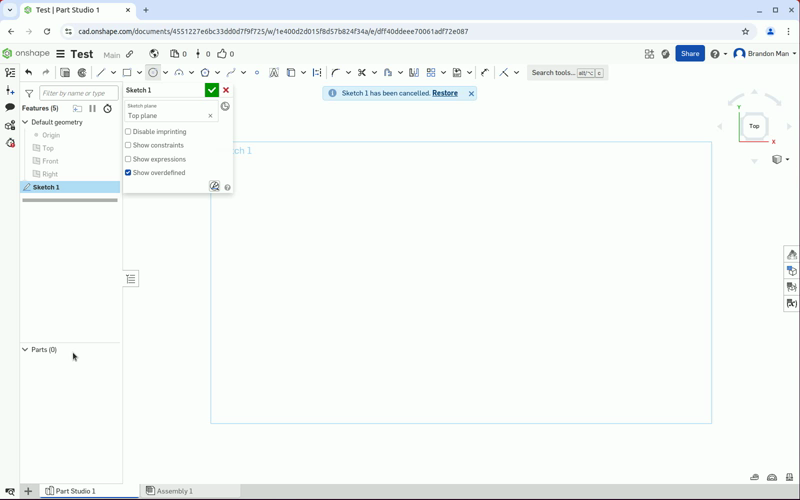
mouse_move(419, 282)
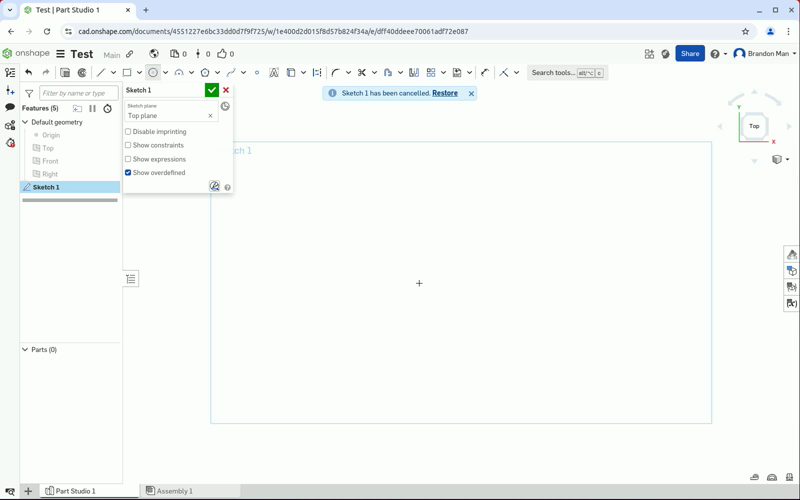
click(419, 282)
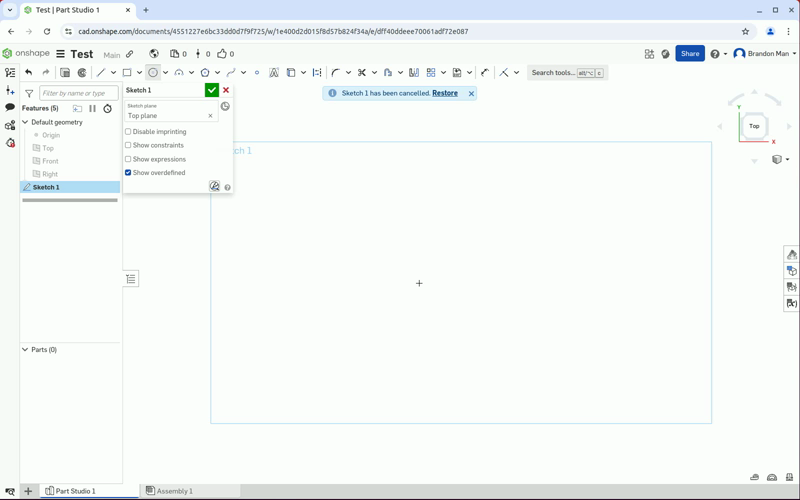
key_up(shift)
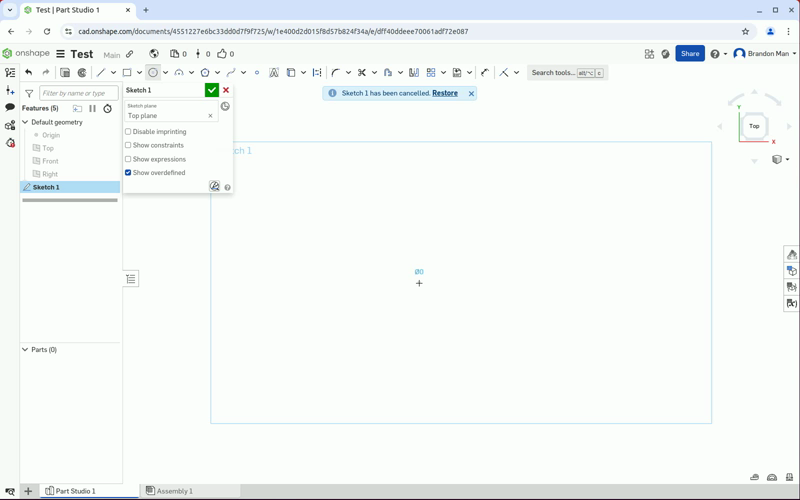
mouse_move(447, 282)
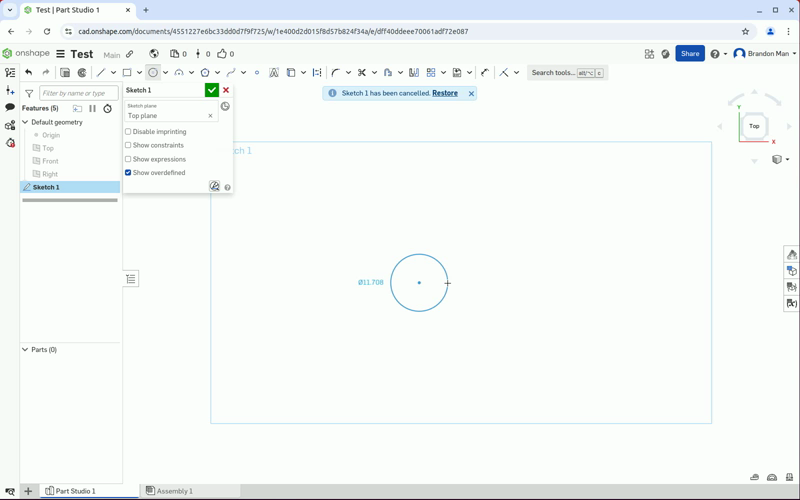
click(447, 282)
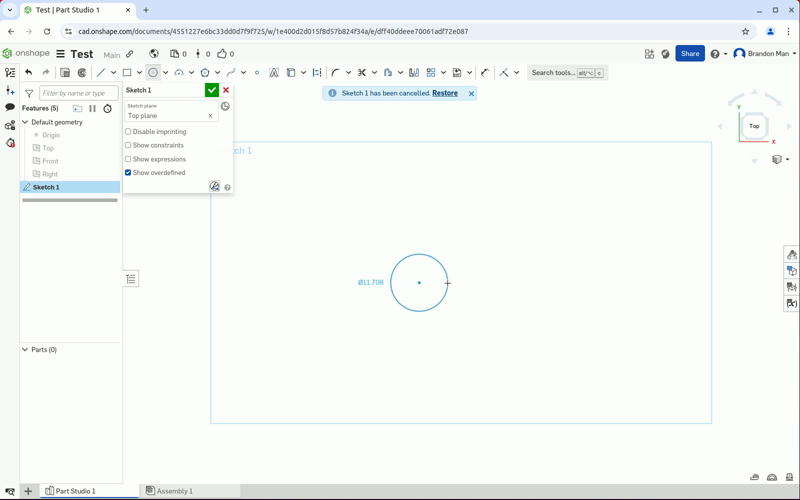
key(esc)
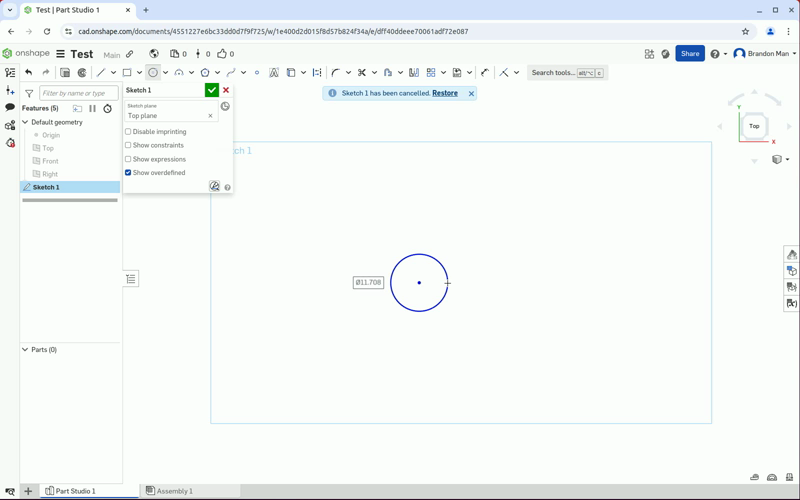
key(c)
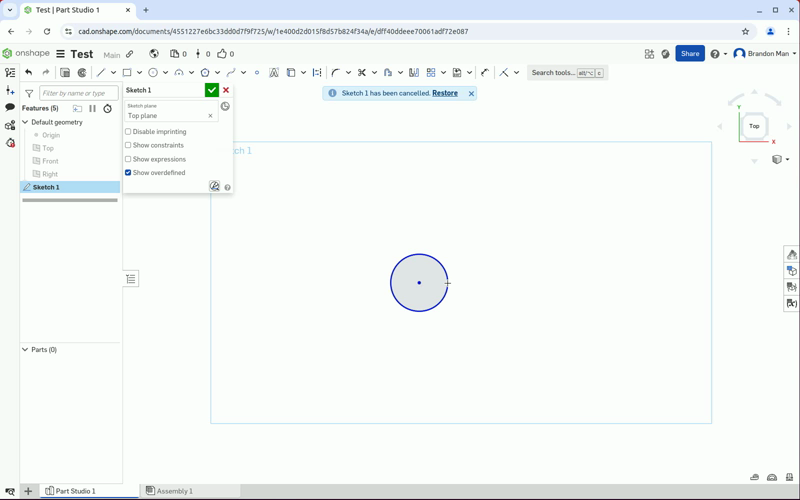
key_down(shift)
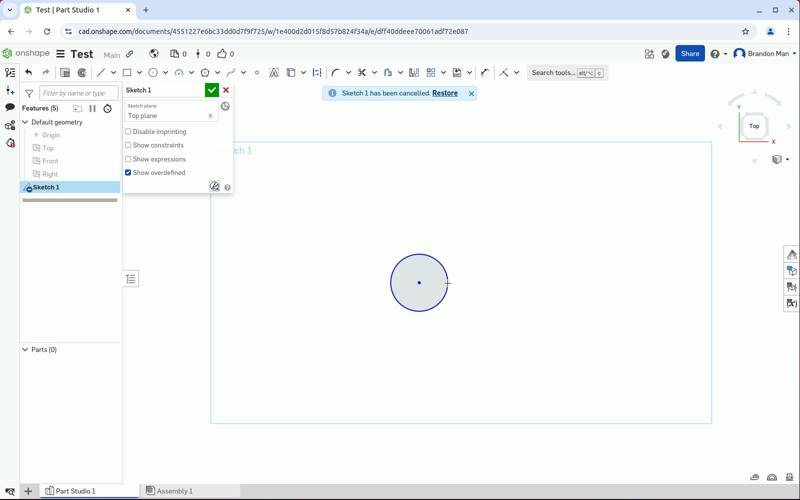
mouse_move(419, 282)
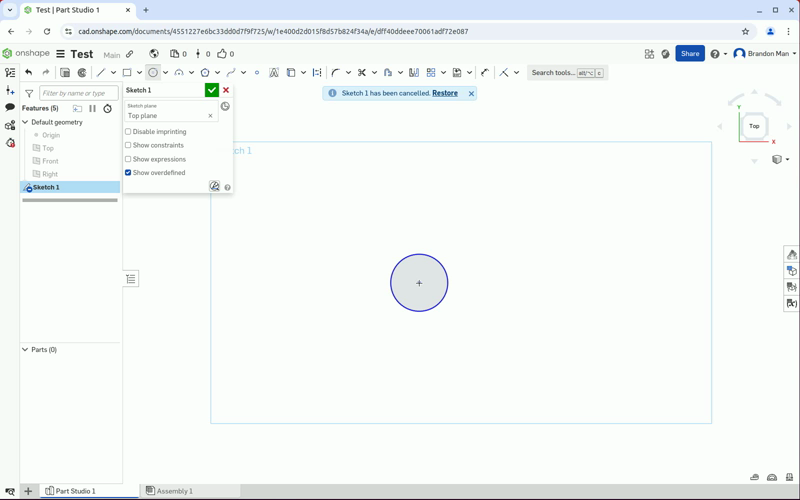
click(419, 282)
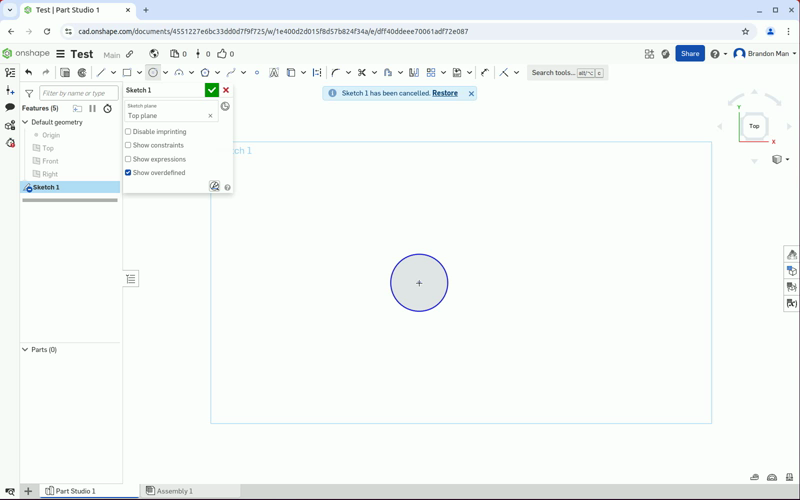
key_up(shift)
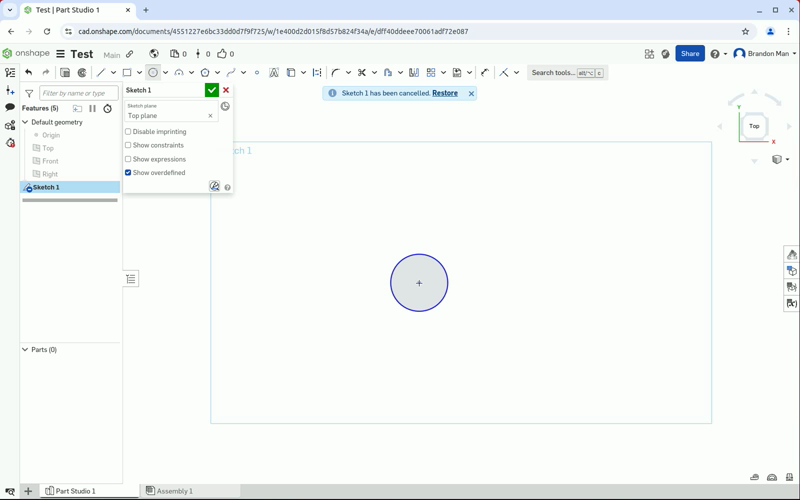
mouse_move(440, 282)
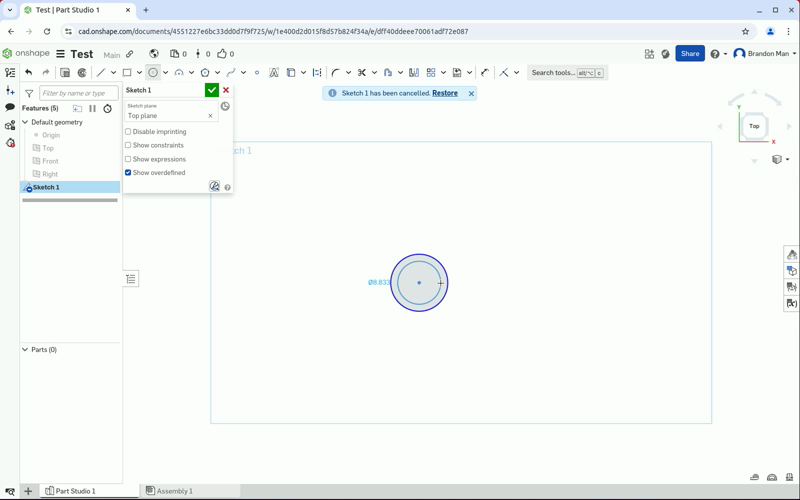
click(440, 282)
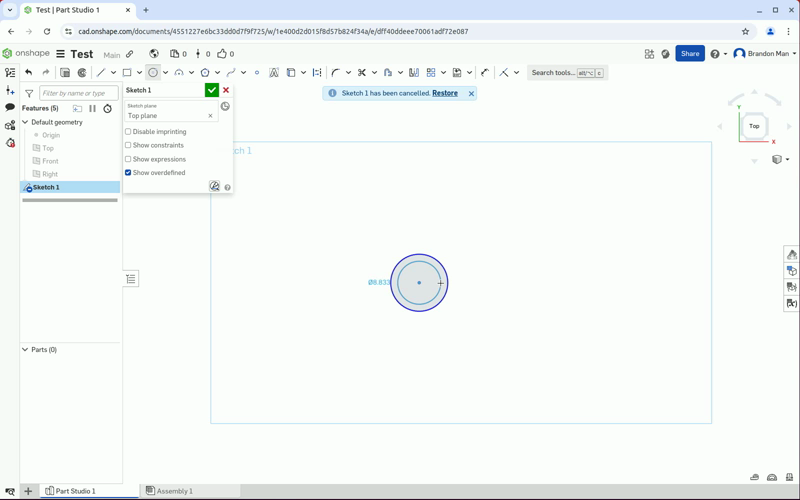
key(esc)
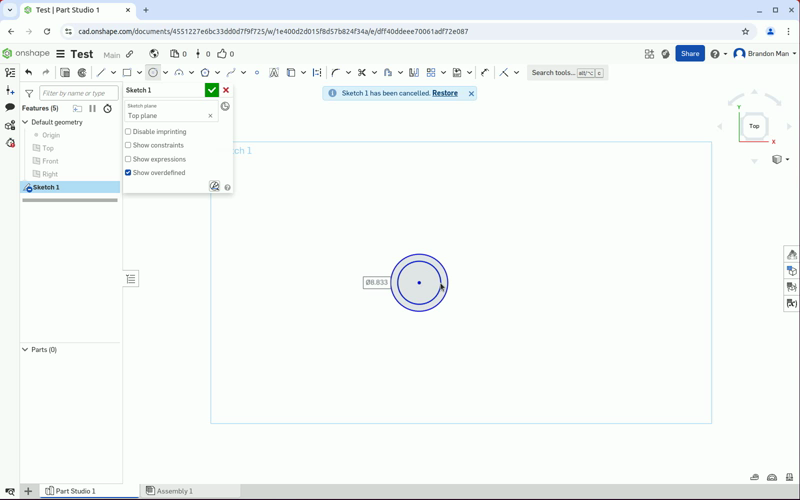
mouse_move(400, 264)
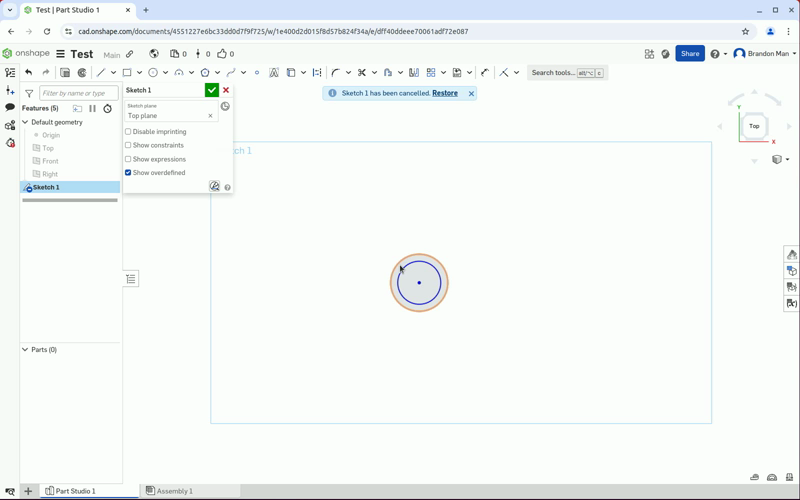
scroll(6)
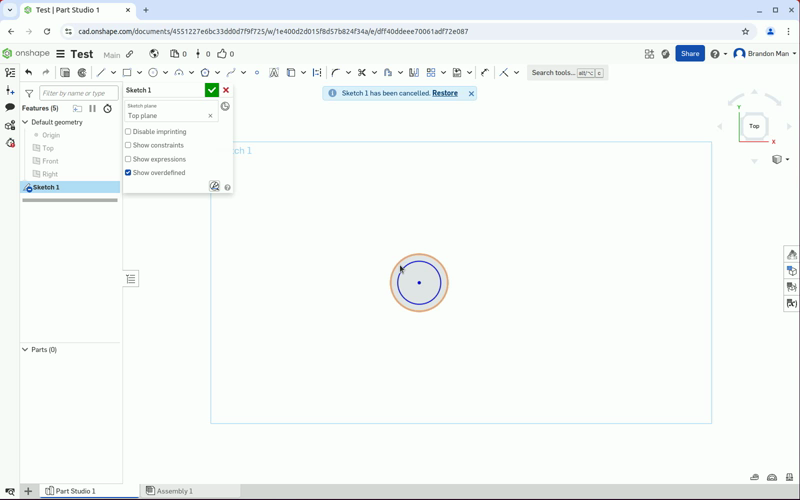
scroll(6)
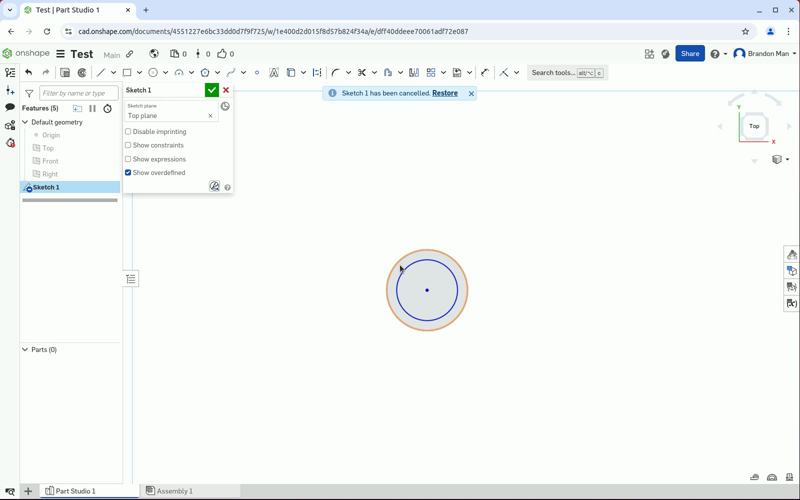
scroll(6)
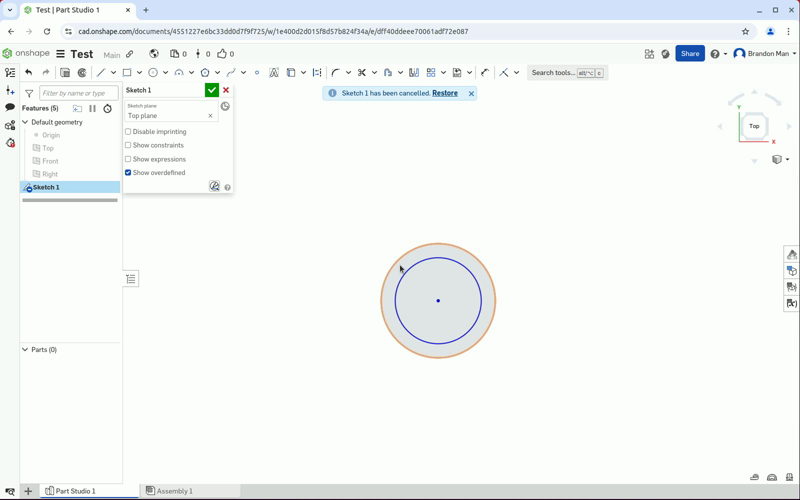
scroll(6)
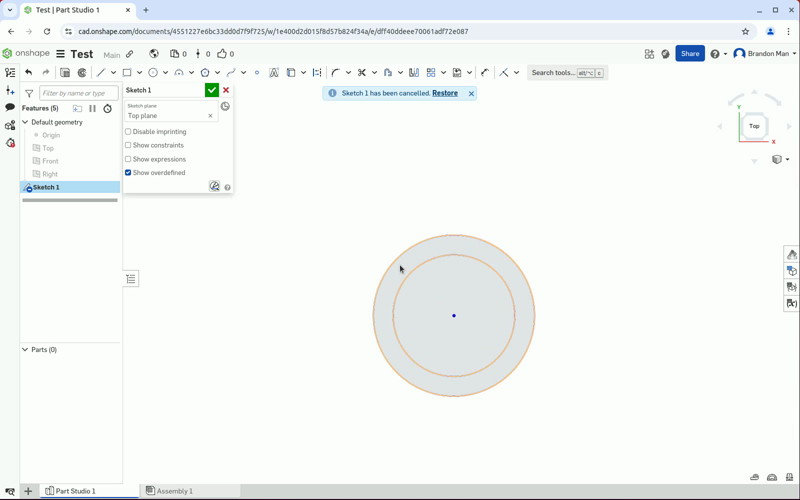
scroll(6)
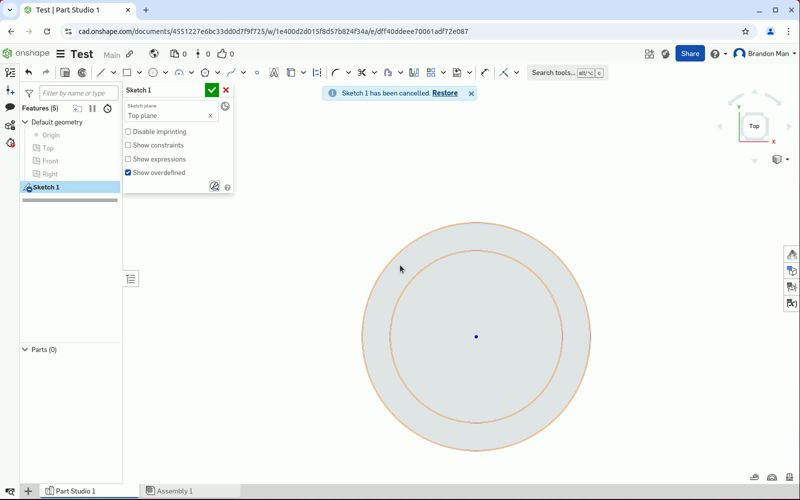
scroll(6)
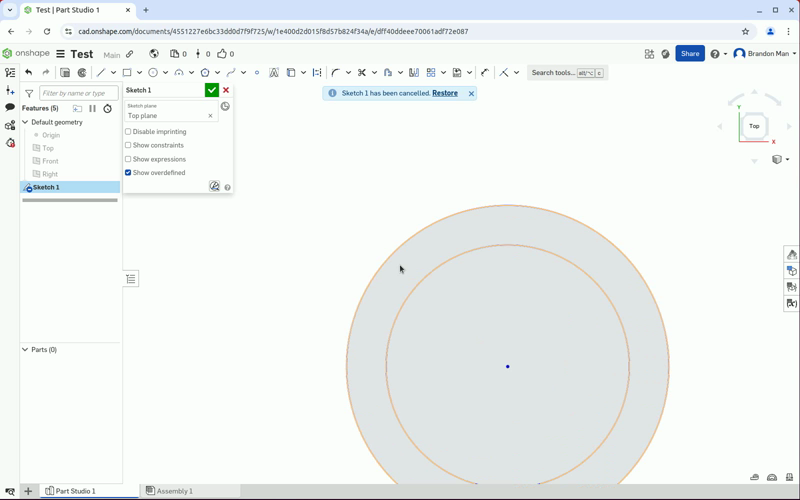
scroll(6)
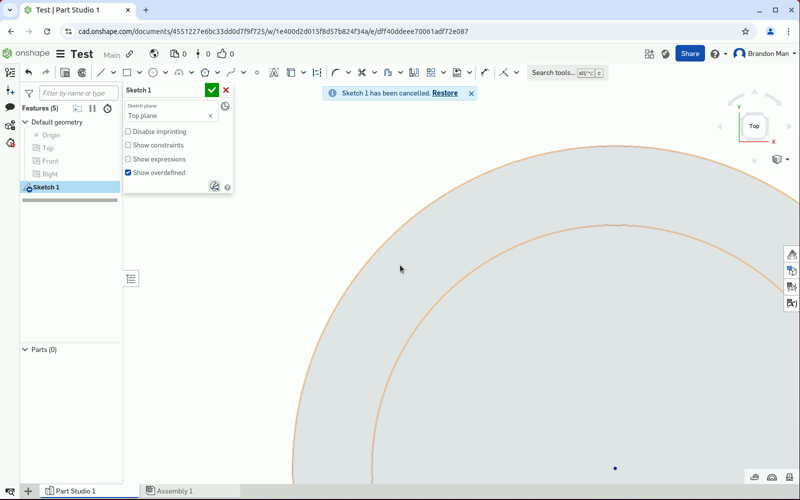
click(400, 264)
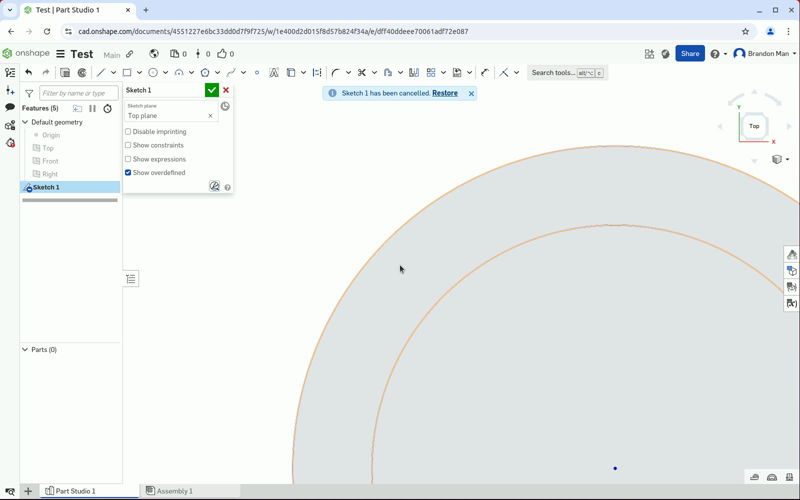
scroll(-6)
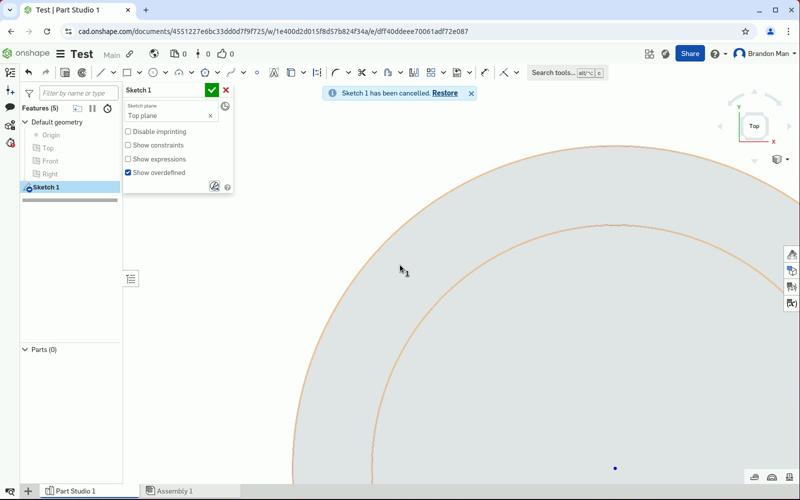
scroll(-6)
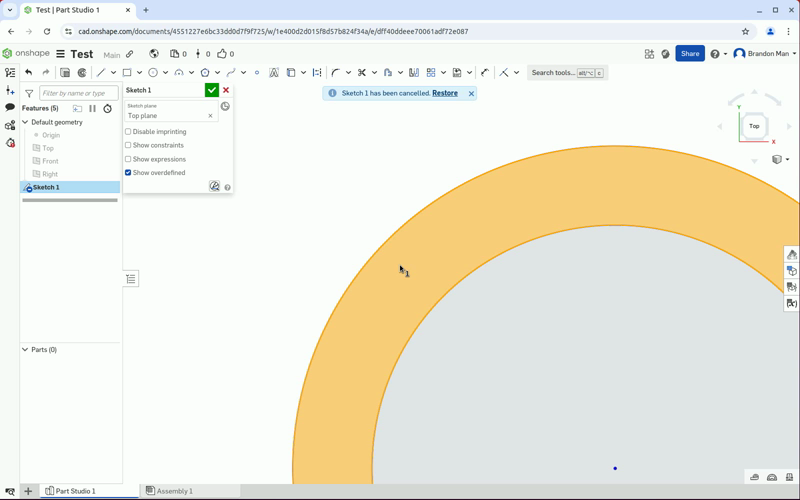
scroll(-6)
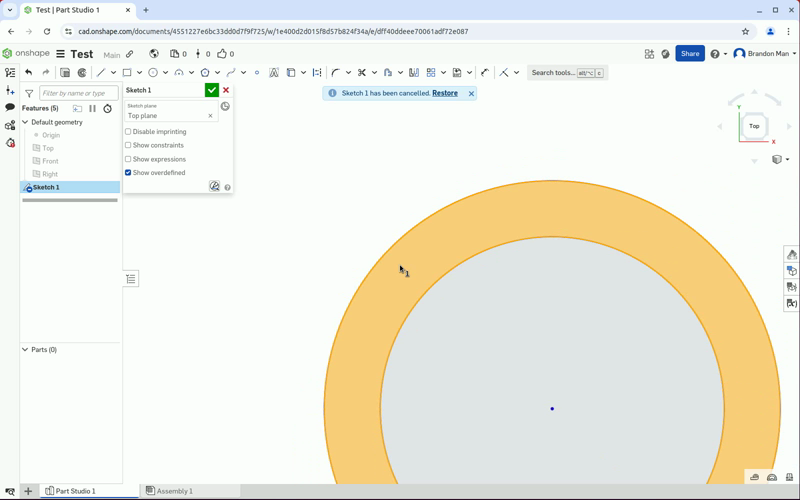
scroll(-6)
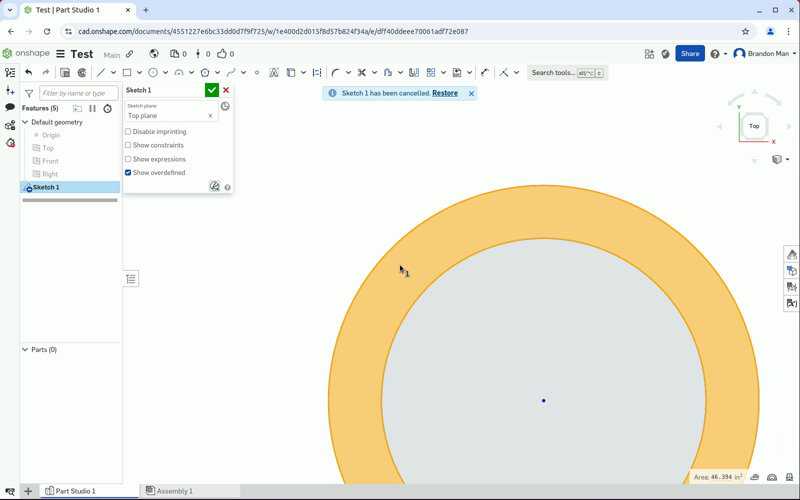
scroll(-6)
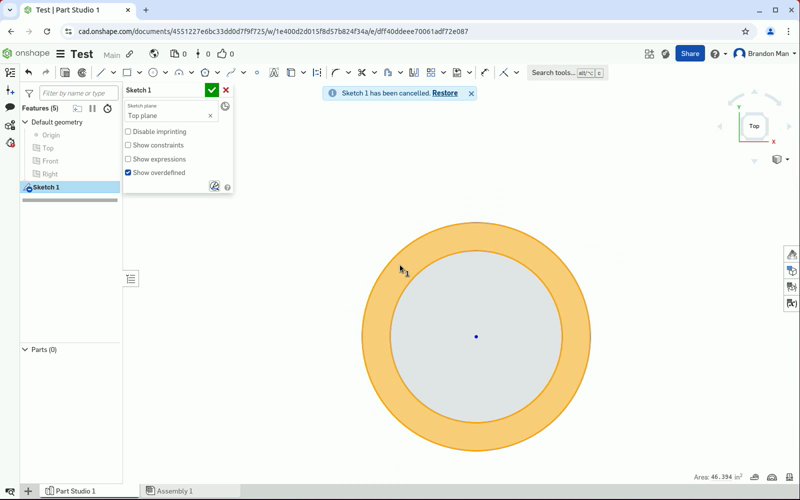
scroll(-6)
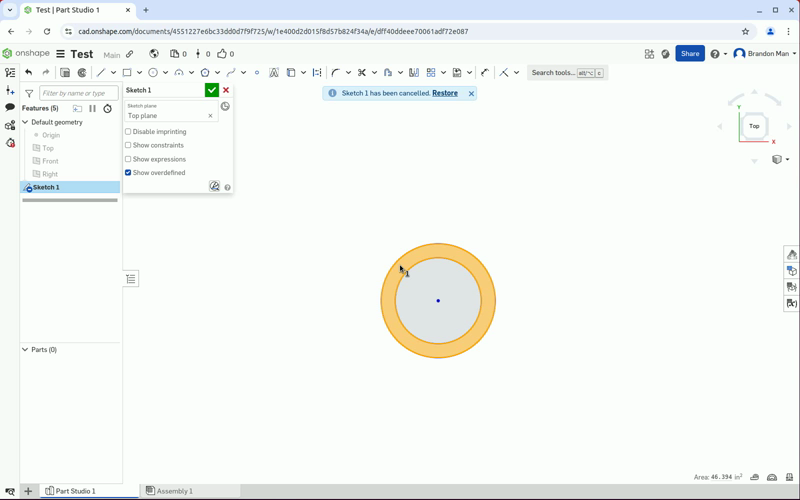
scroll(-6)
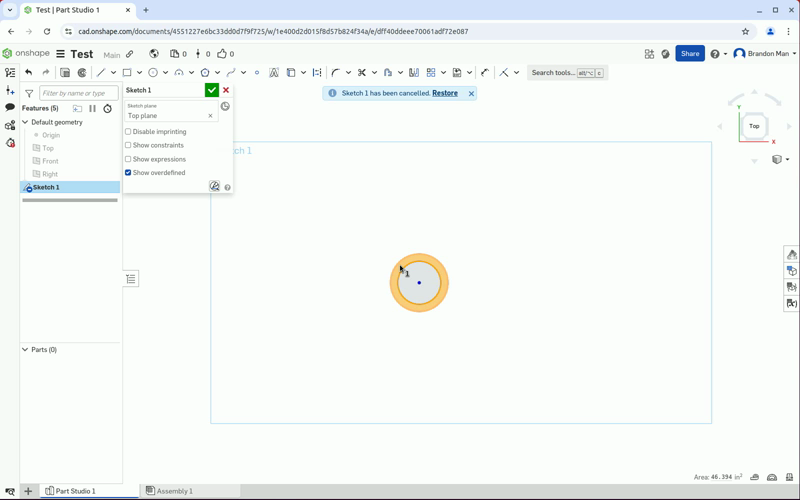
mouse_move(73, 352)
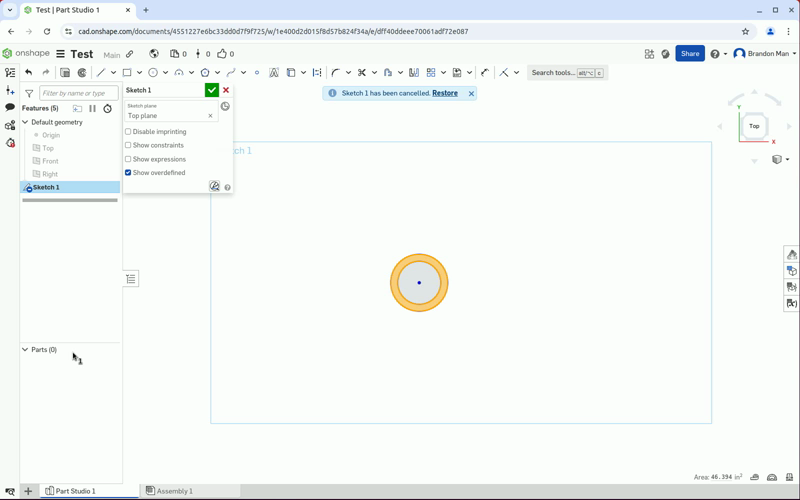
key(shift+y)
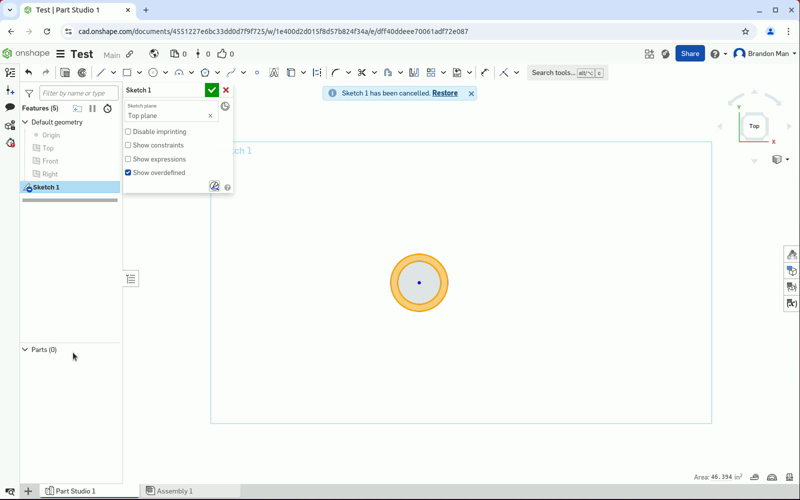
key(shift+e)
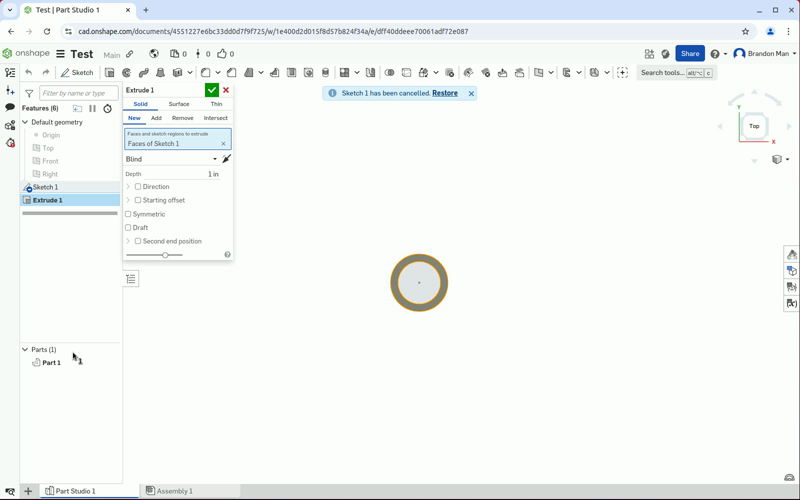
mouse_move(143, 106)
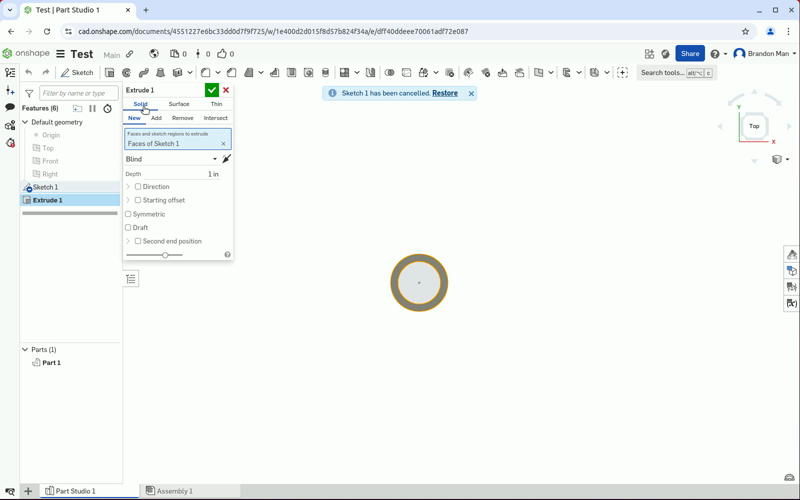
click(143, 106)
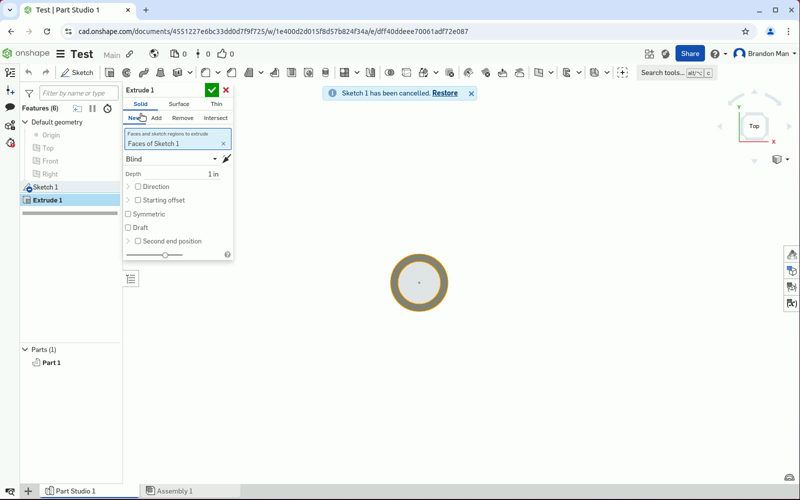
mouse_move(137, 120)
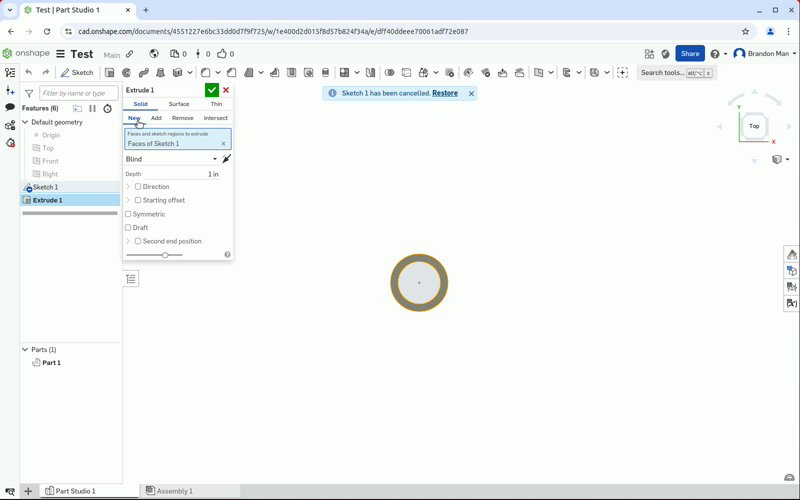
click(137, 120)
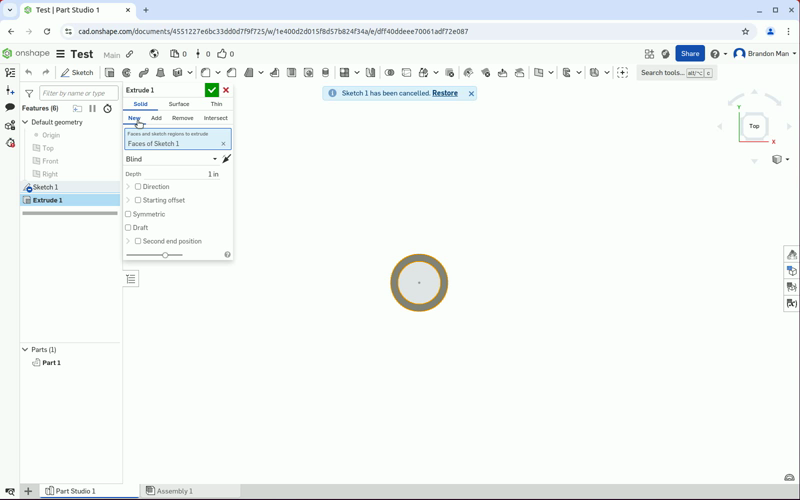
key(tab, 4)
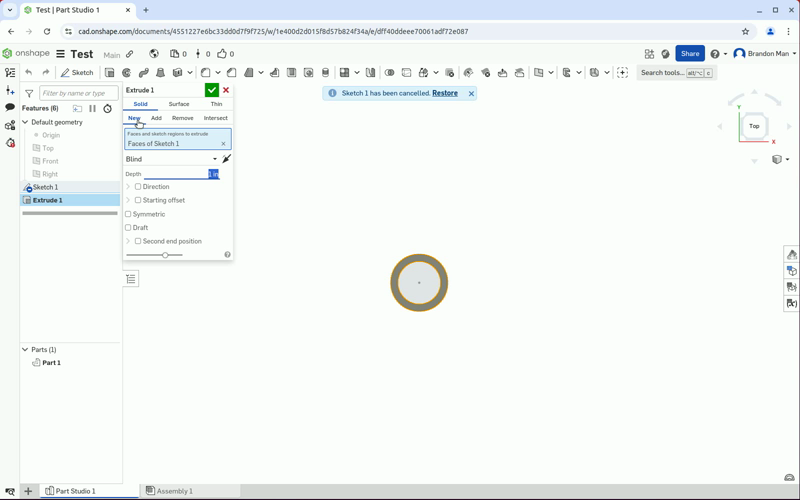
text(5.777)
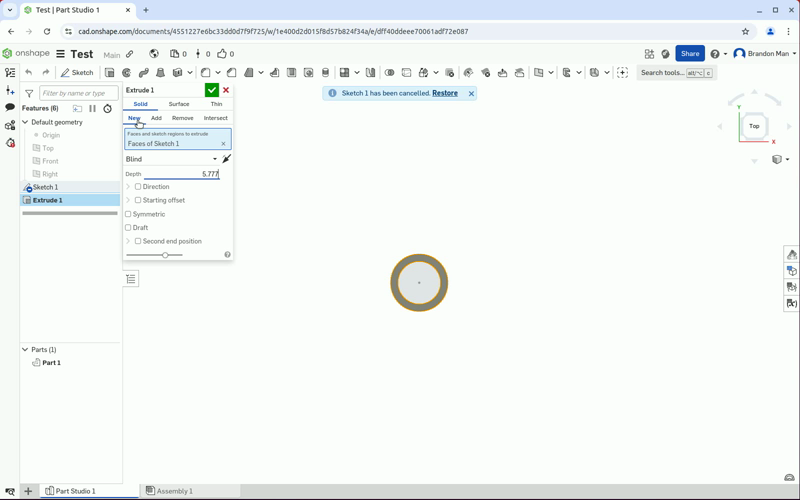
key(enter)
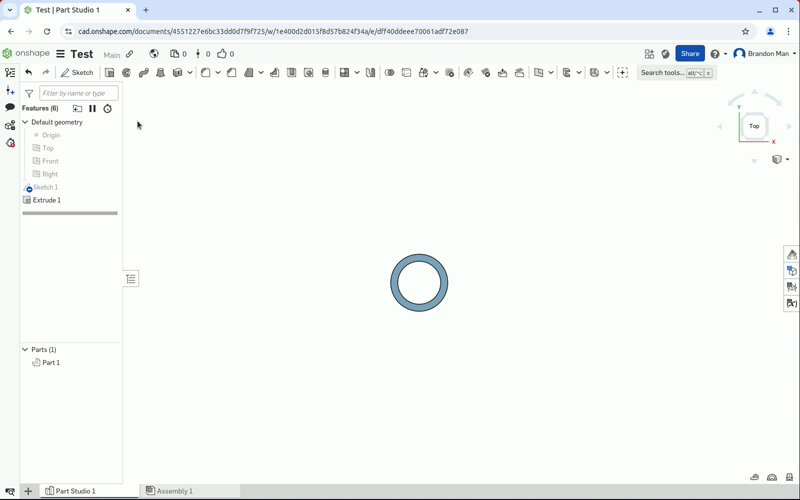
key(shift+h)
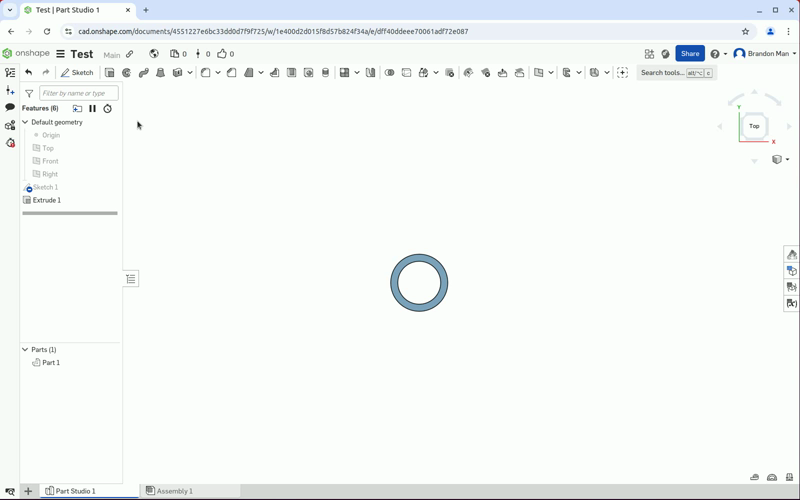
key(shift+h)
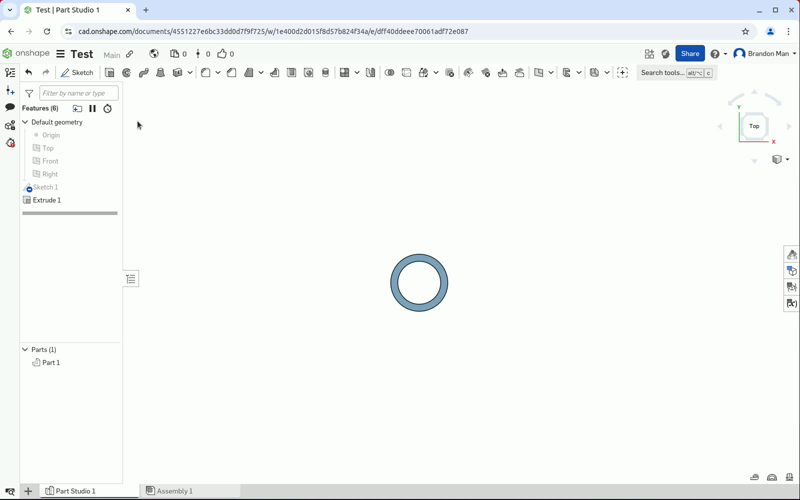
mouse_move(73, 189)
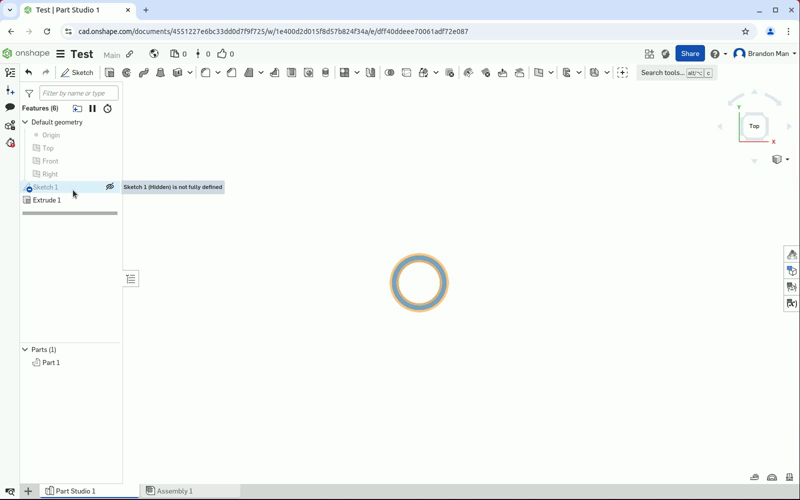
click(73, 189)
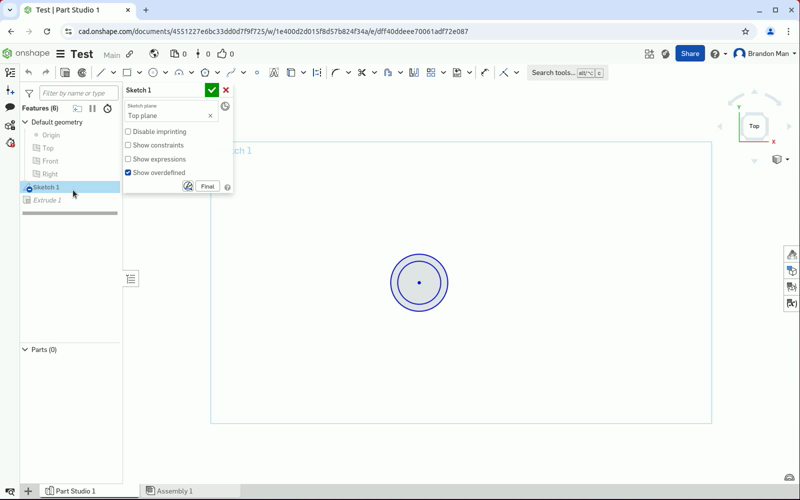
mouse_move(229, 92)
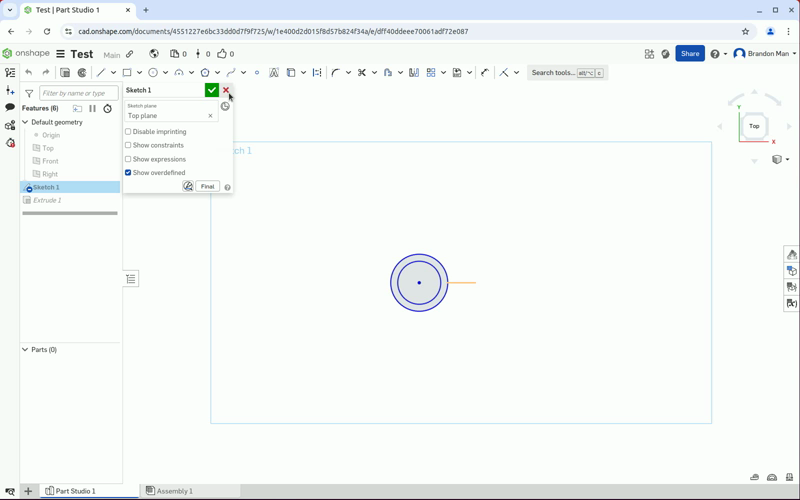
click(229, 92)
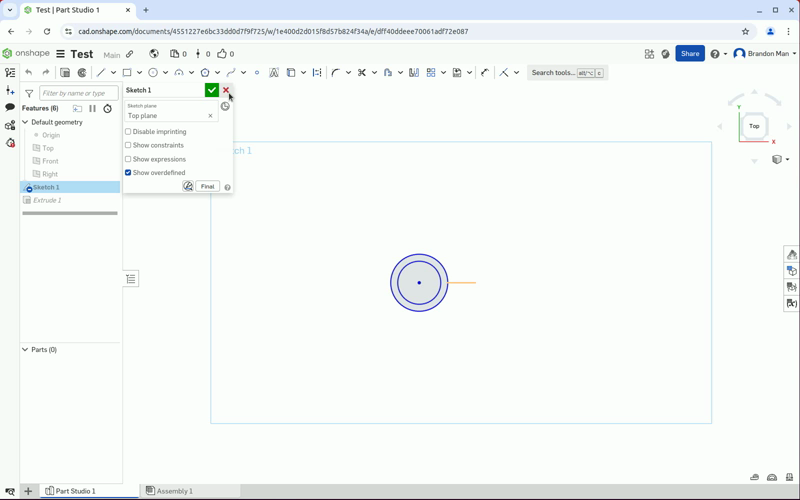
key(shift+s)
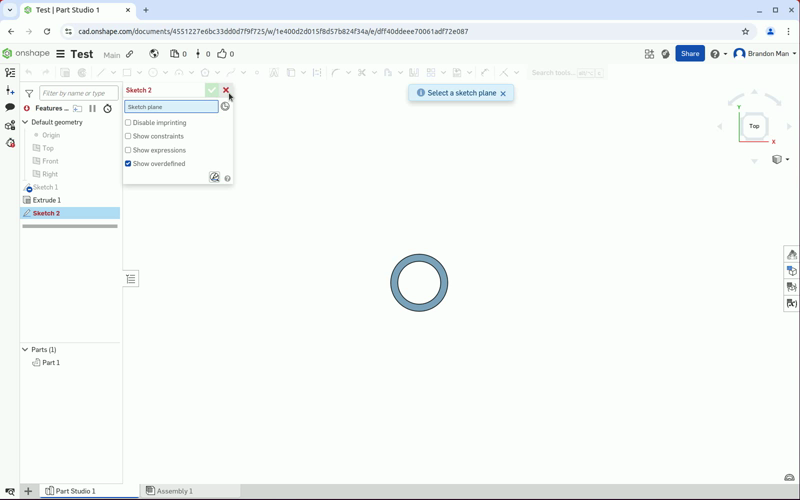
mouse_move(73, 150)
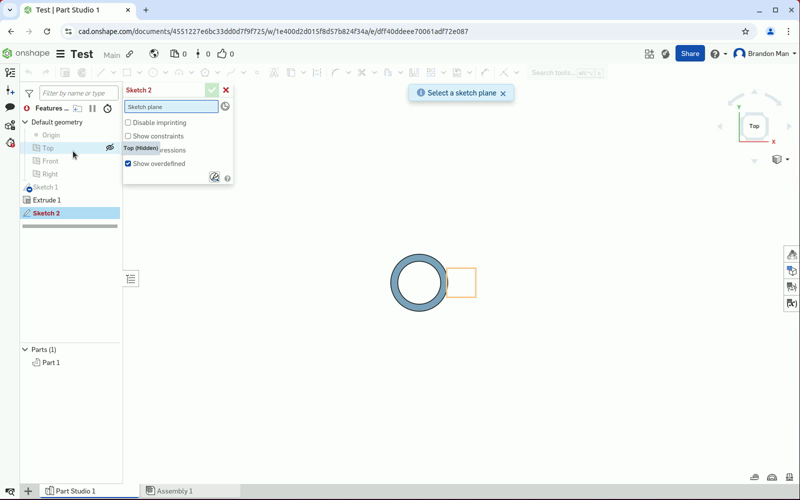
click(73, 150)
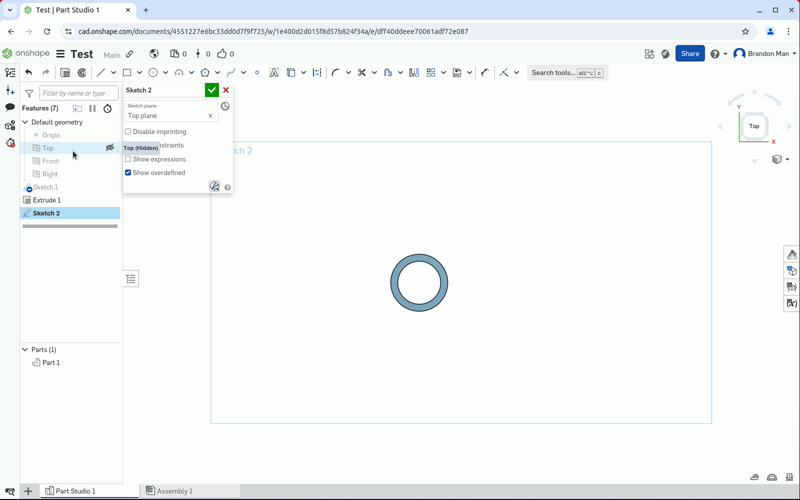
mouse_move(73, 352)
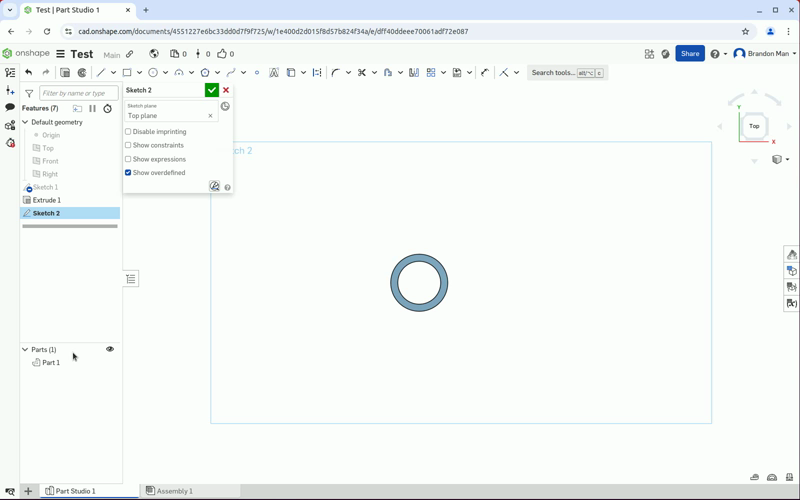
key(y)
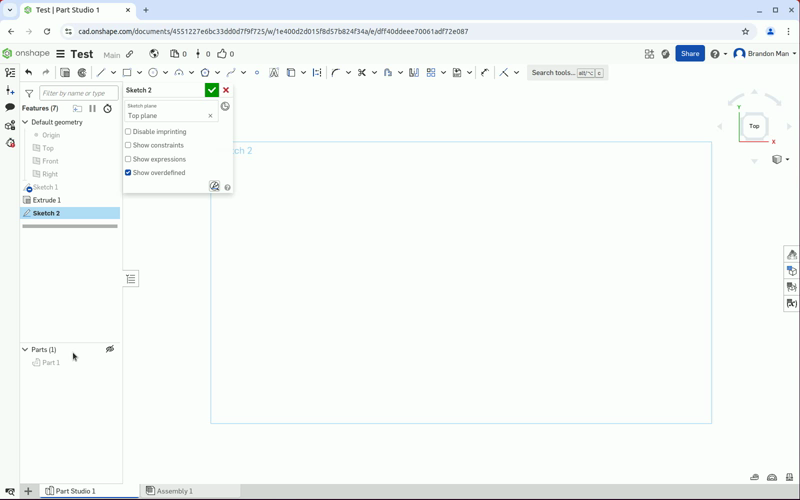
key(c)
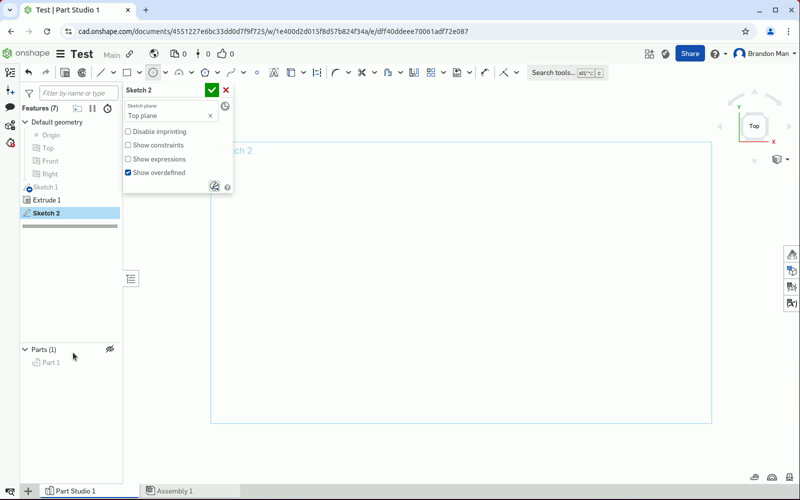
key_down(shift)
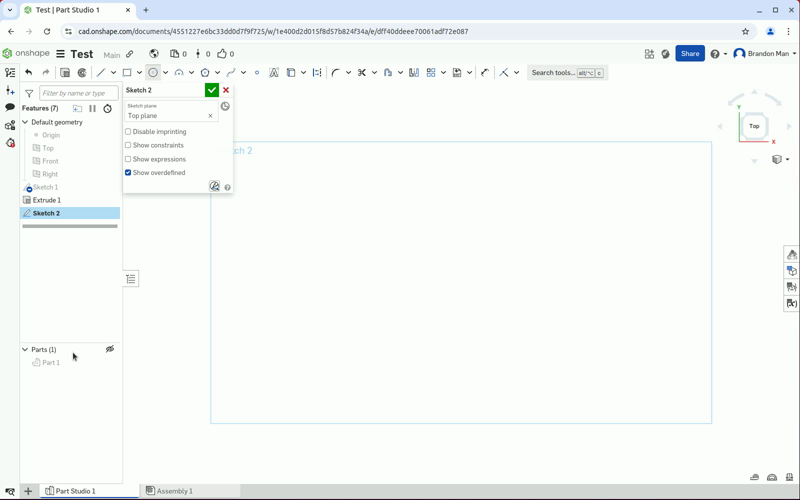
mouse_move(559, 282)
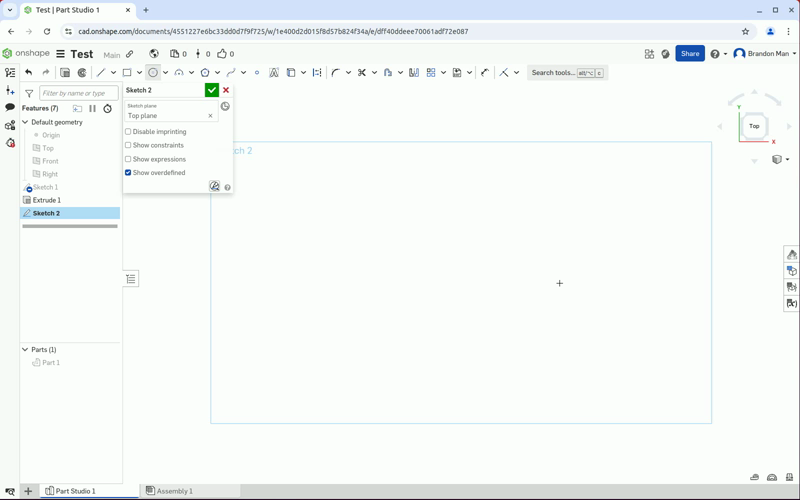
click(559, 282)
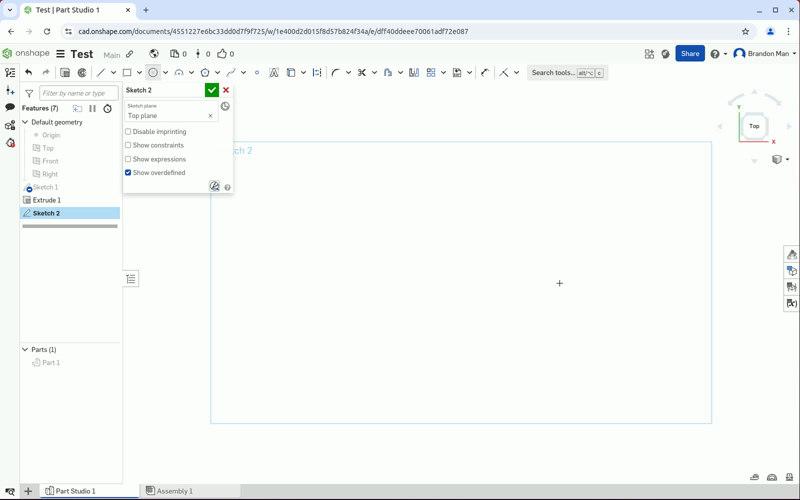
key_up(shift)
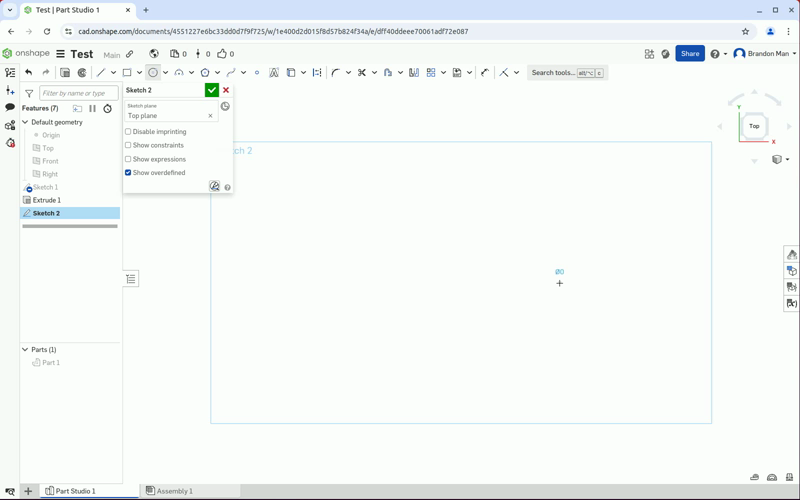
mouse_move(574, 282)
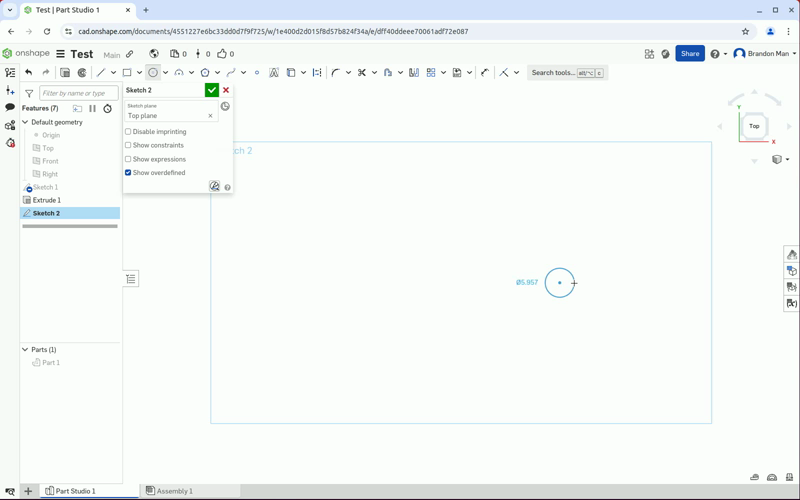
click(574, 282)
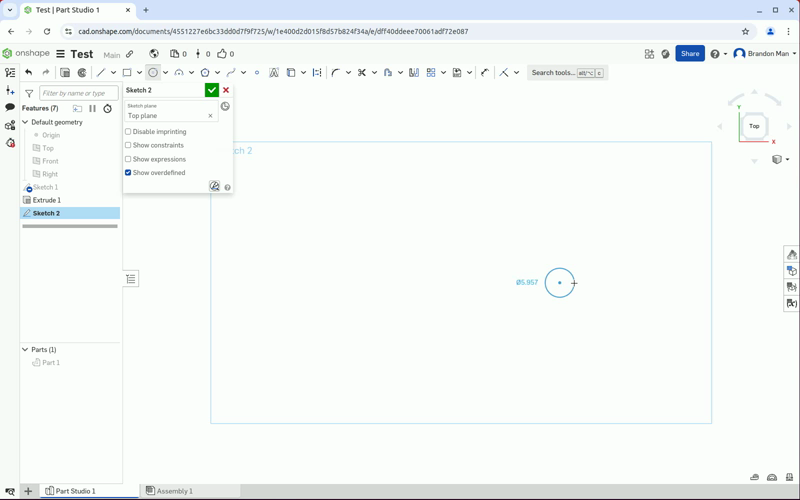
key(esc)
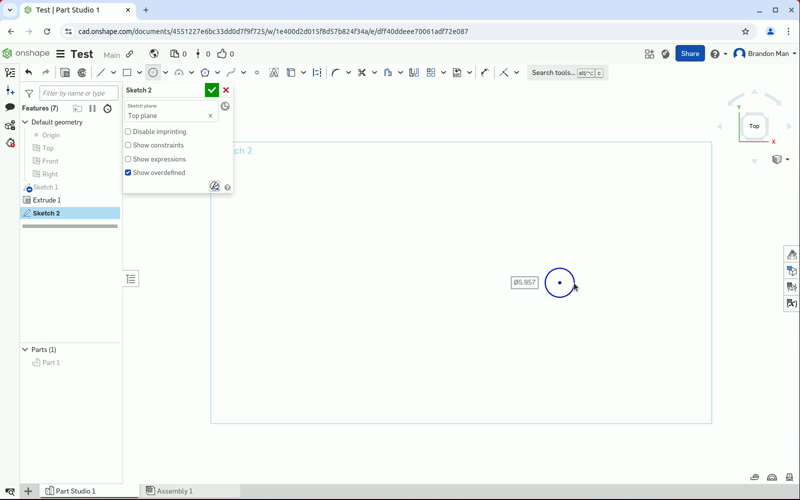
key(c)
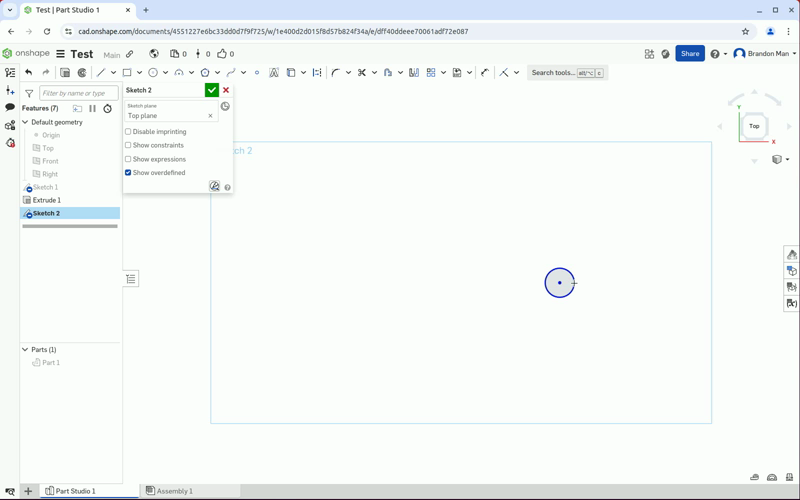
key_down(shift)
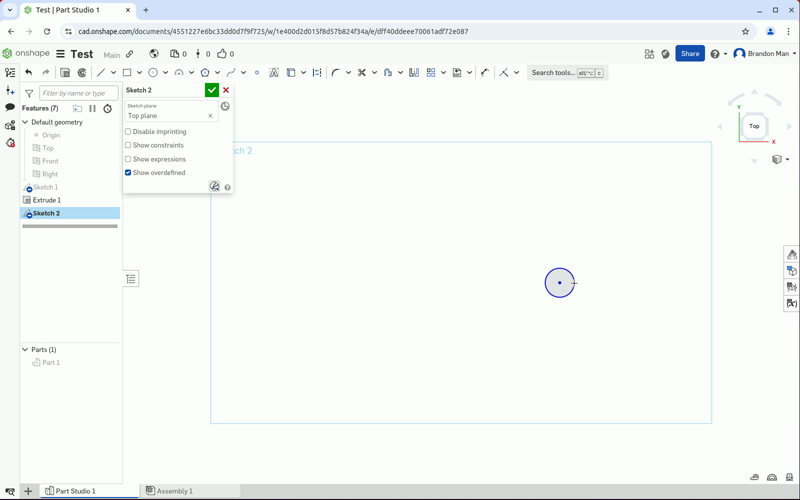
mouse_move(559, 282)
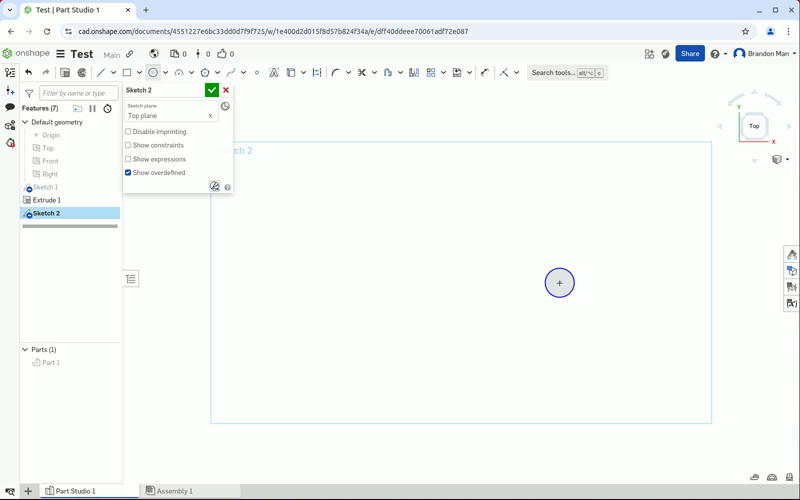
click(559, 282)
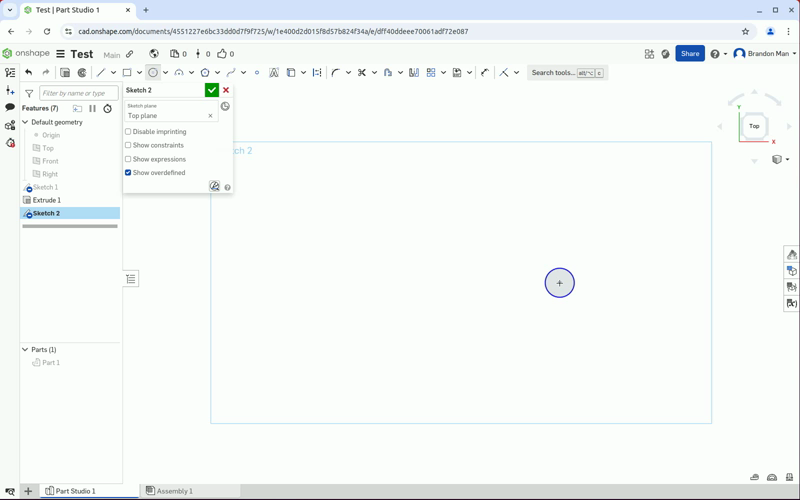
key_up(shift)
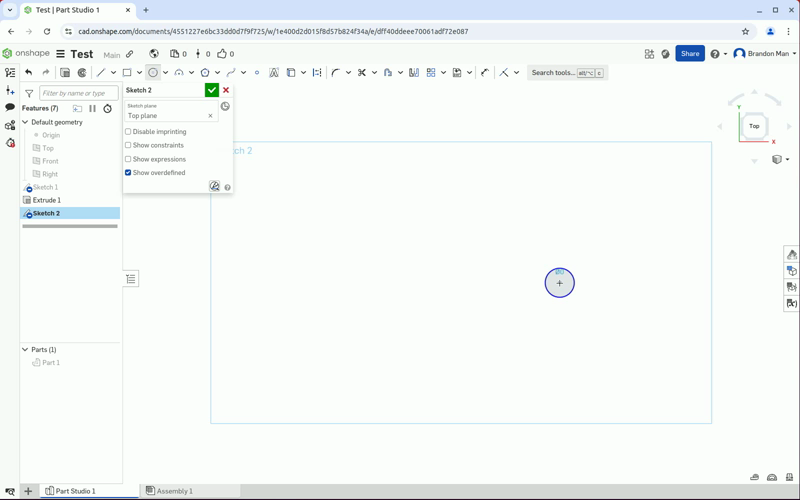
mouse_move(567, 282)
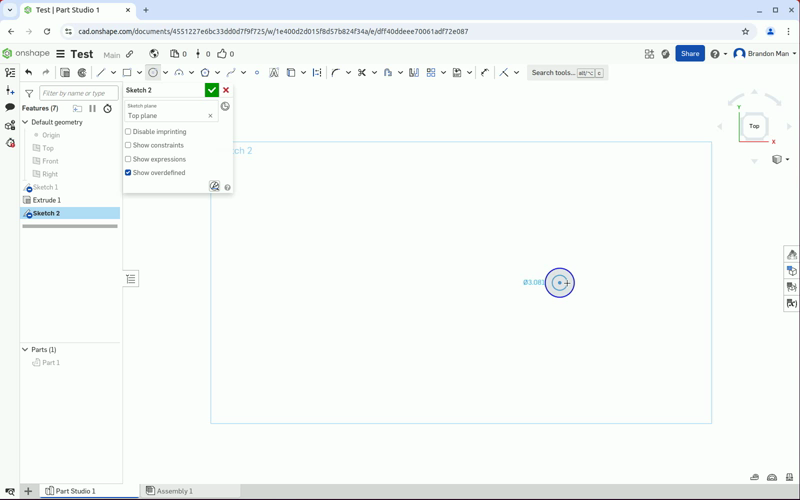
click(567, 282)
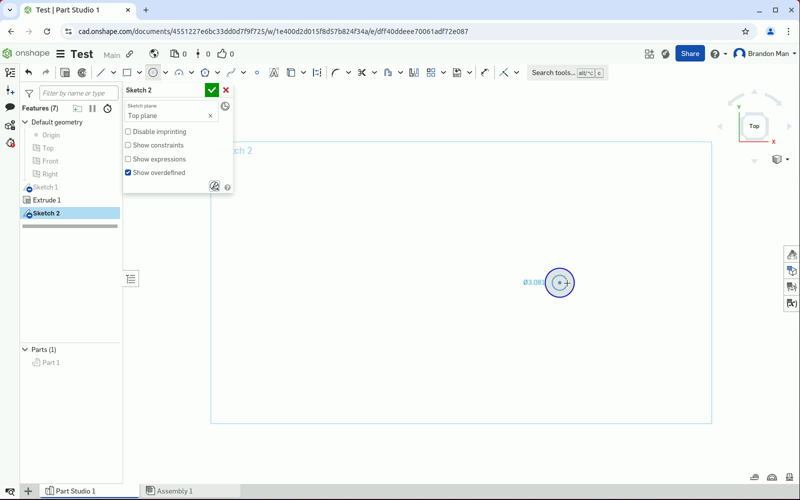
key(esc)
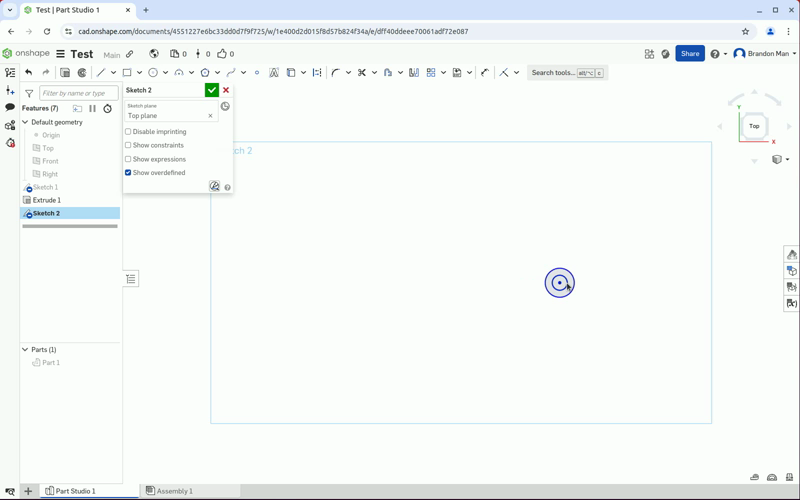
mouse_move(555, 293)
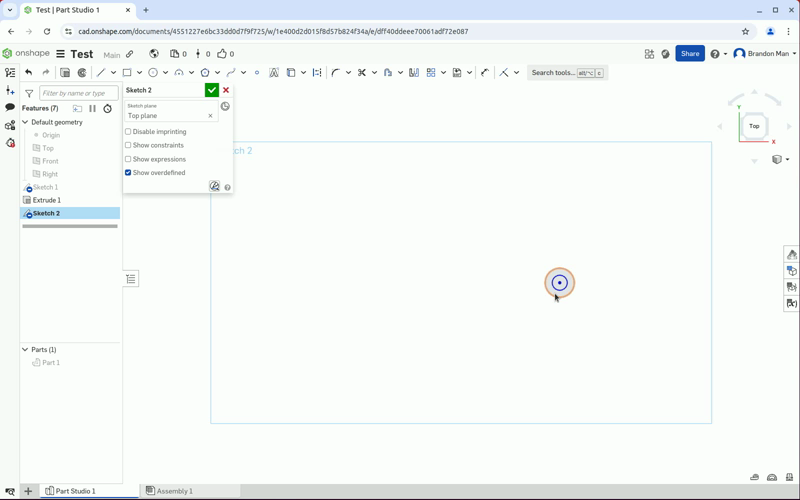
scroll(6)
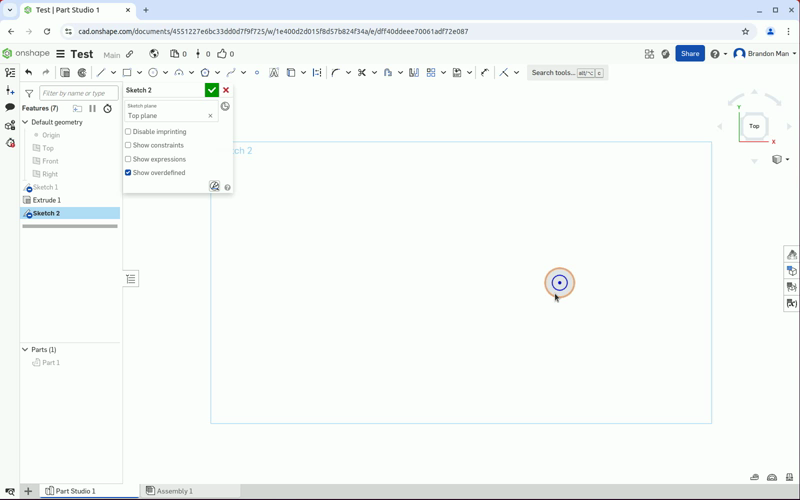
scroll(6)
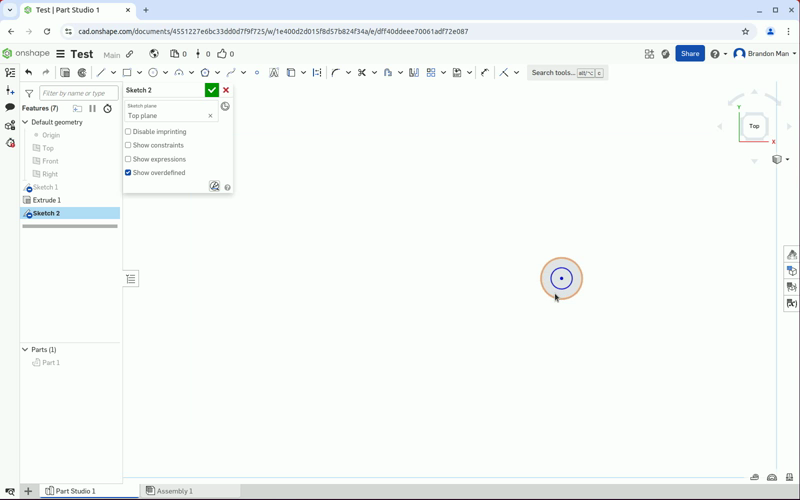
scroll(6)
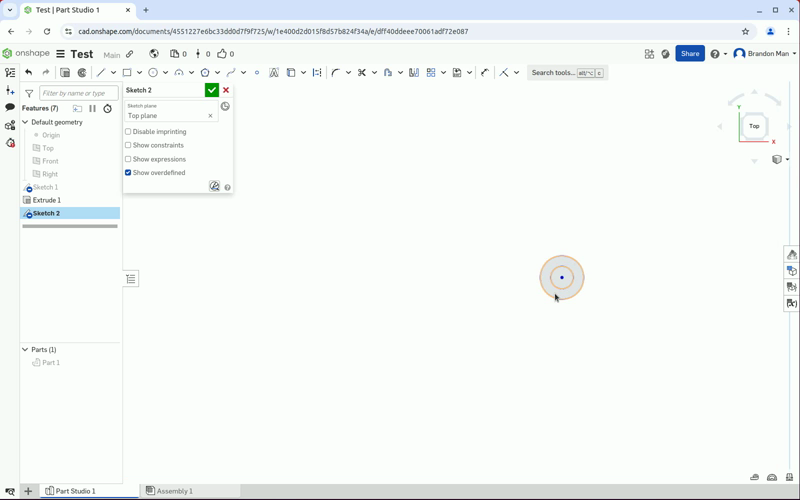
scroll(6)
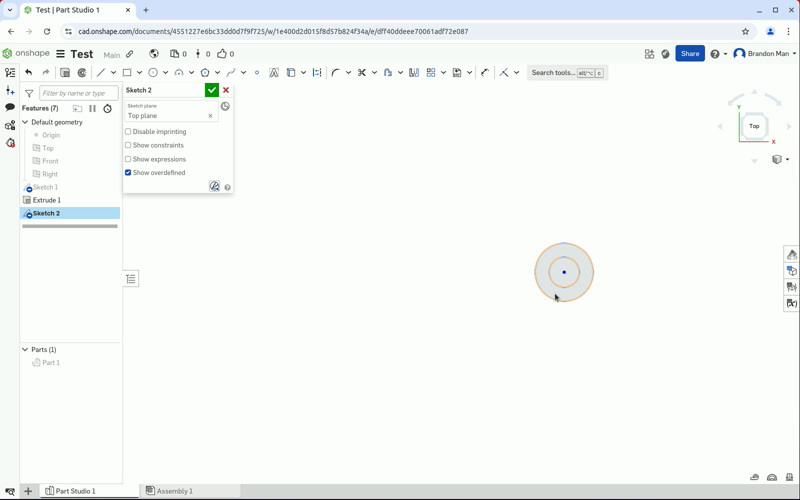
scroll(6)
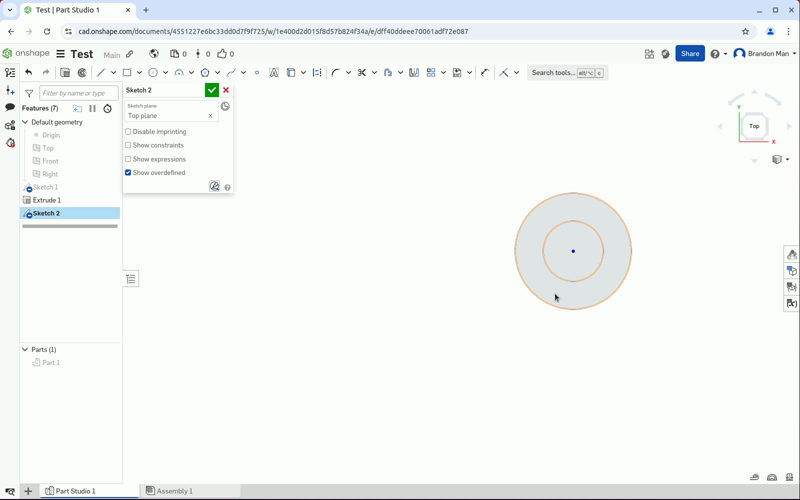
scroll(6)
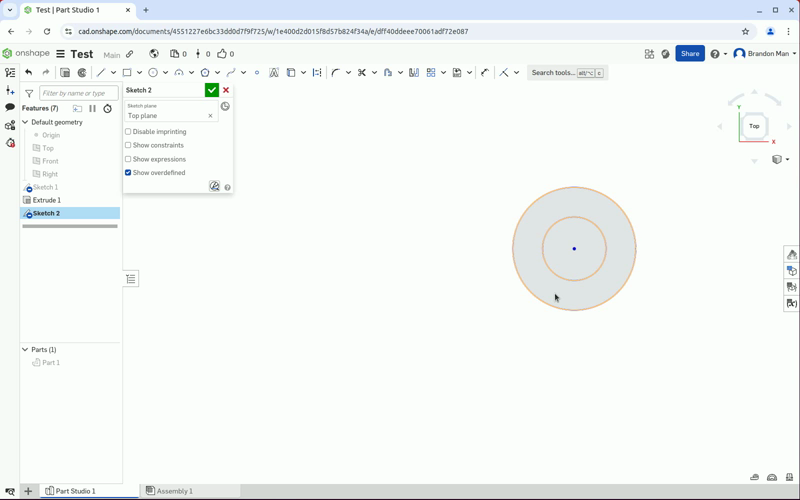
scroll(6)
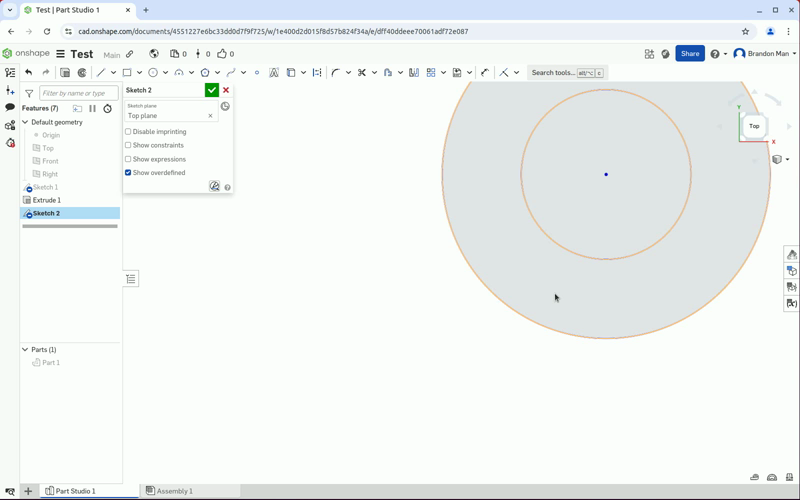
click(555, 293)
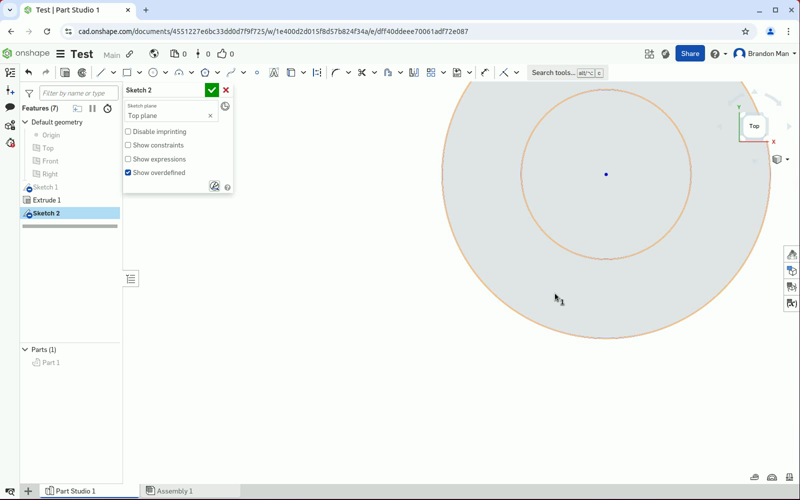
scroll(-6)
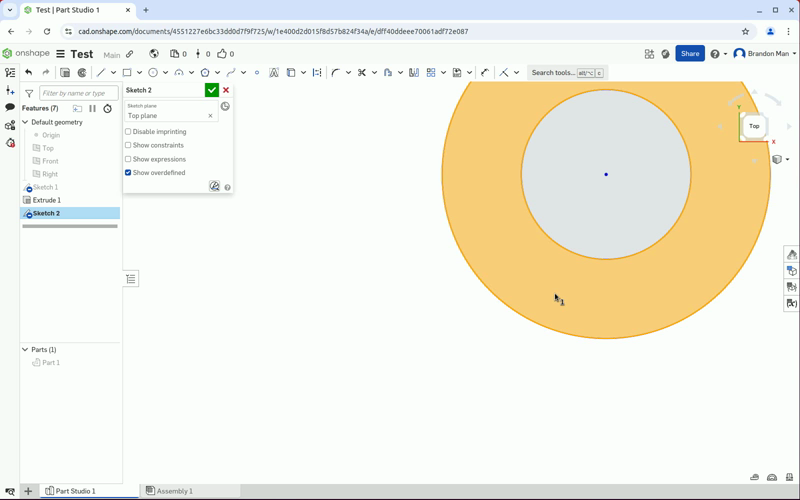
scroll(-6)
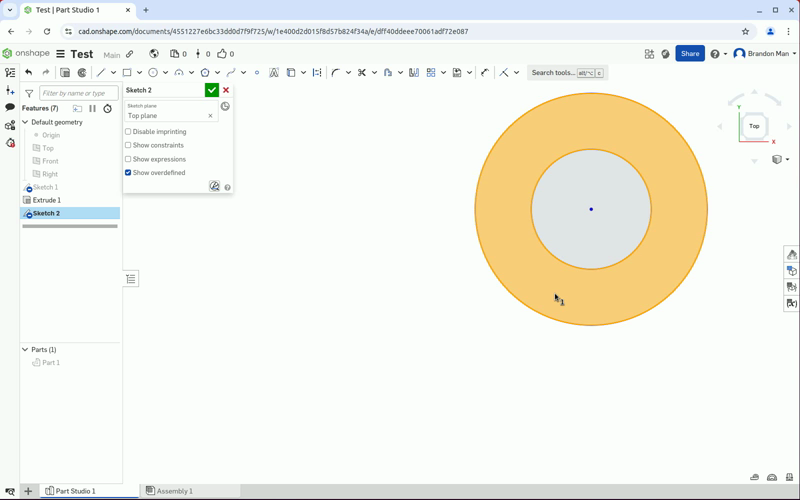
scroll(-6)
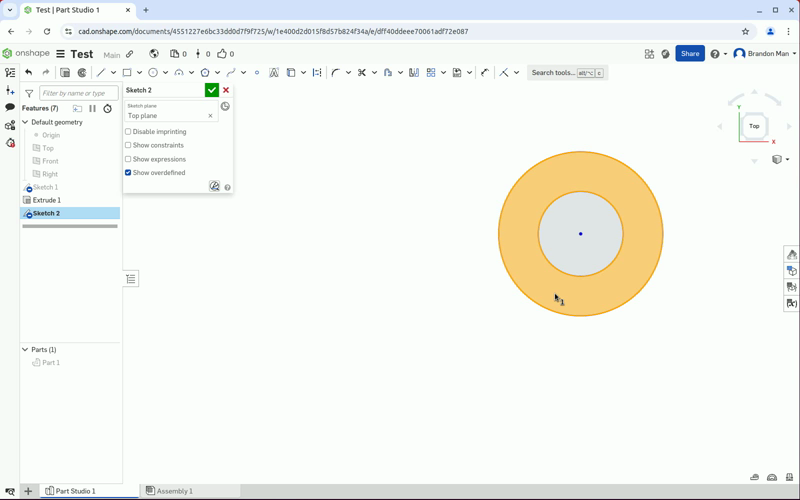
scroll(-6)
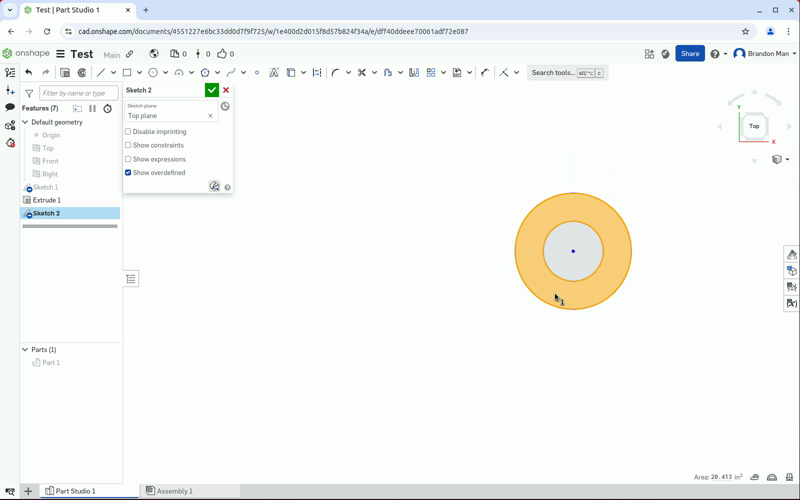
scroll(-6)
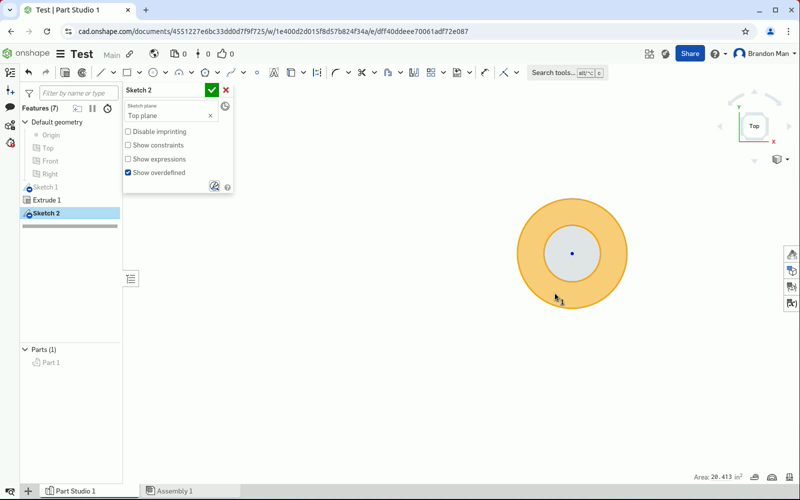
scroll(-6)
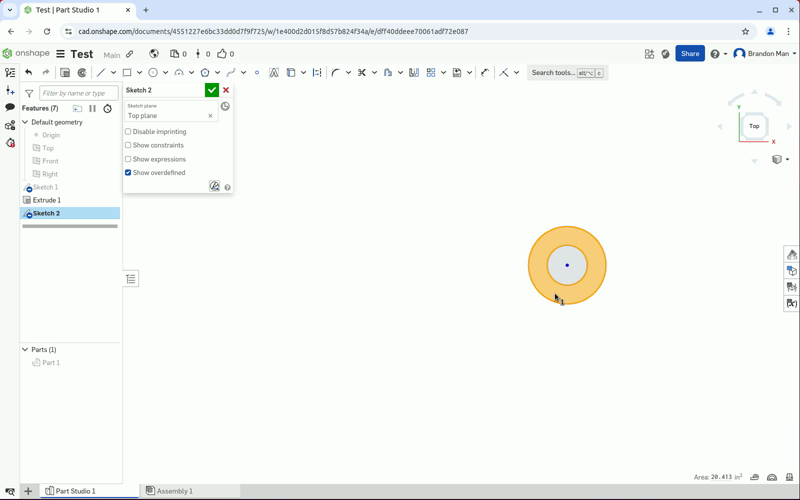
scroll(-6)
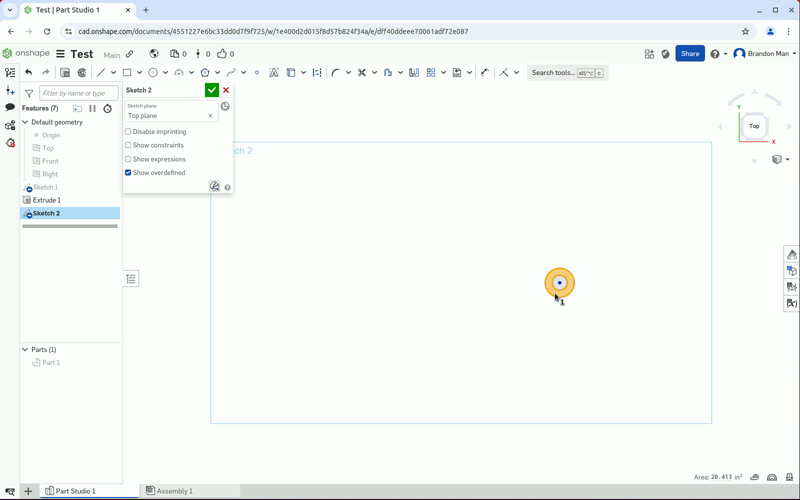
mouse_move(73, 352)
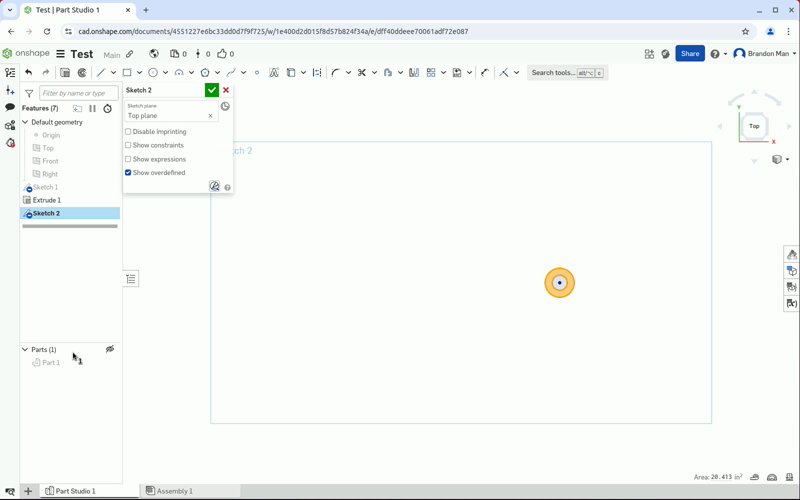
key(shift+y)
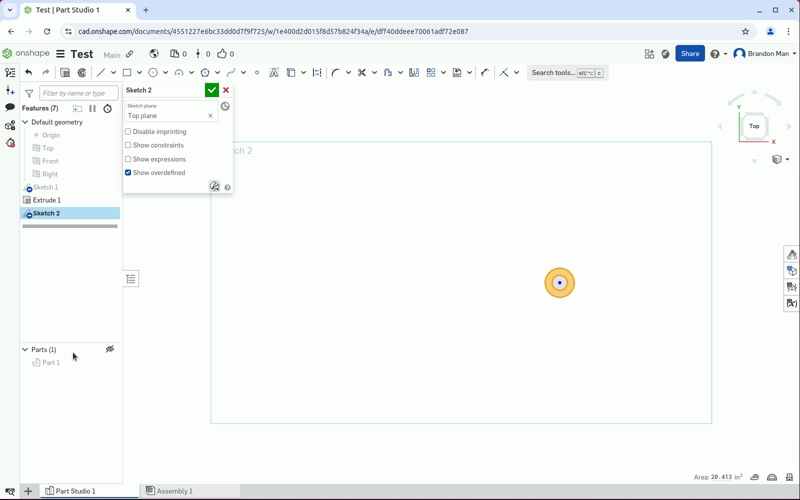
key(shift+e)
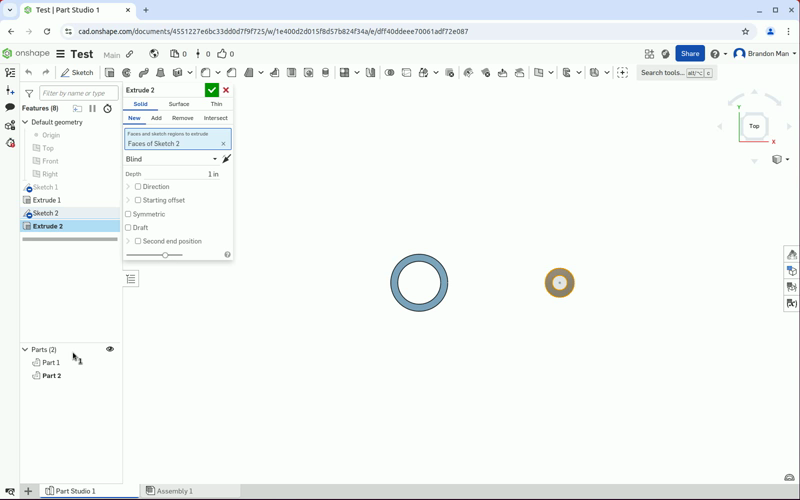
mouse_move(143, 106)
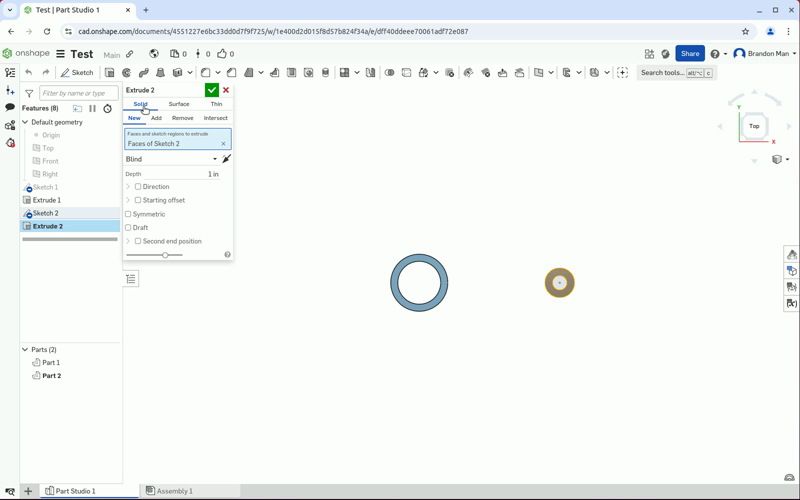
click(143, 106)
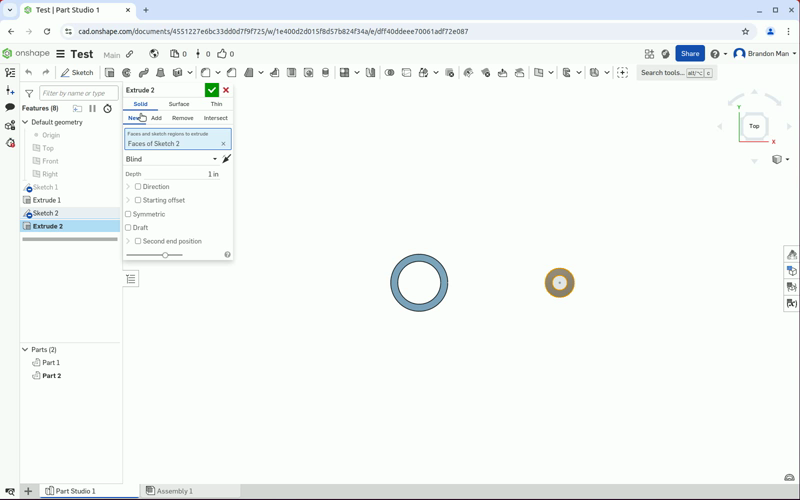
mouse_move(137, 120)
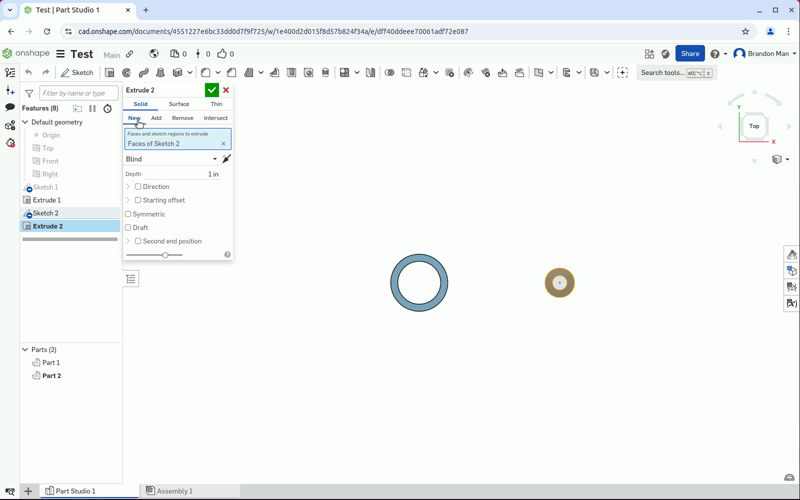
click(137, 120)
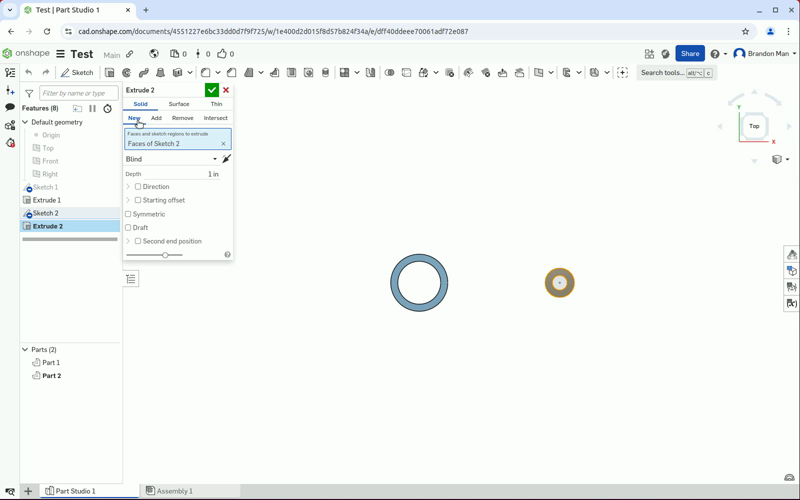
key(tab, 4)
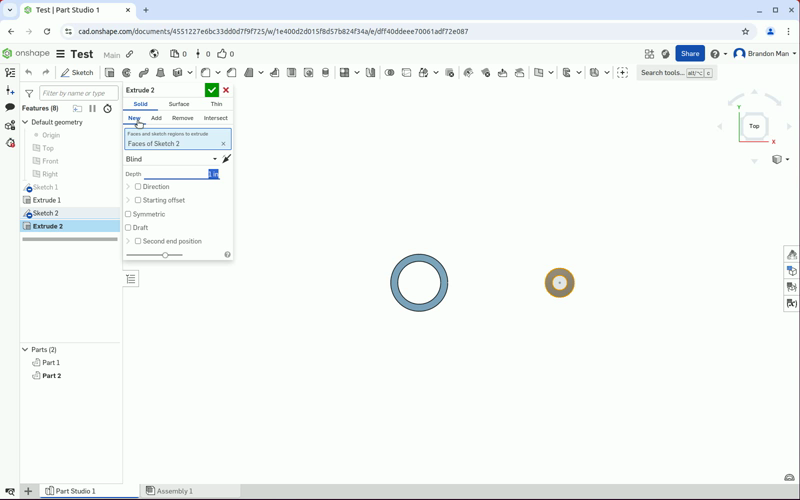
text(5.777)
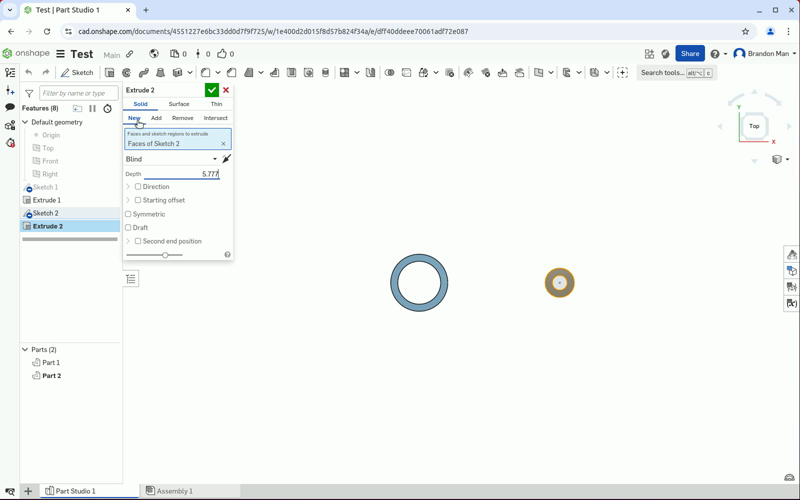
key(enter)
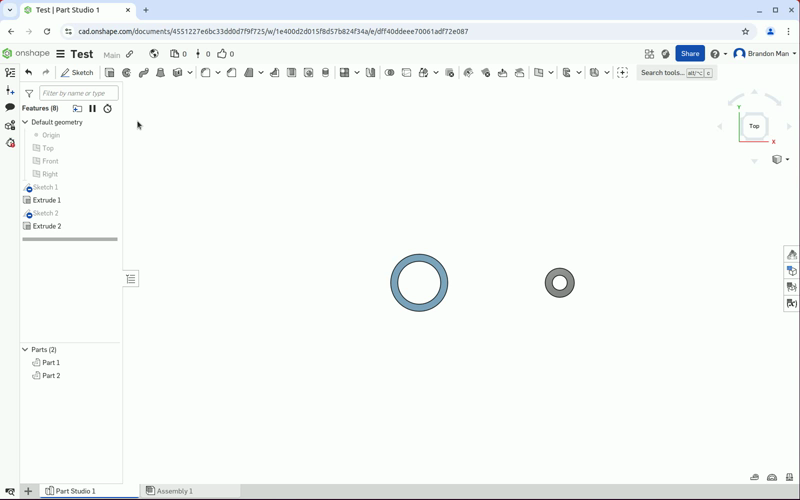
key(shift+h)
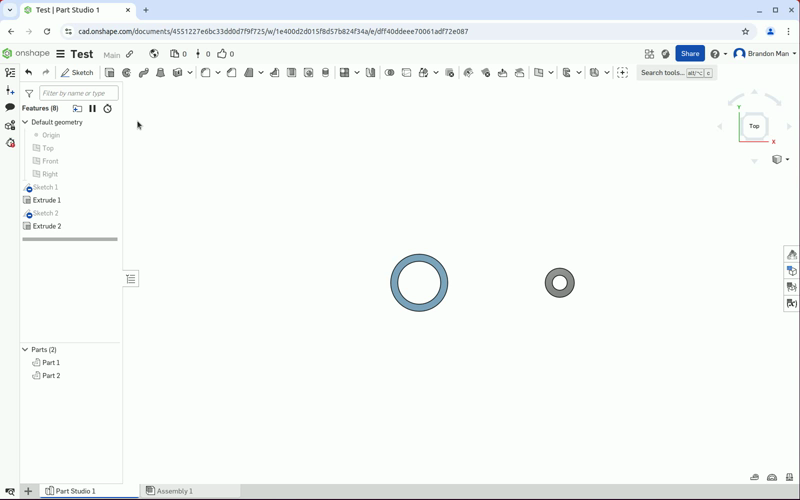
key(shift+h)
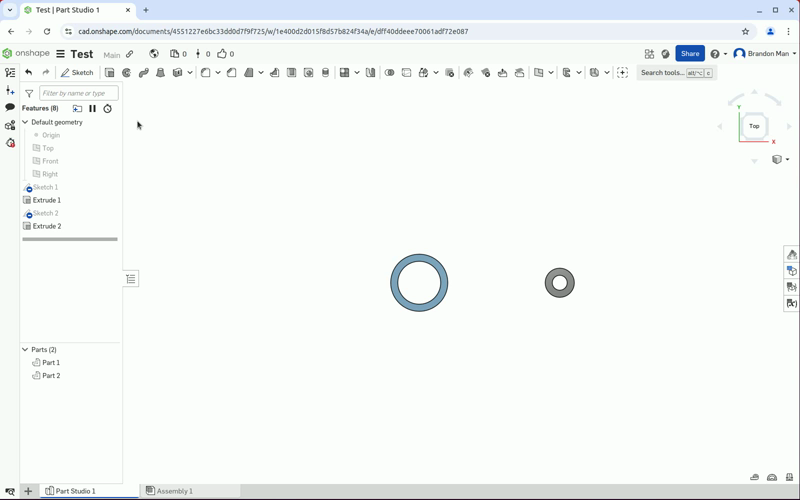
mouse_move(73, 189)
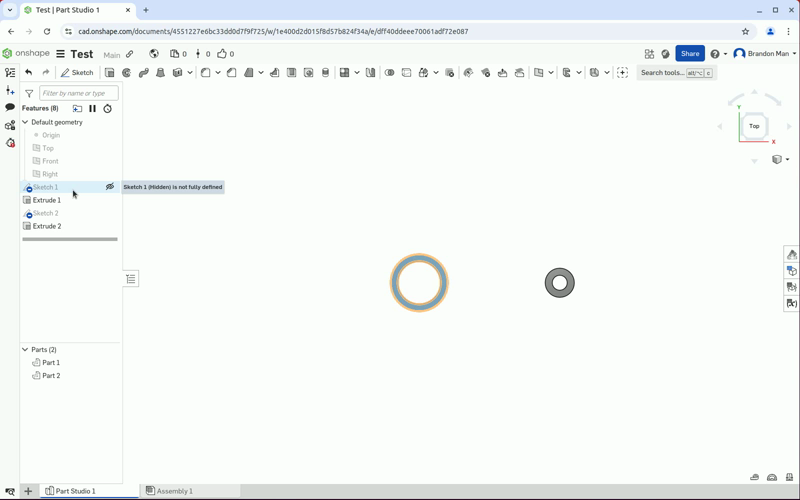
click(73, 189)
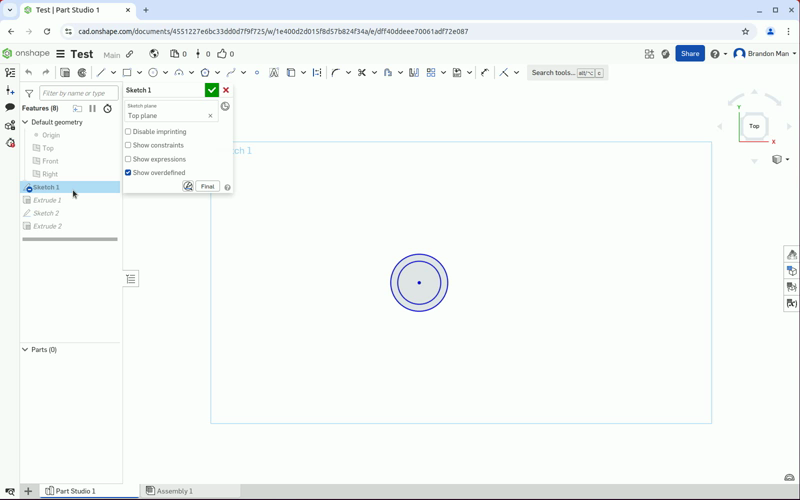
mouse_move(229, 92)
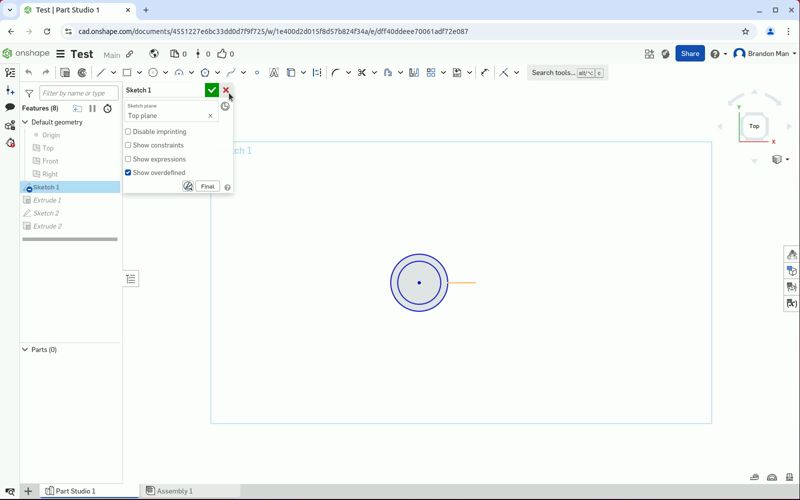
click(229, 92)
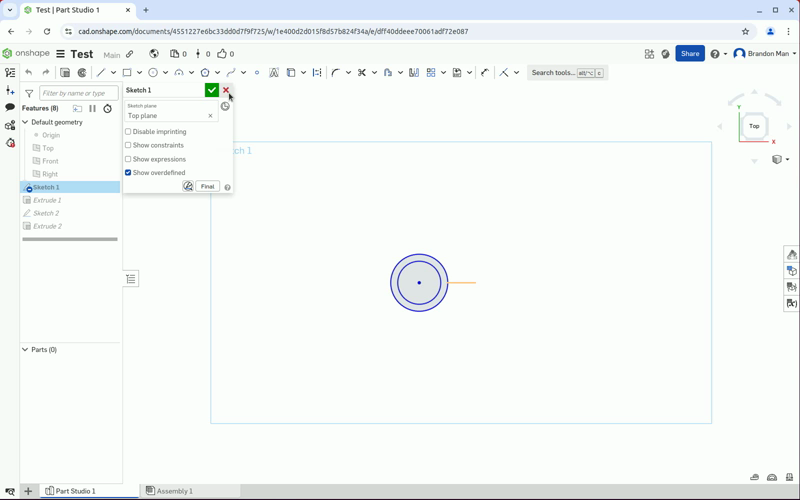
key(shift+s)
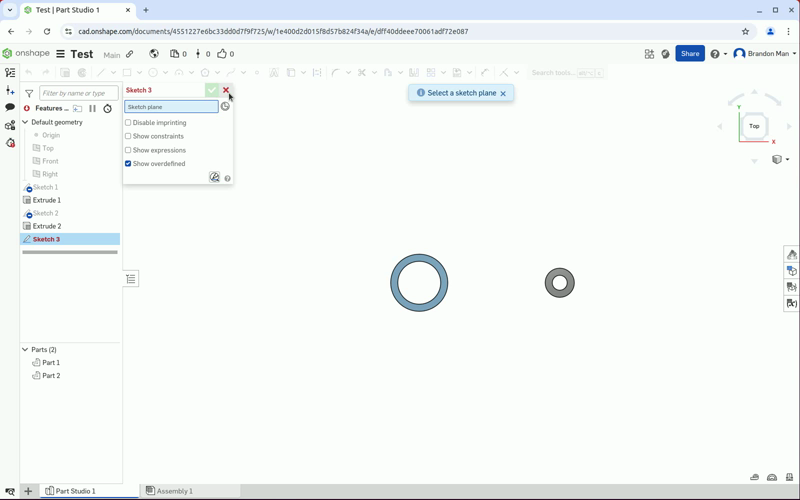
mouse_move(73, 150)
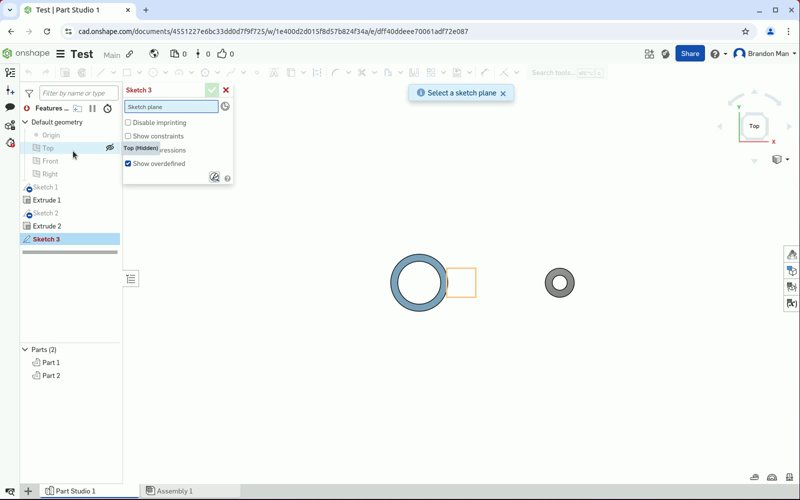
click(73, 150)
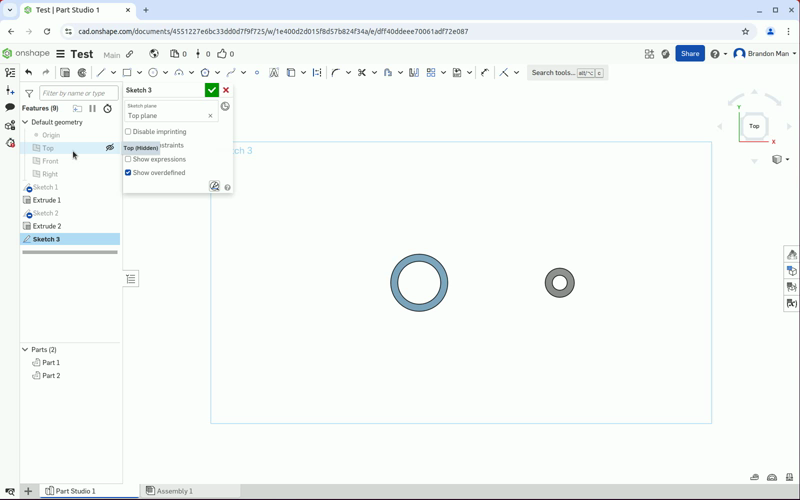
mouse_move(73, 352)
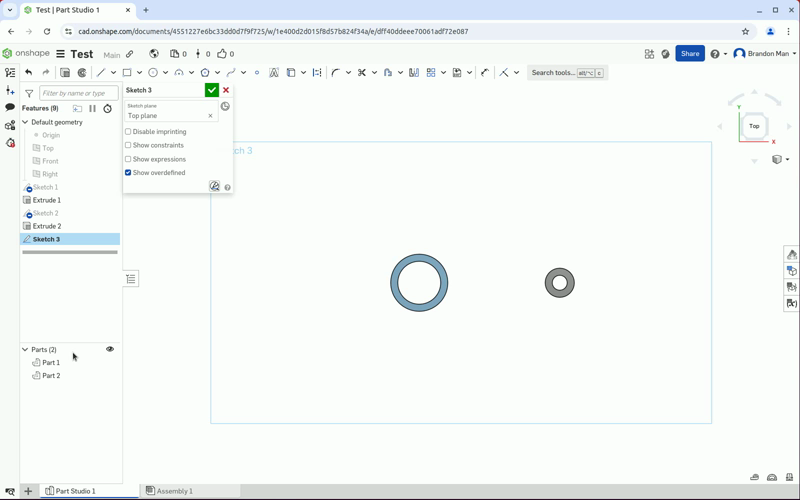
key(y)
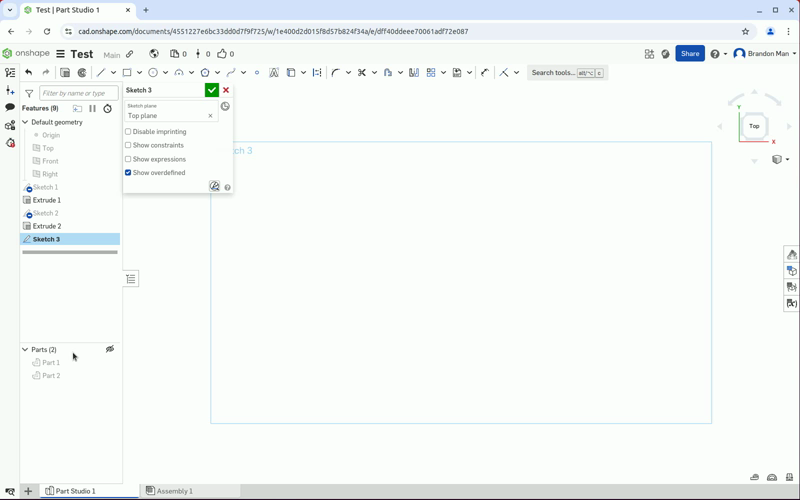
key(l)
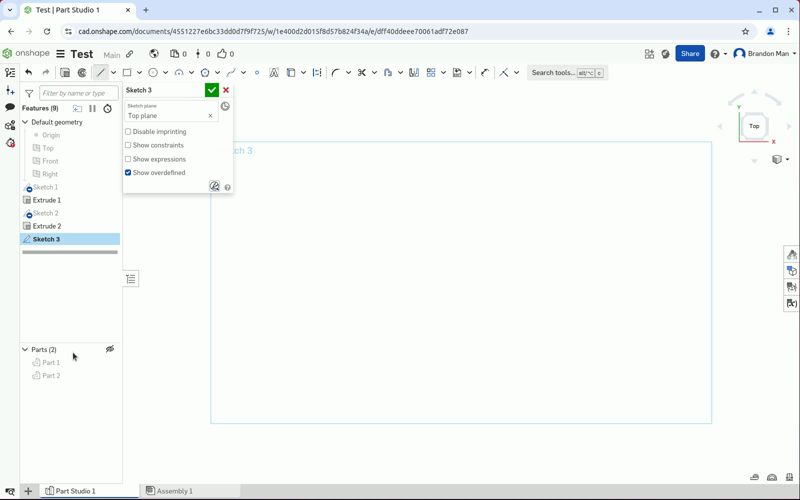
key_down(shift)
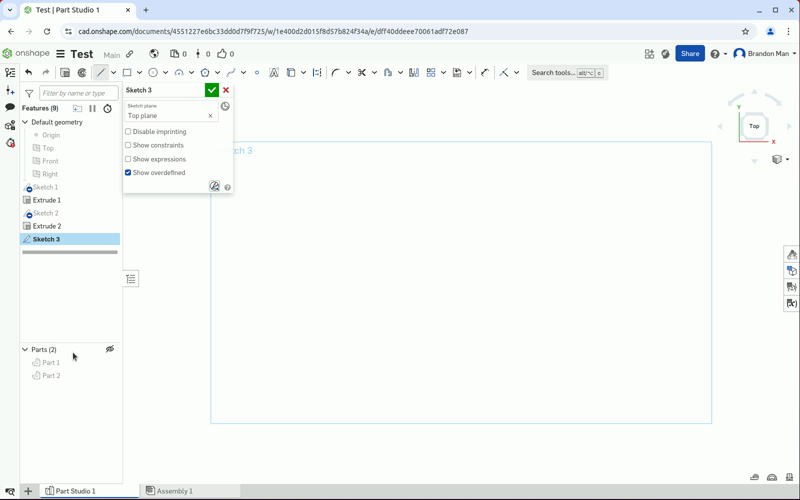
mouse_move(420, 311)
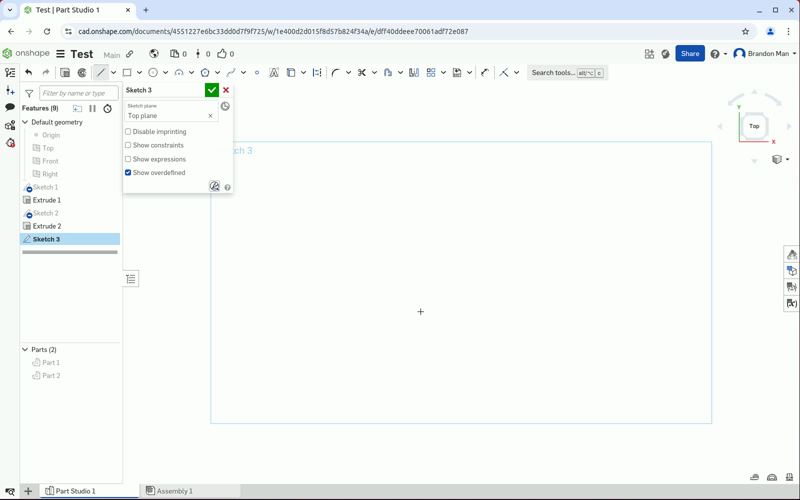
click(420, 311)
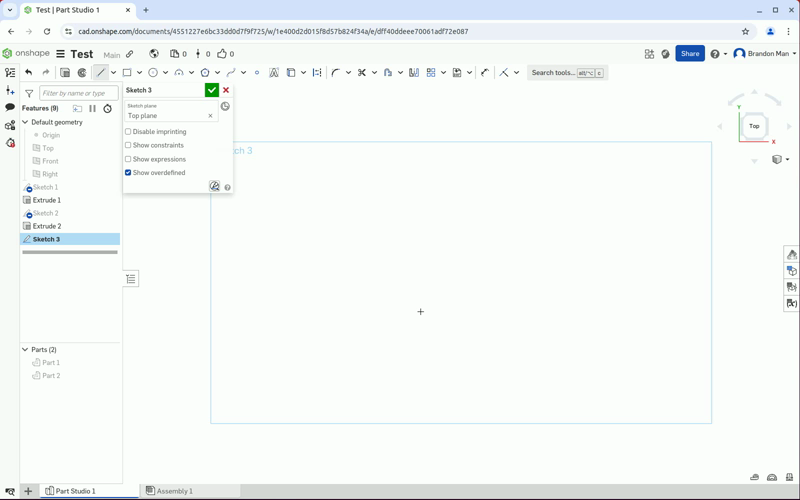
key_up(shift)
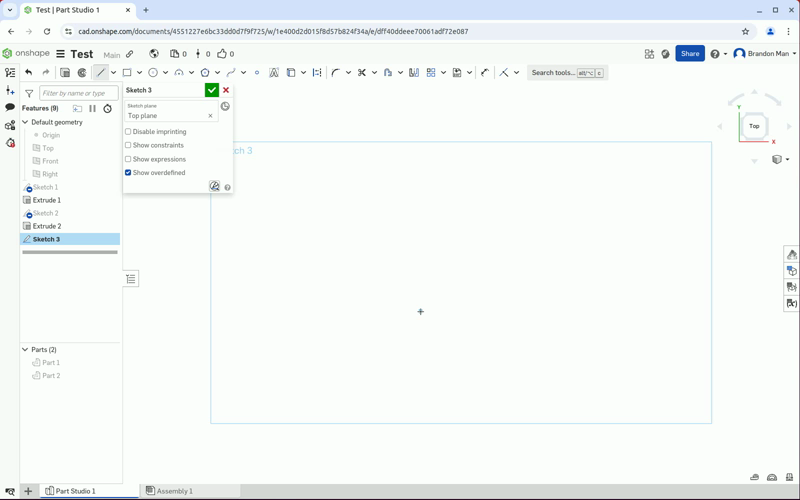
key_down(shift)
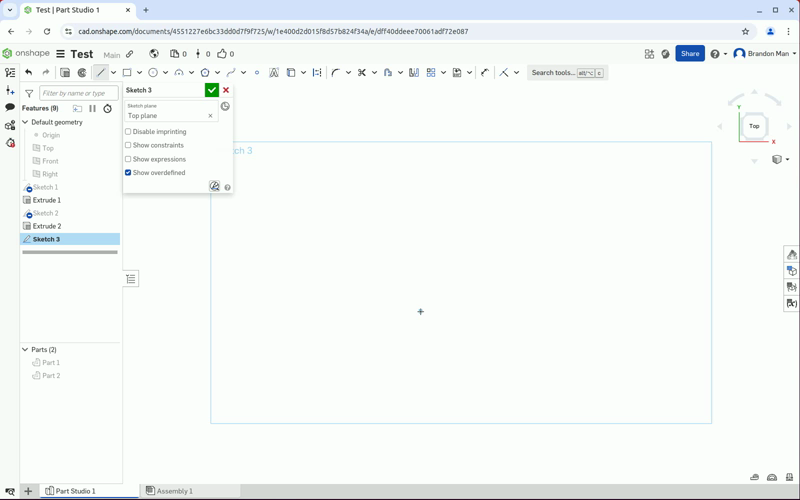
mouse_move(560, 296)
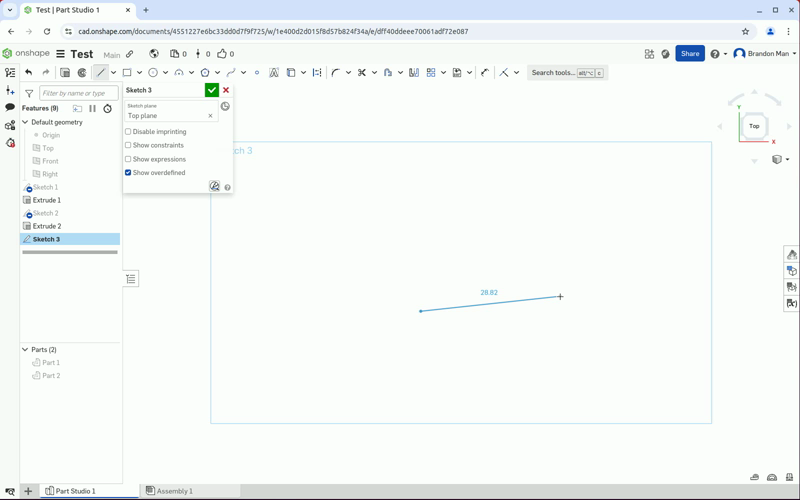
click(560, 296)
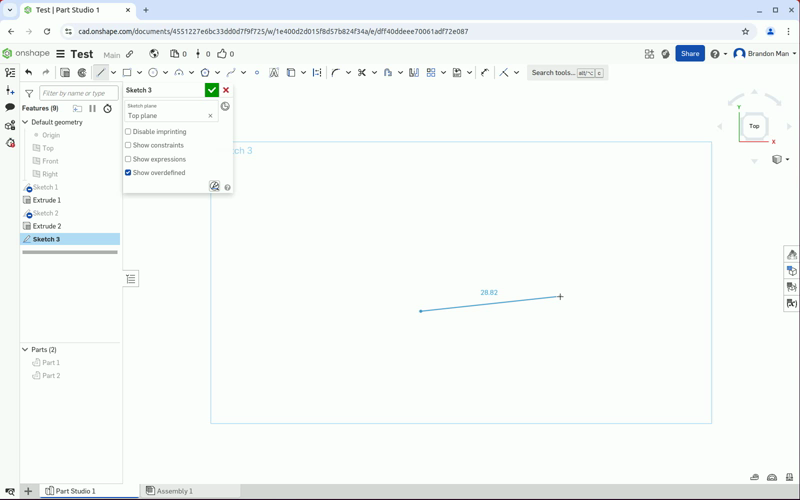
key_up(shift)
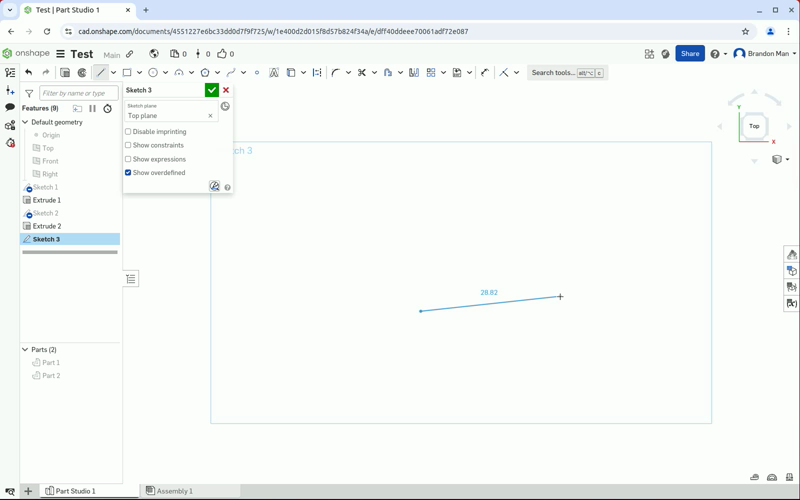
key(esc)
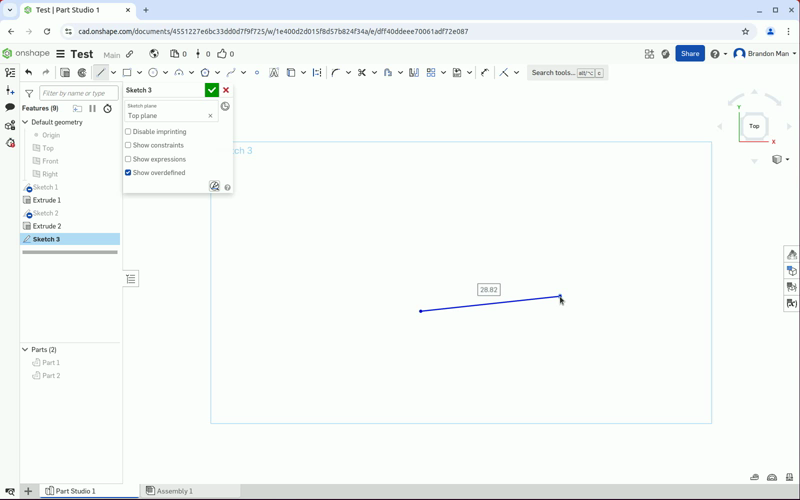
key(a)
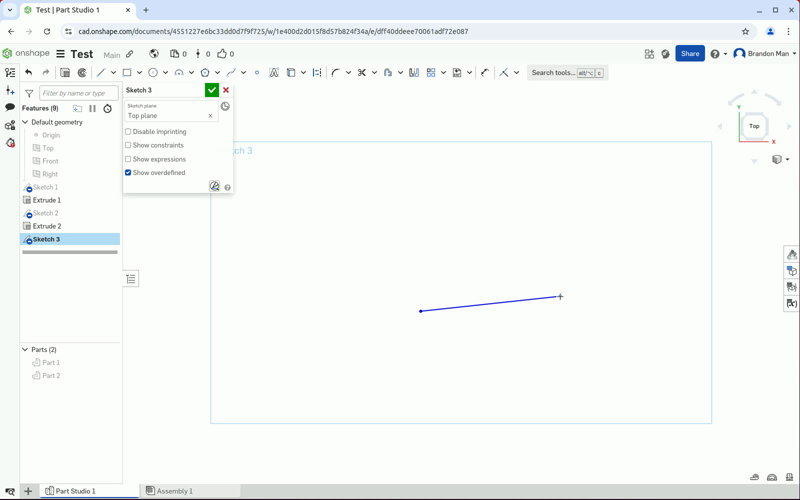
mouse_move(560, 296)
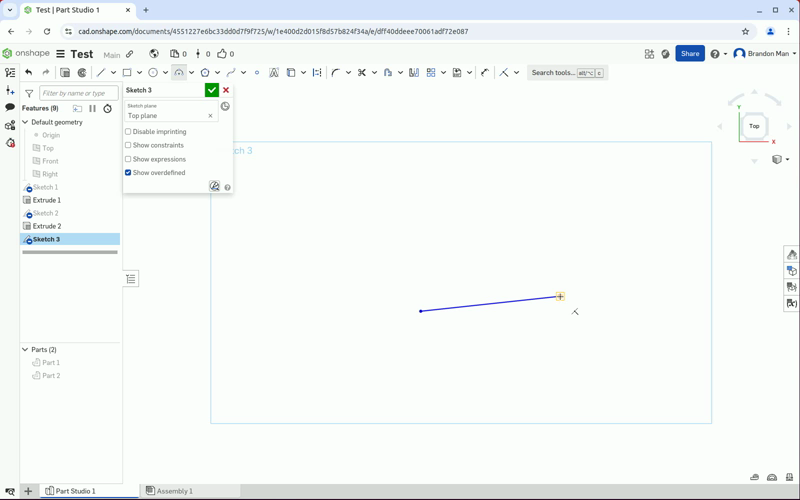
click(560, 296)
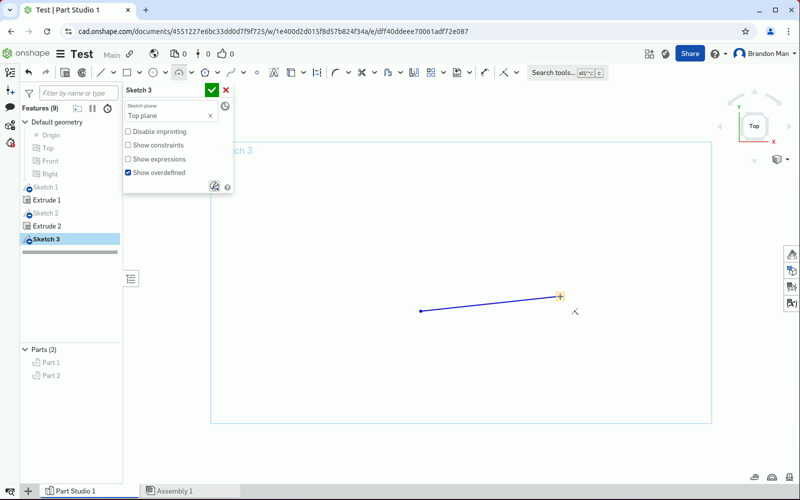
key_down(shift)
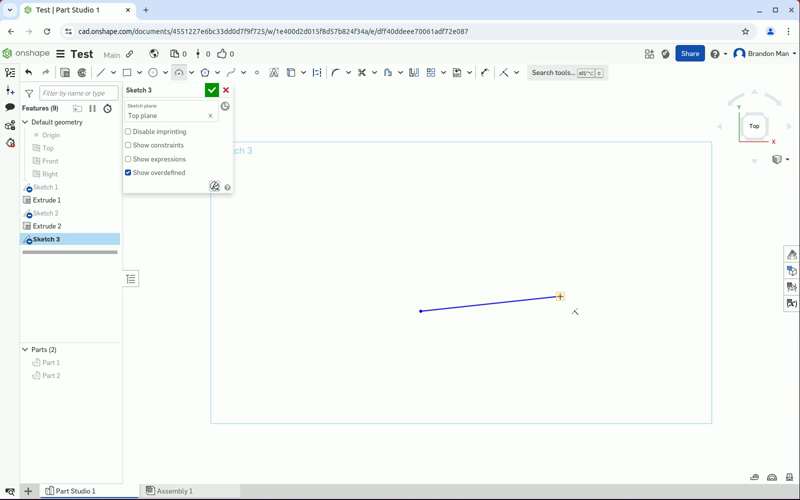
mouse_move(560, 268)
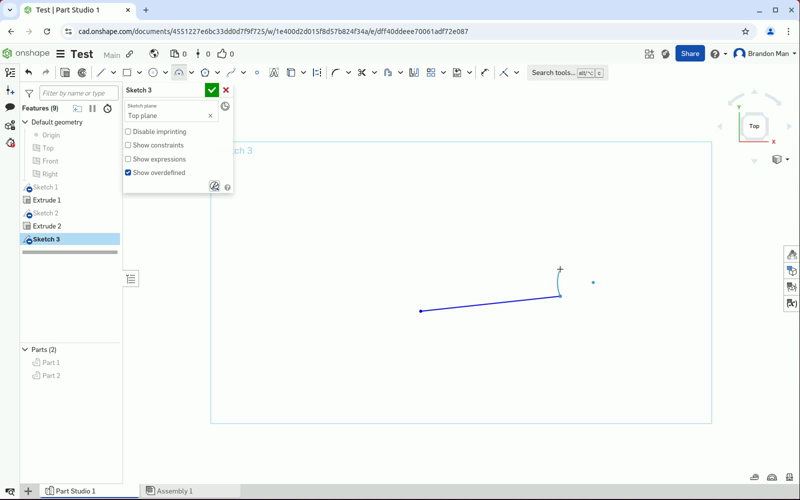
click(560, 268)
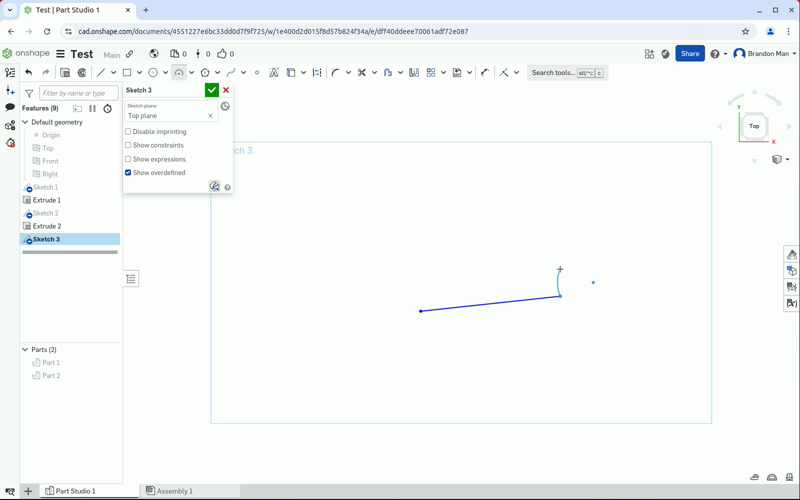
mouse_move(544, 282)
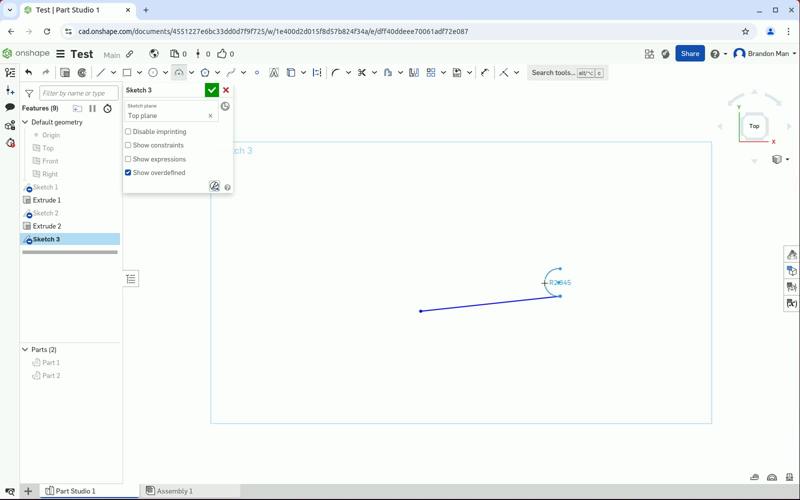
click(544, 282)
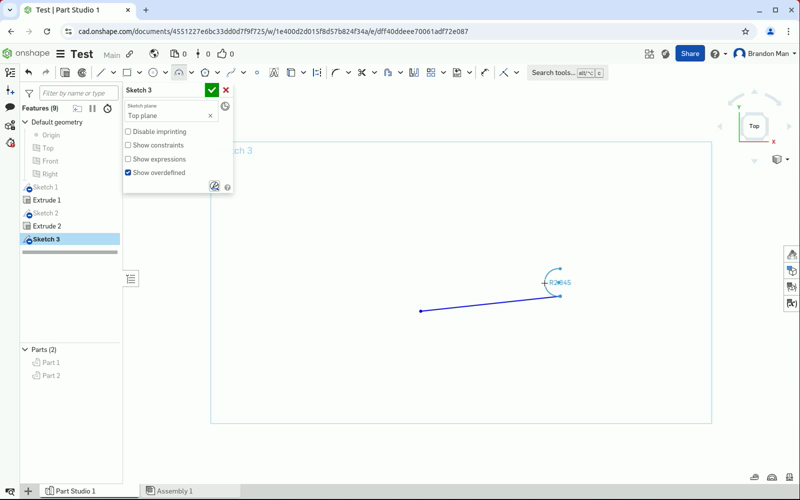
key_up(shift)
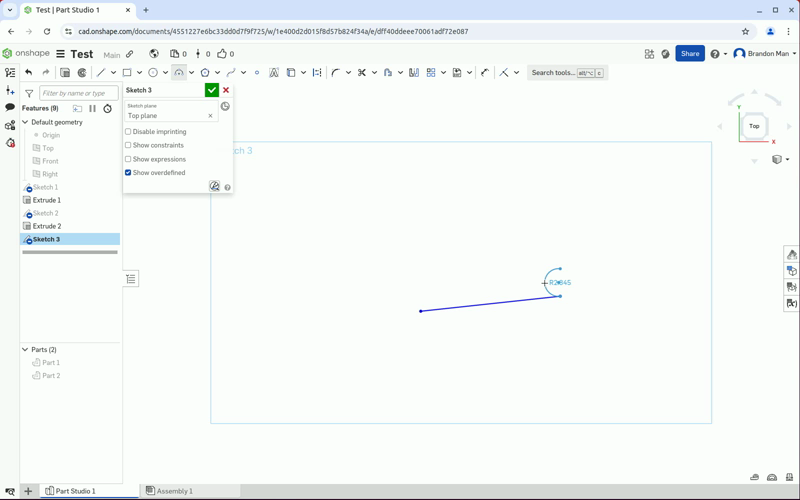
key(esc)
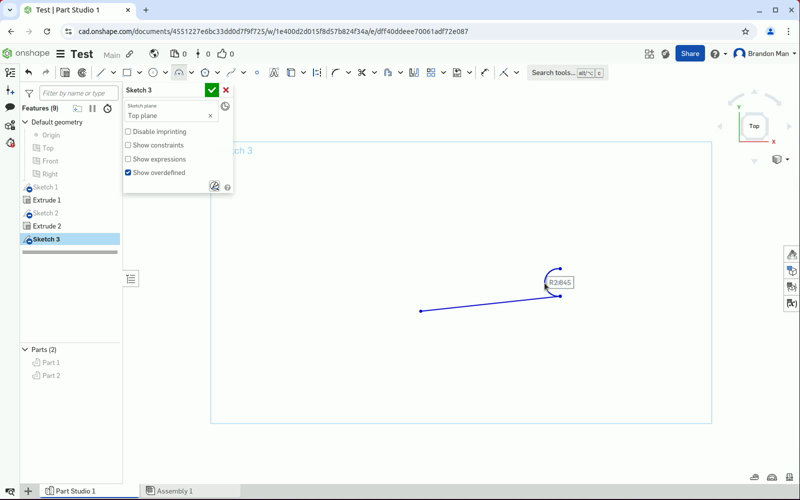
key(l)
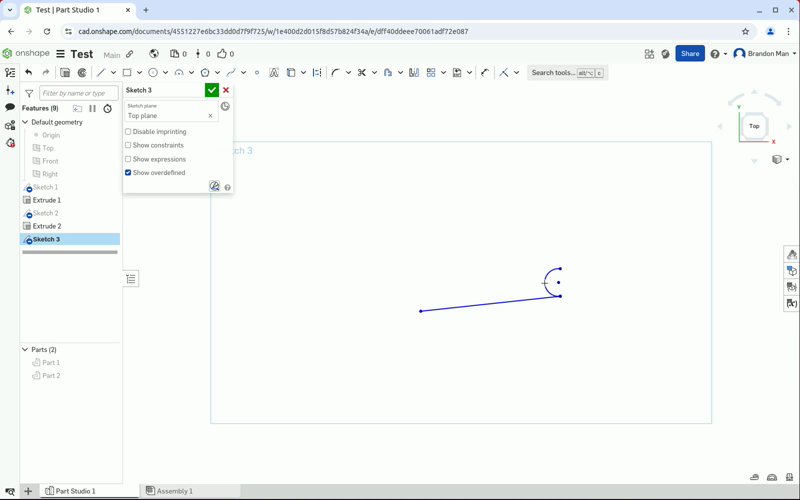
mouse_move(560, 268)
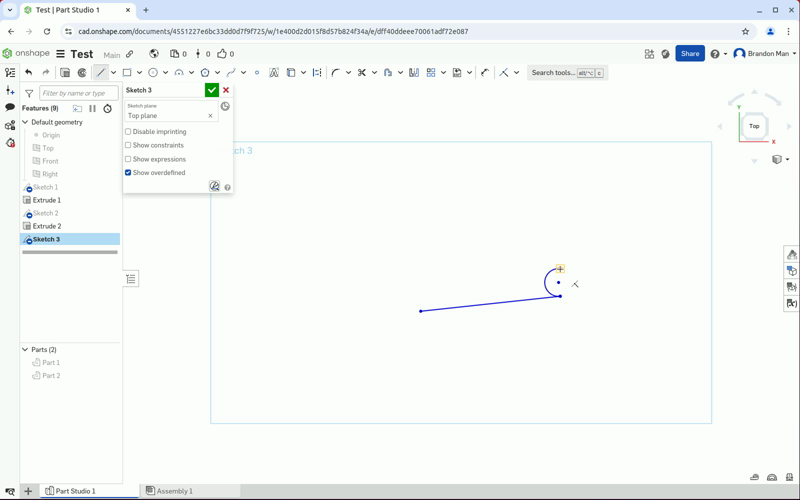
click(560, 268)
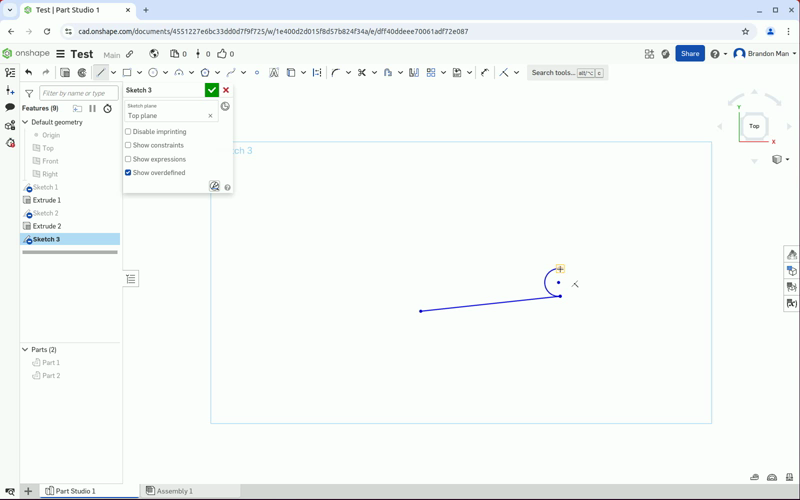
key_down(shift)
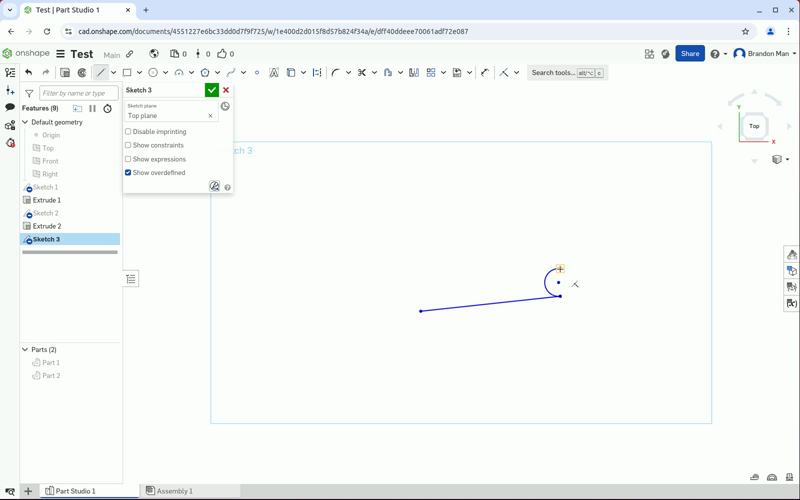
mouse_move(420, 255)
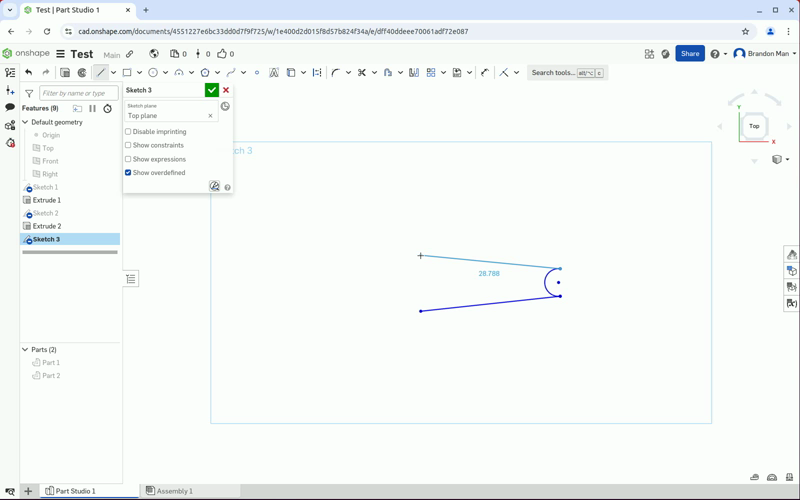
click(420, 255)
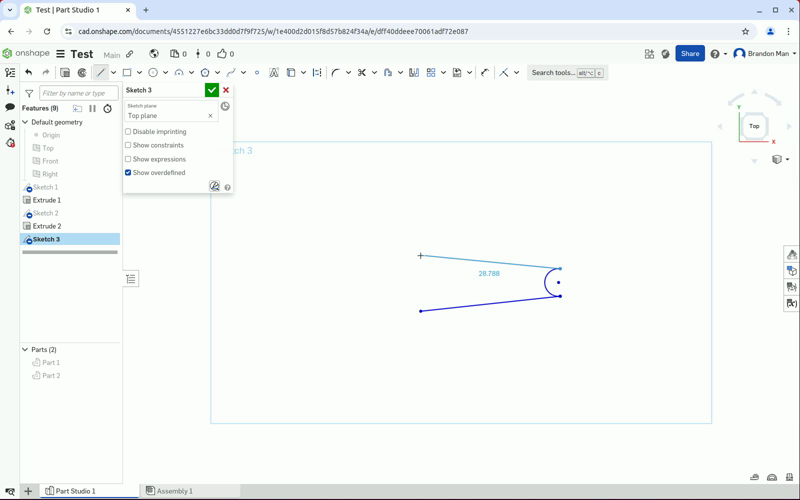
key_up(shift)
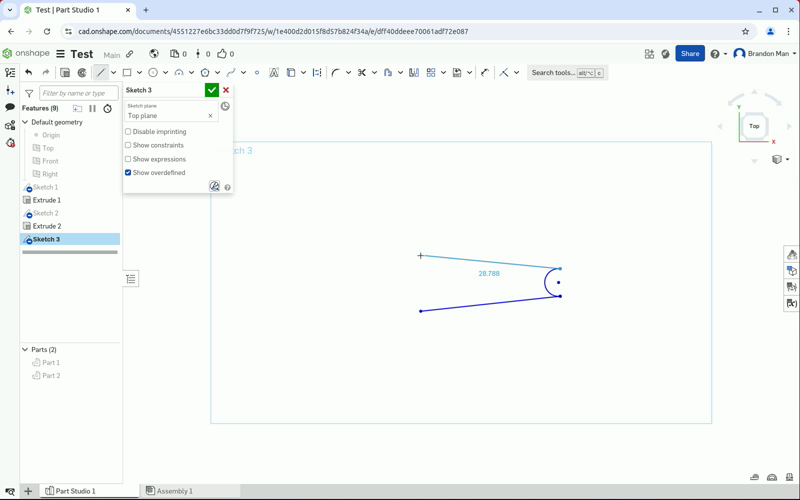
key(esc)
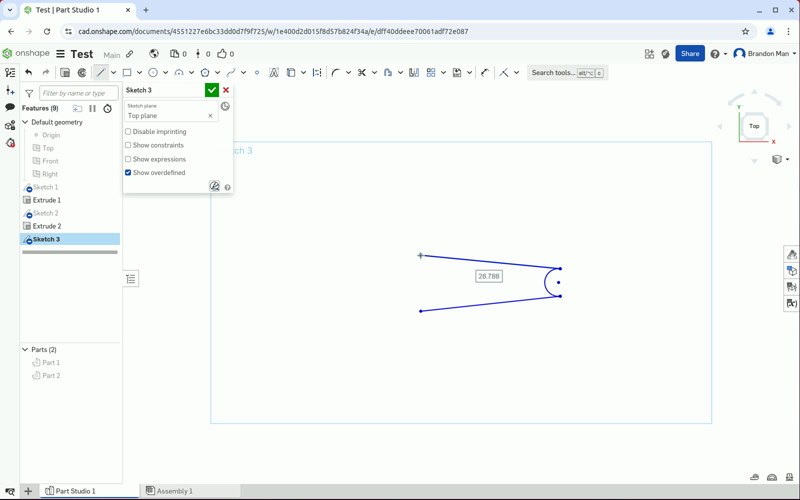
key(a)
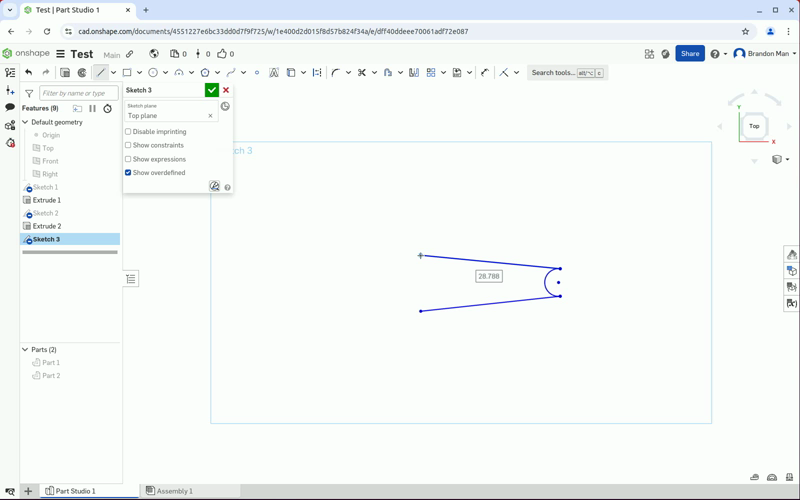
mouse_move(420, 255)
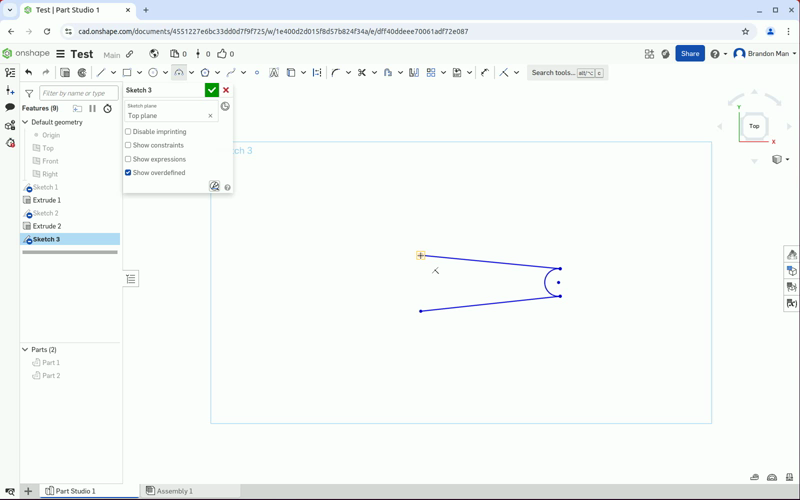
click(420, 255)
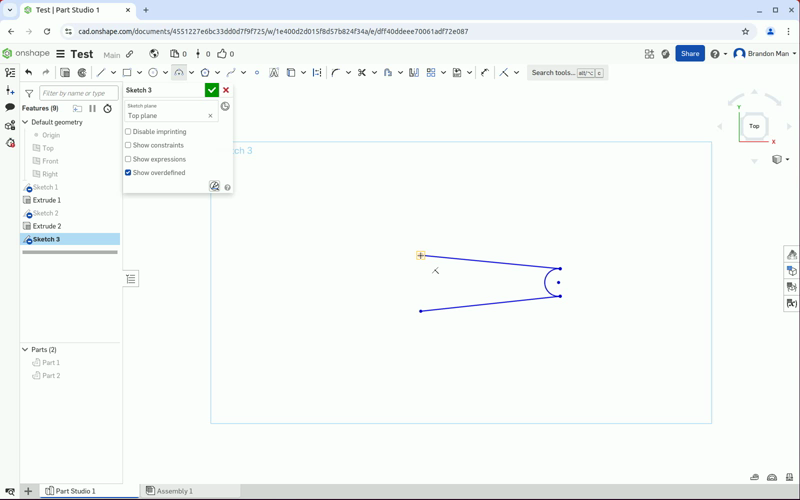
mouse_move(420, 311)
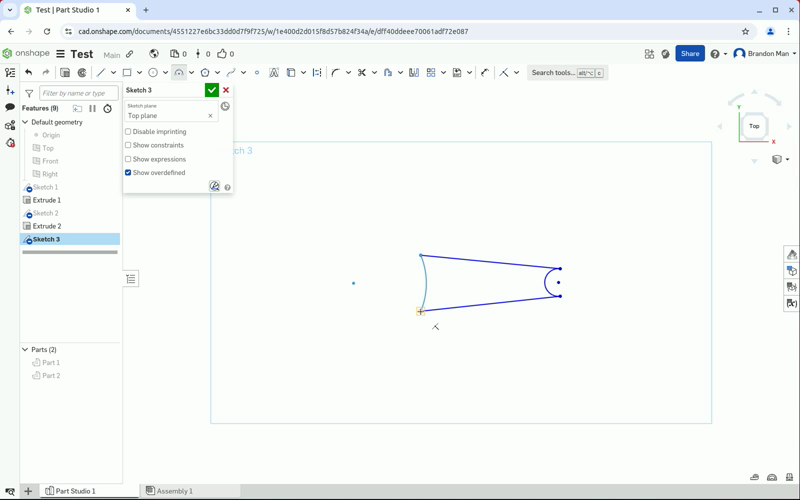
click(420, 311)
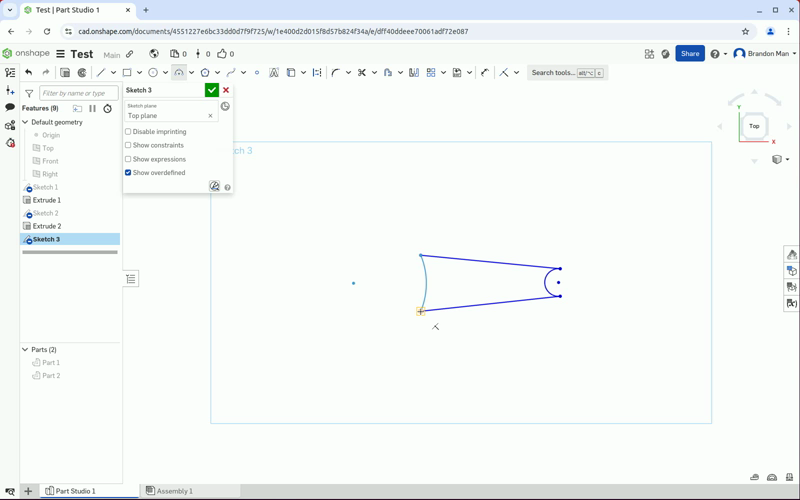
key_down(shift)
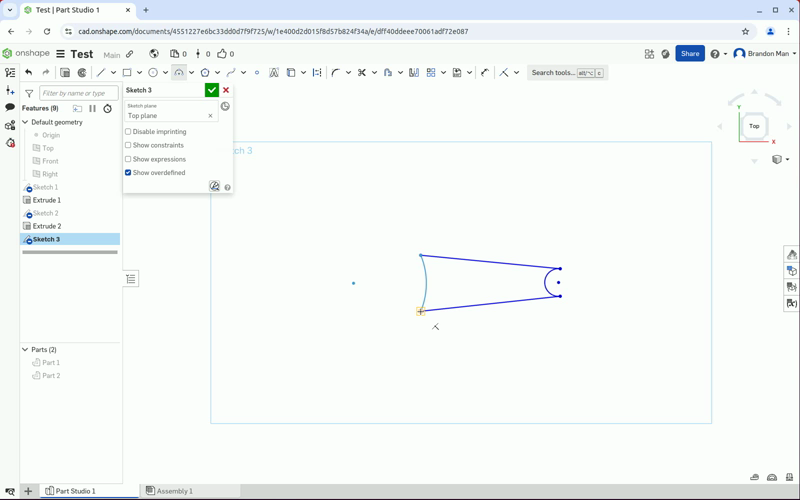
mouse_move(446, 283)
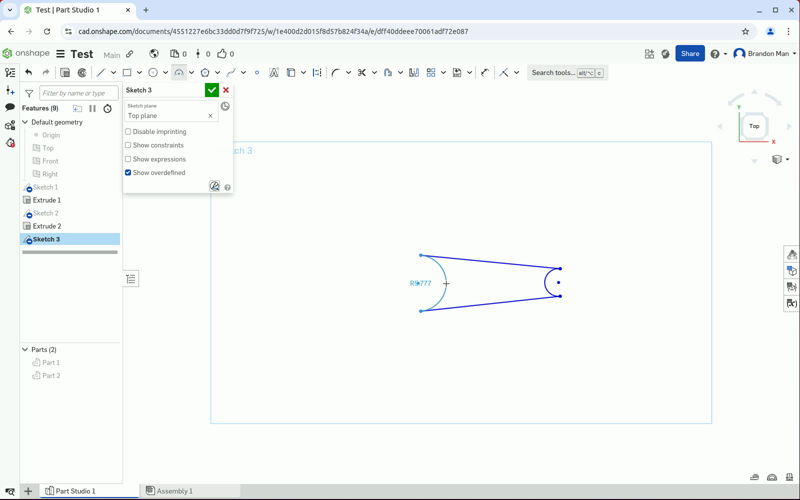
click(446, 283)
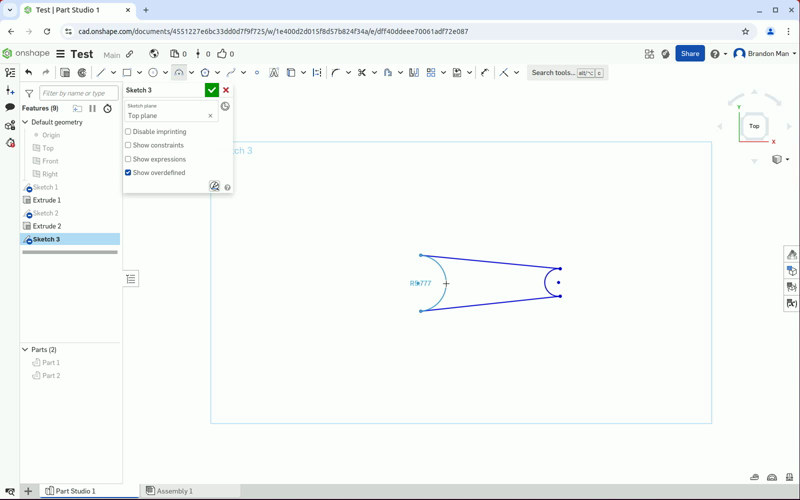
key_up(shift)
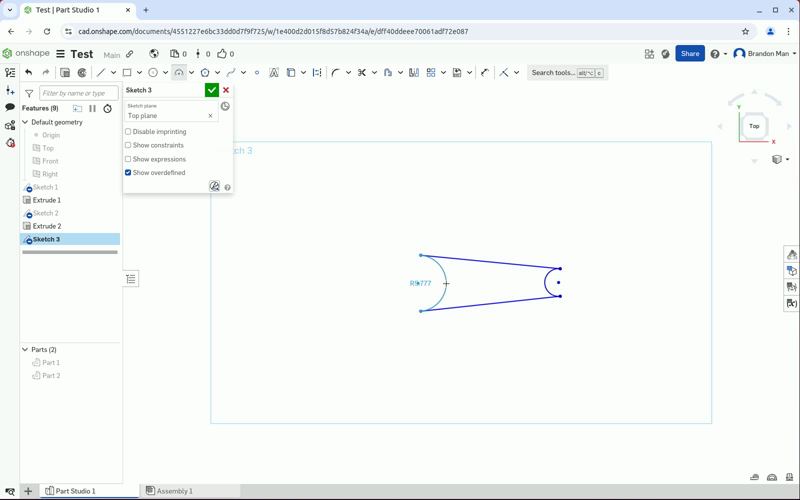
key(esc)
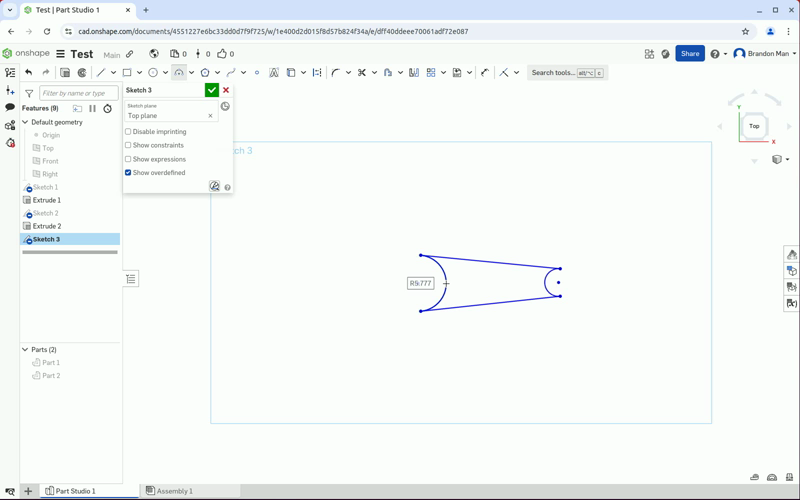
key(l)
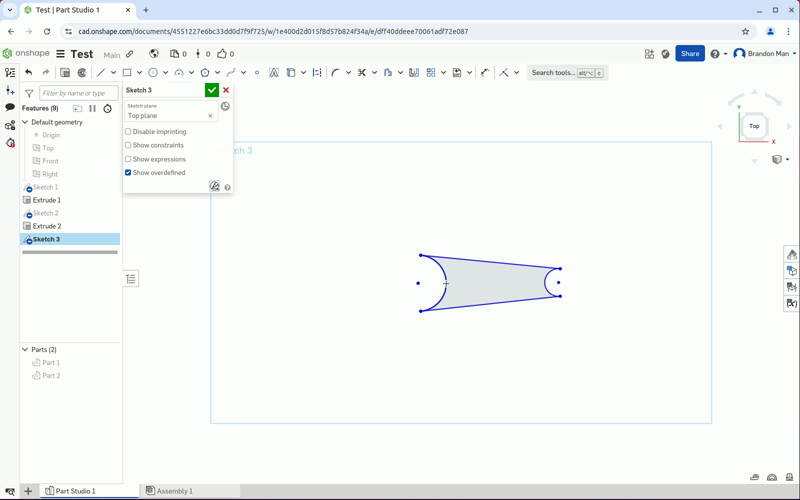
key_down(shift)
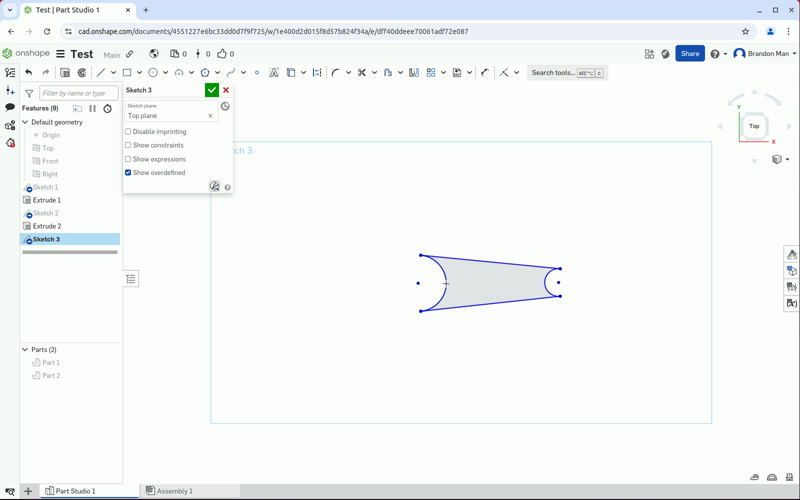
mouse_move(460, 290)
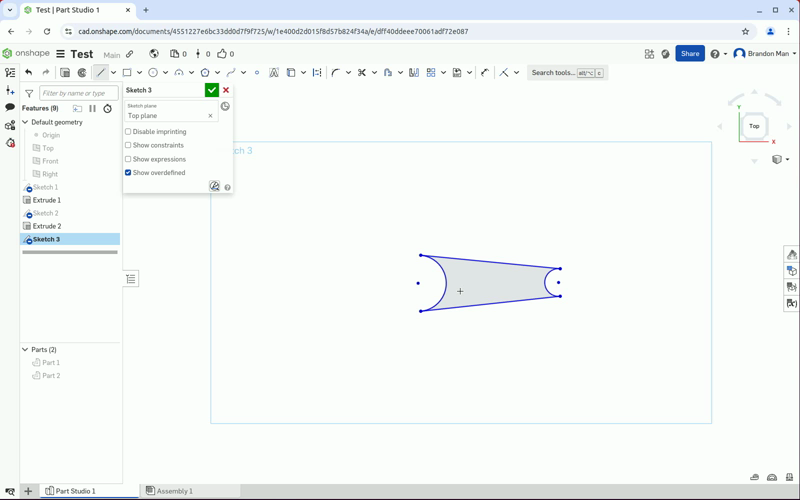
click(460, 290)
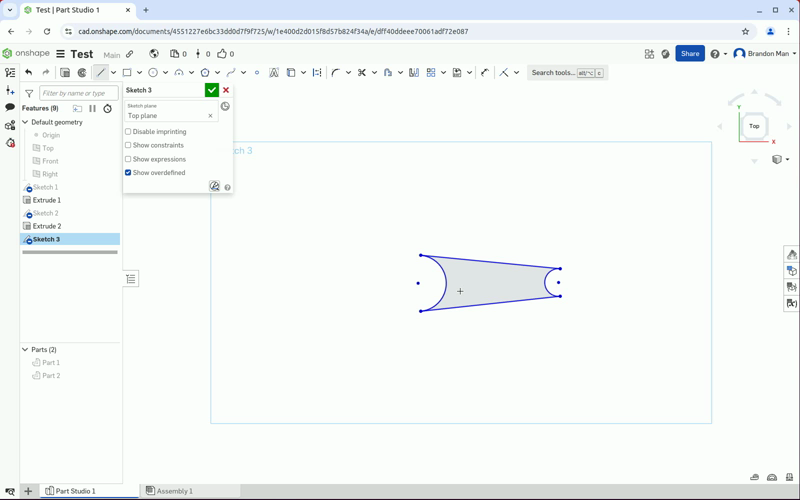
key_up(shift)
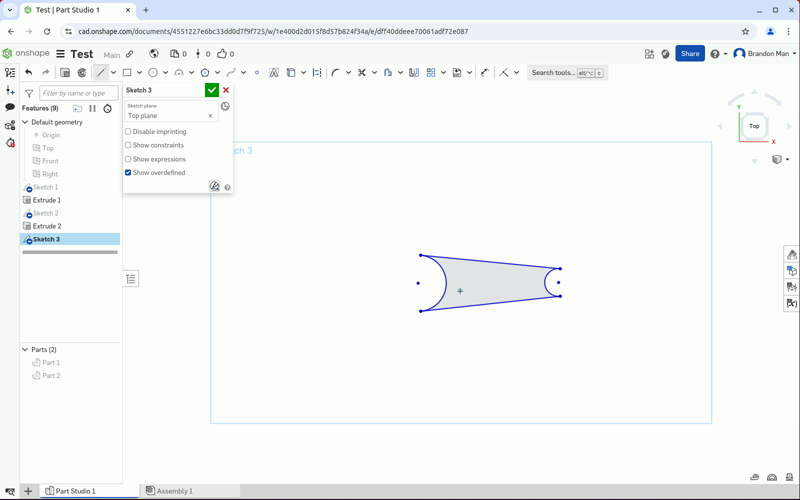
key_down(shift)
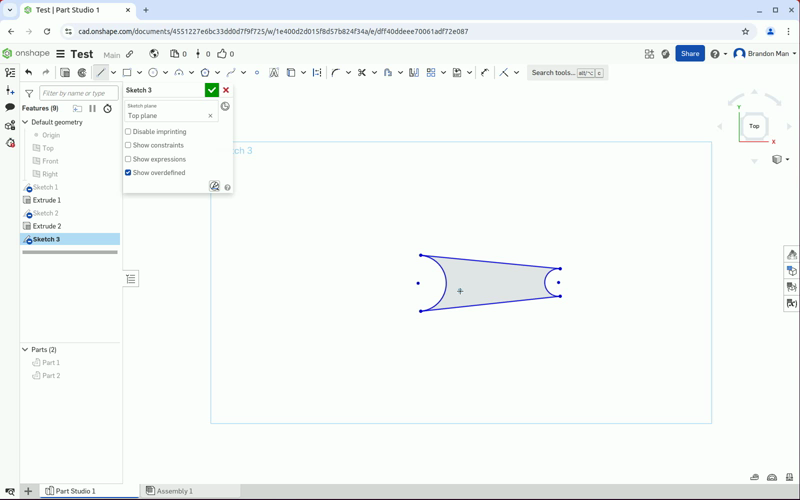
mouse_move(490, 290)
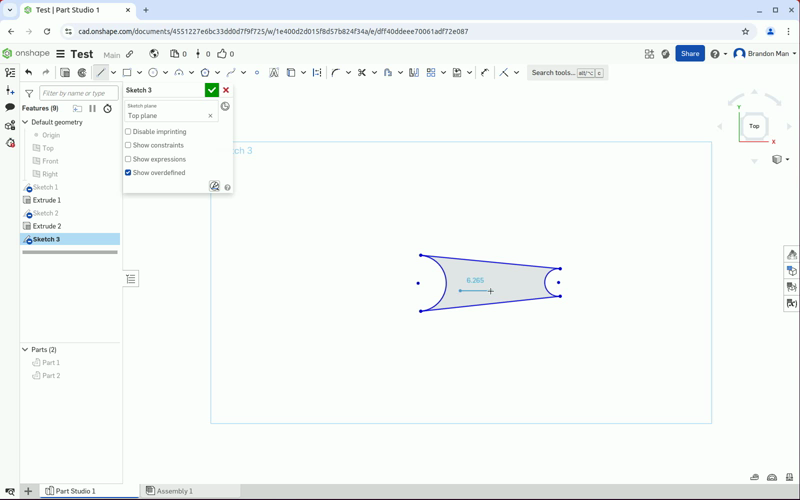
mouse_move(516, 290)
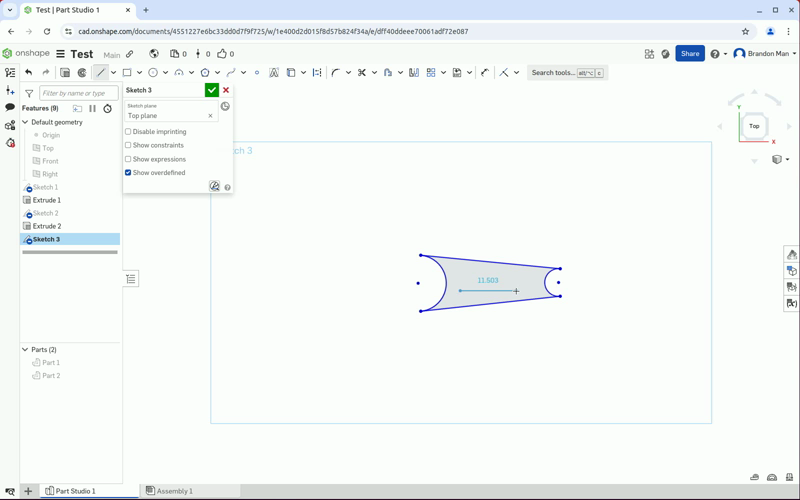
click(516, 290)
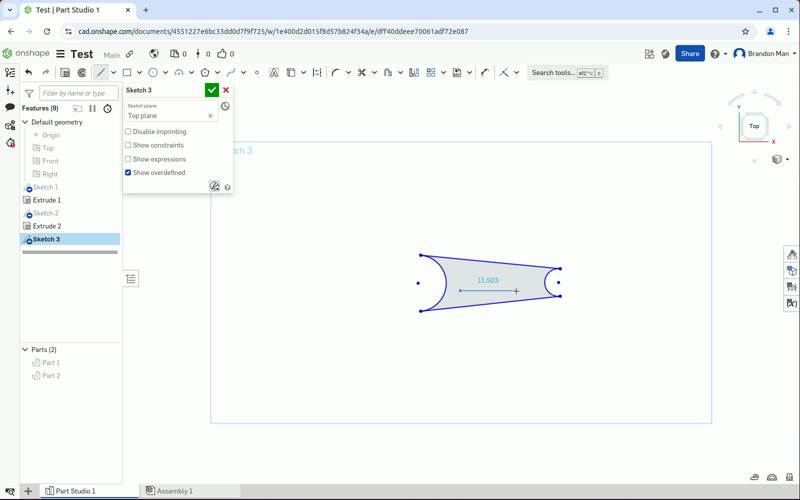
key_up(shift)
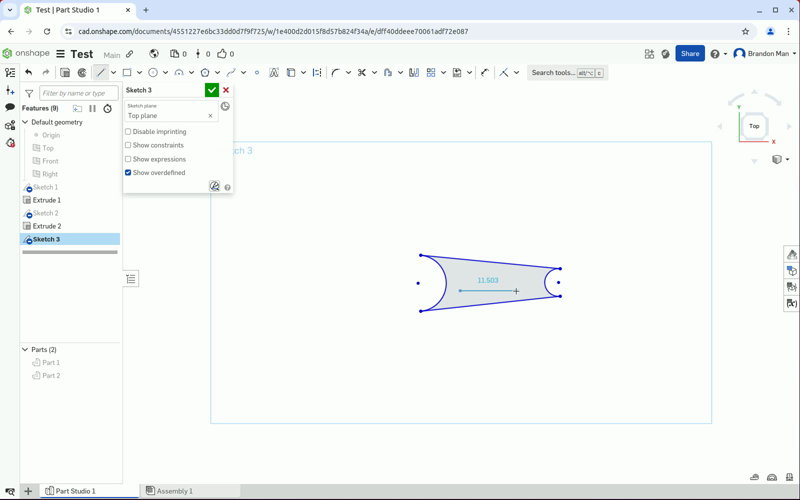
key(esc)
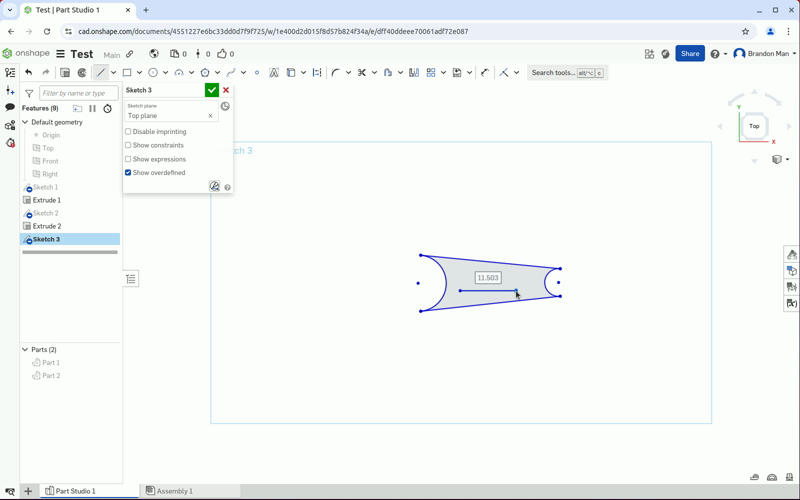
key(a)
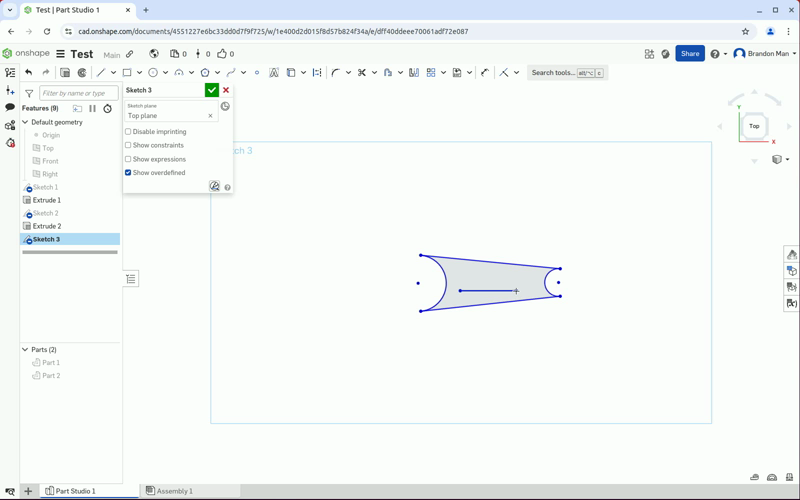
mouse_move(516, 290)
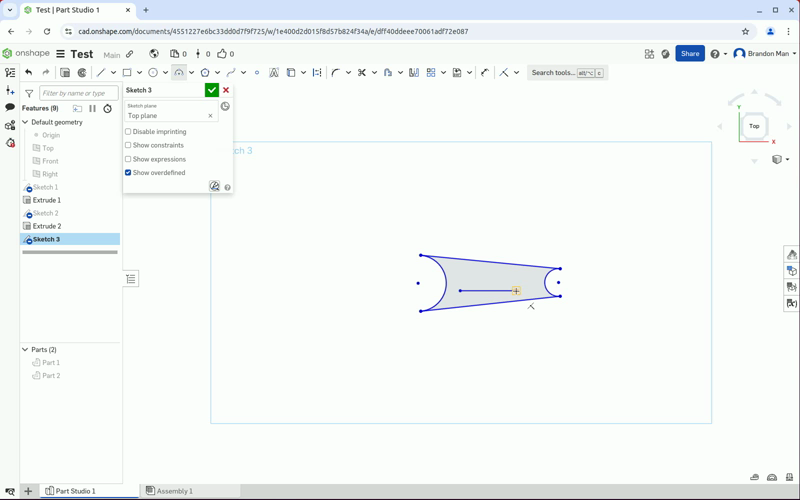
click(516, 290)
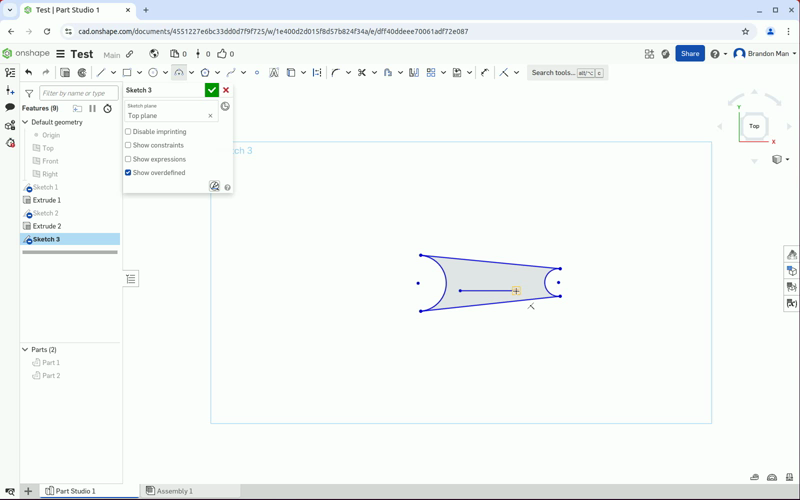
key_down(shift)
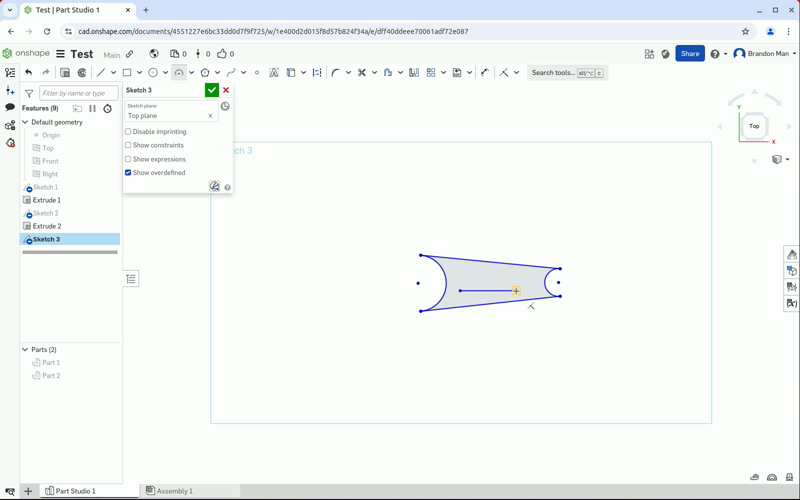
mouse_move(516, 276)
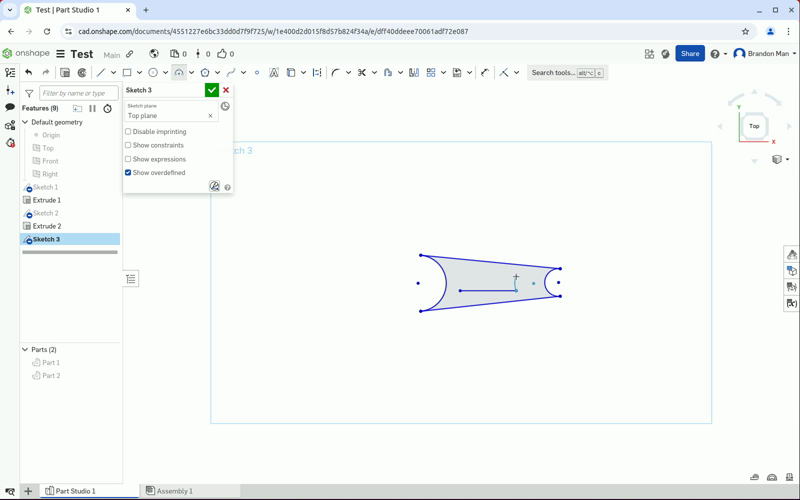
click(516, 276)
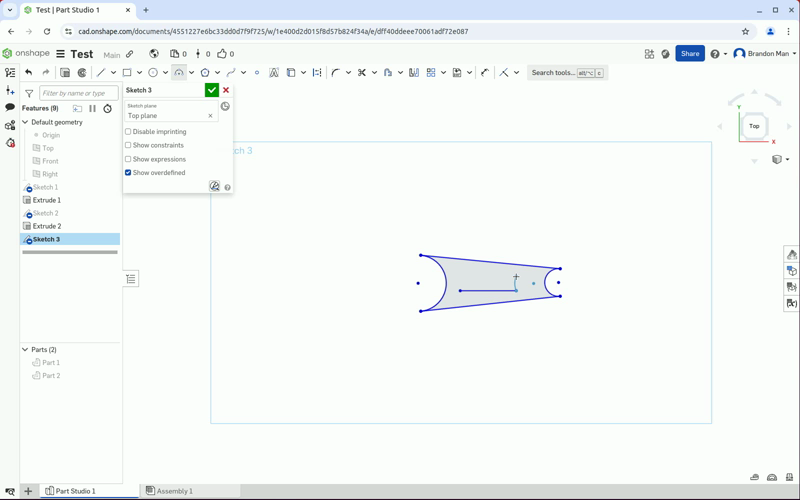
mouse_move(523, 283)
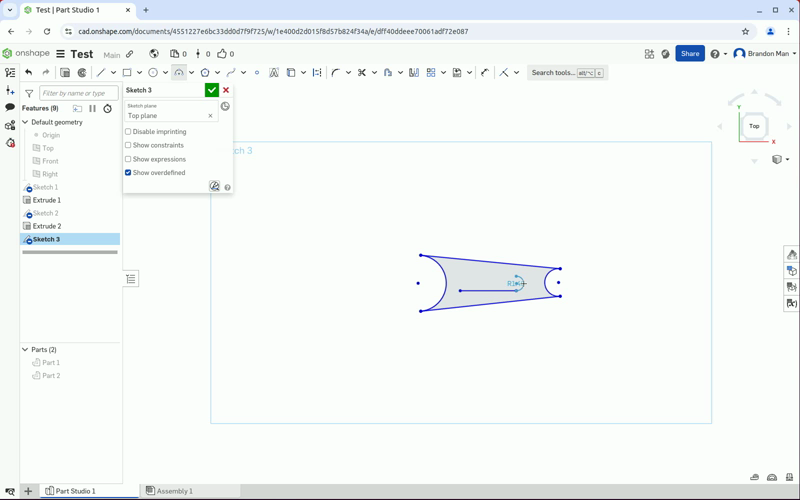
click(523, 283)
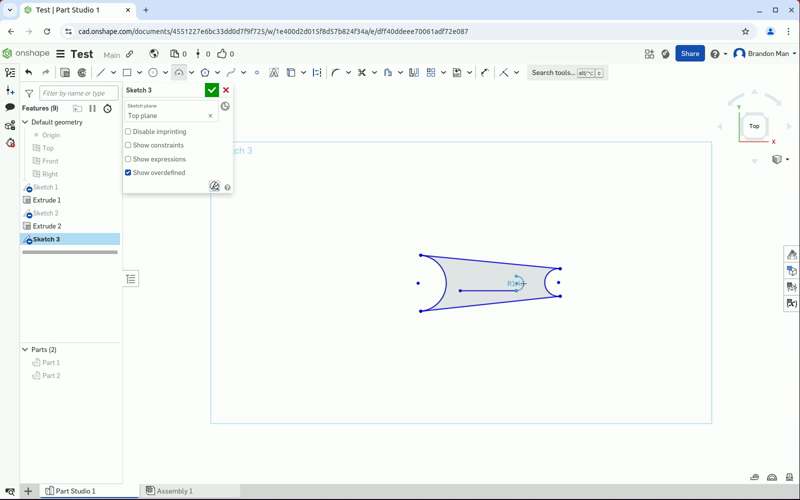
key_up(shift)
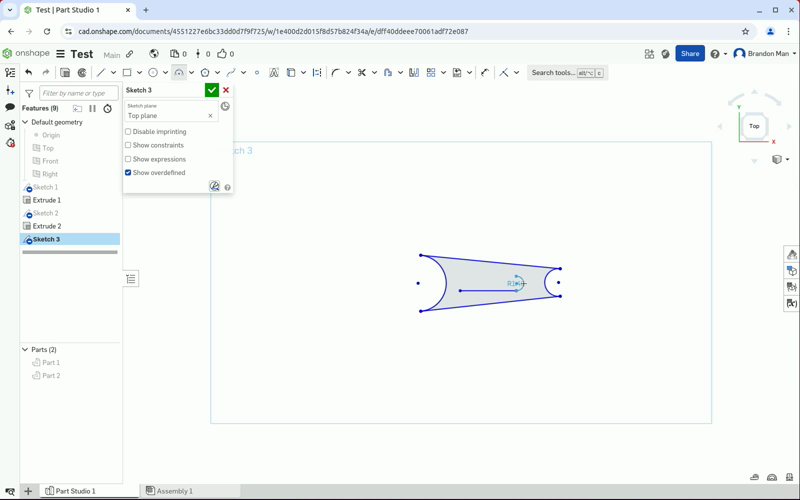
key(esc)
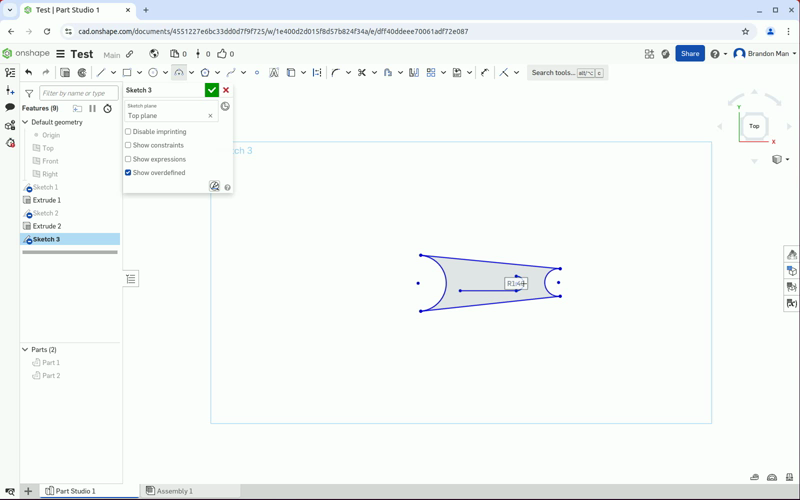
key(l)
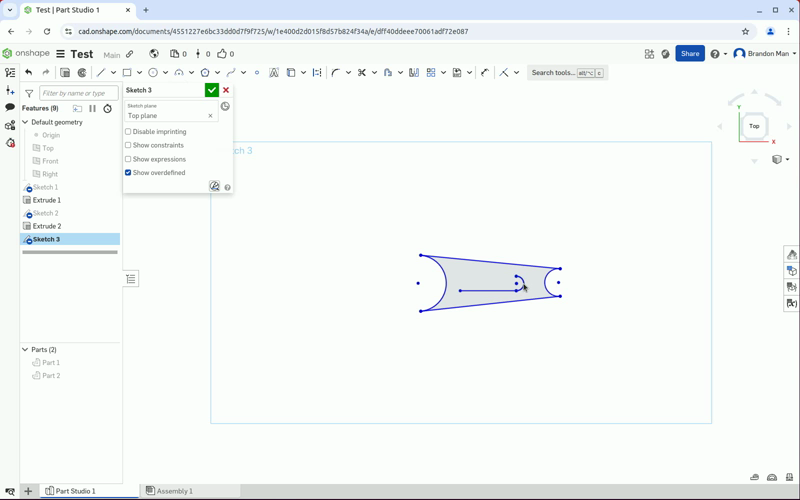
mouse_move(516, 276)
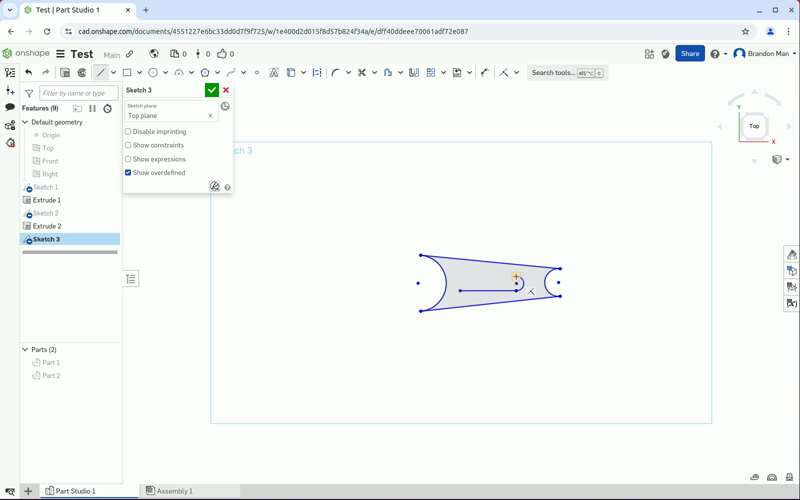
click(516, 276)
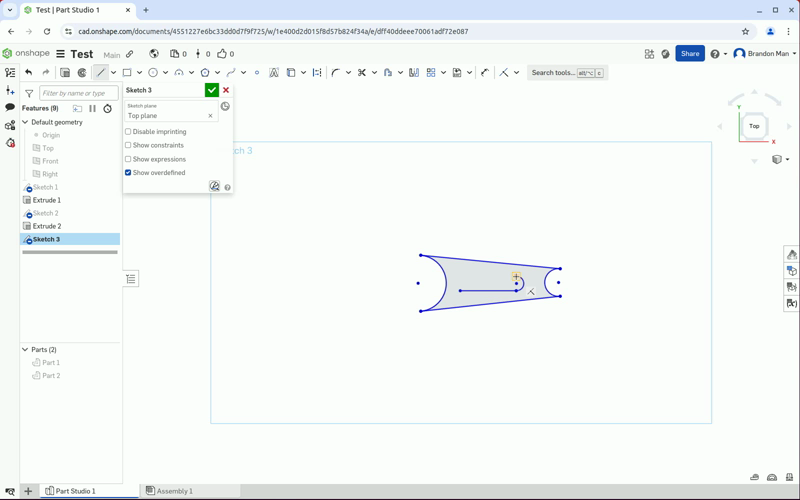
key_down(shift)
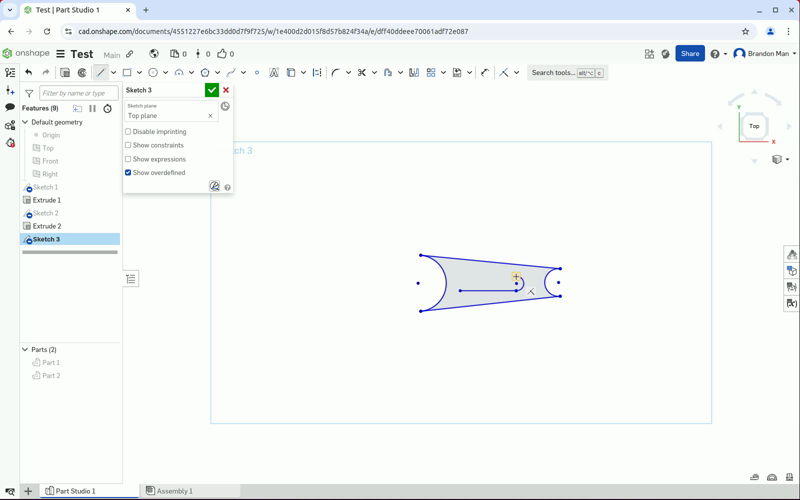
mouse_move(546, 276)
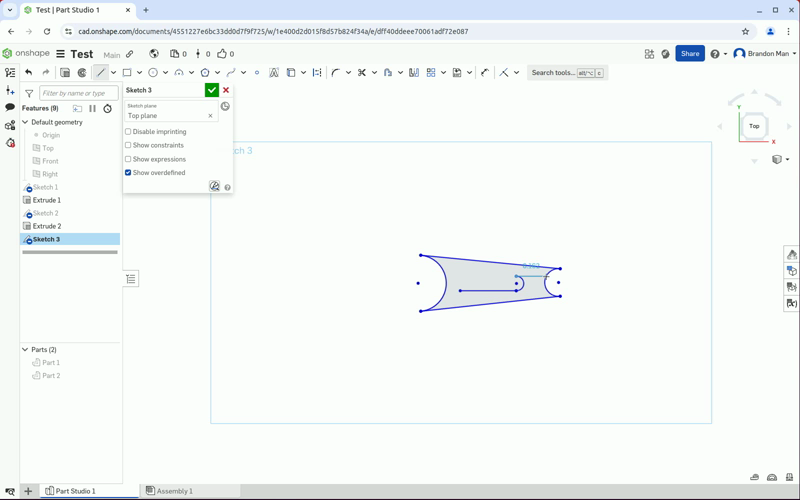
mouse_move(460, 276)
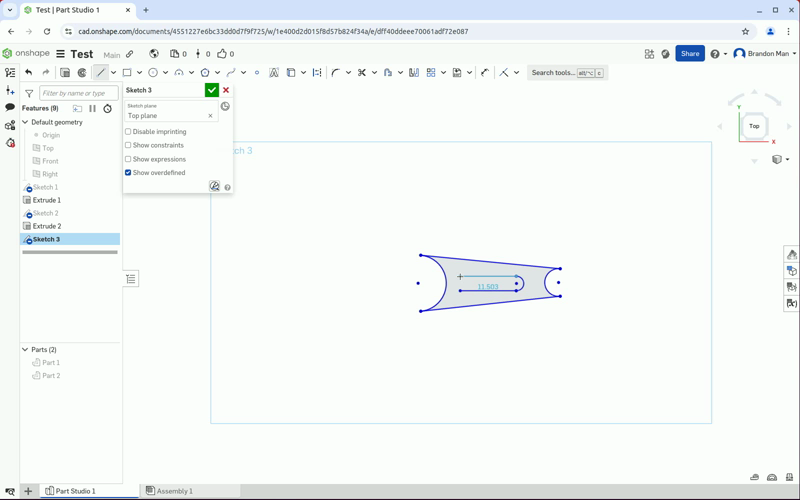
click(460, 276)
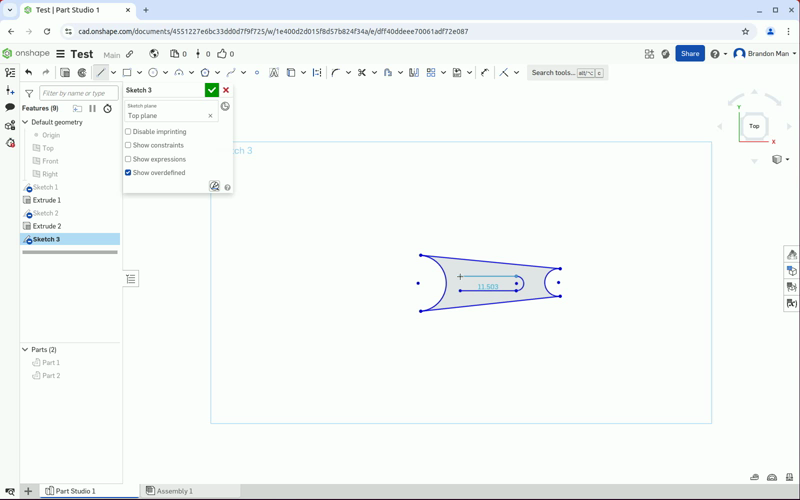
key_up(shift)
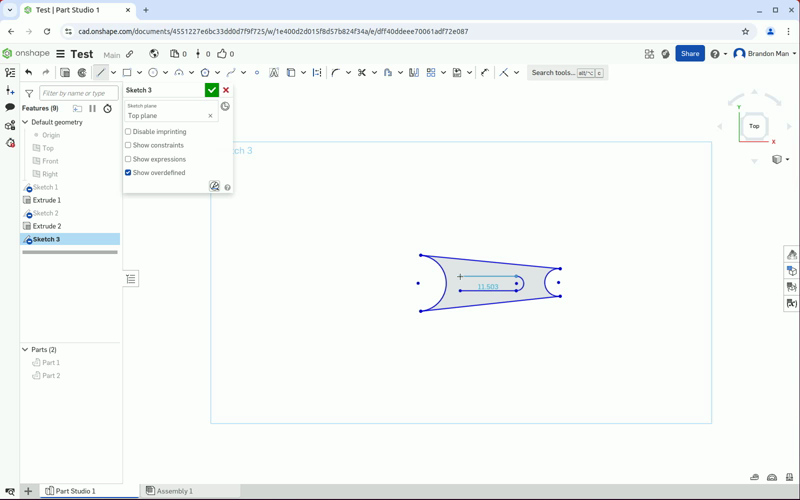
key(esc)
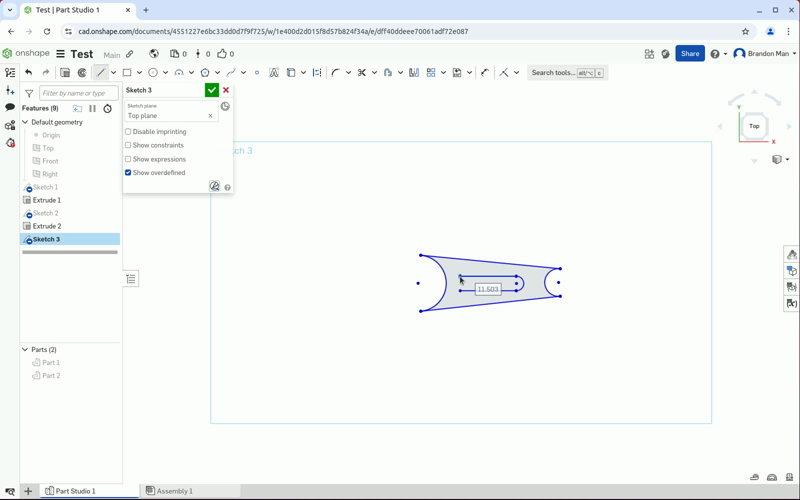
key(a)
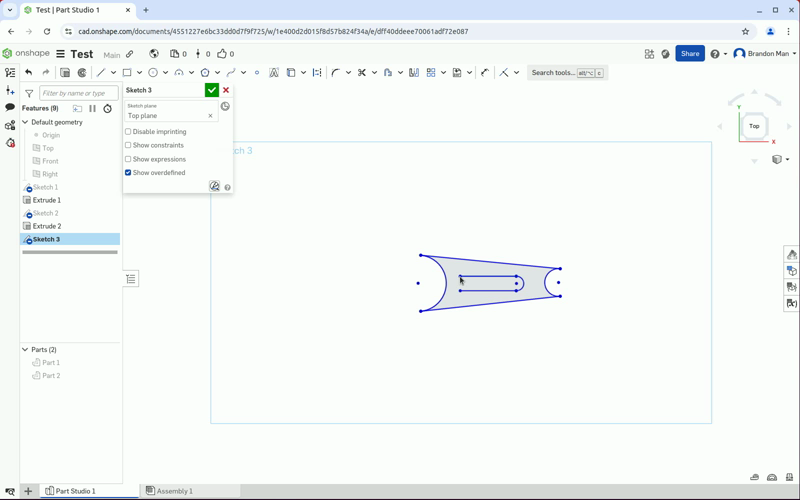
mouse_move(460, 276)
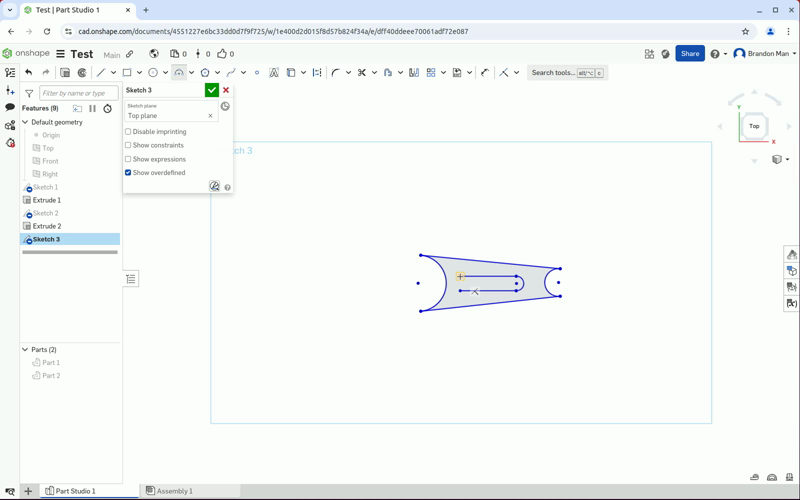
click(460, 276)
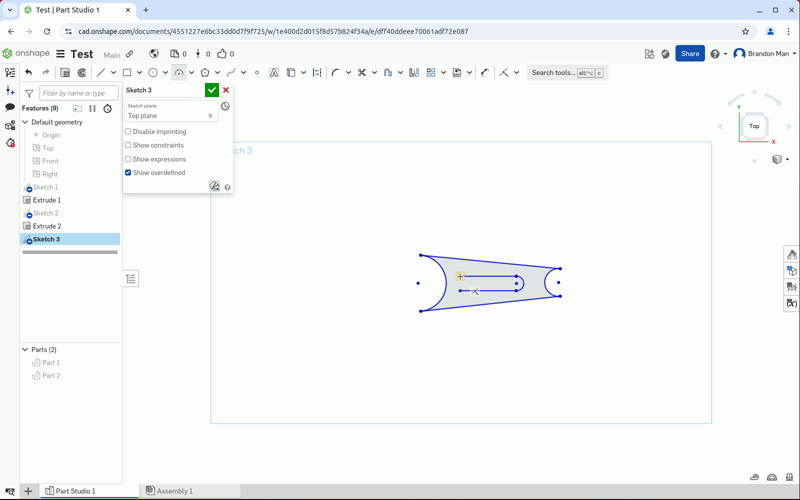
mouse_move(460, 290)
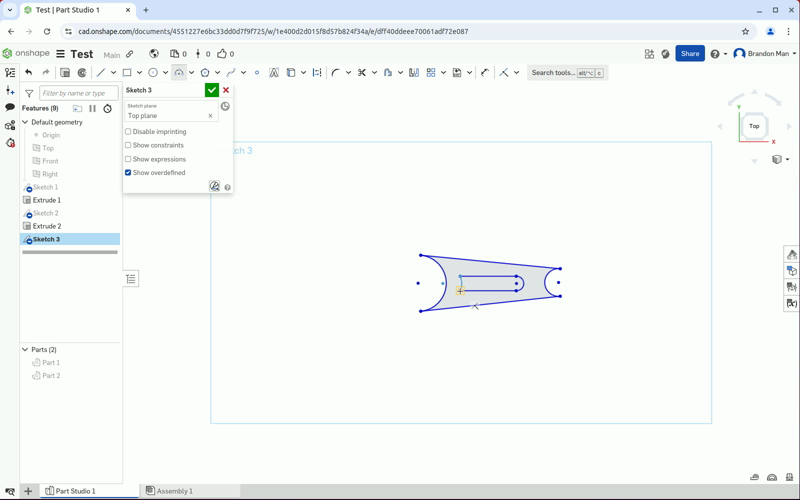
click(460, 290)
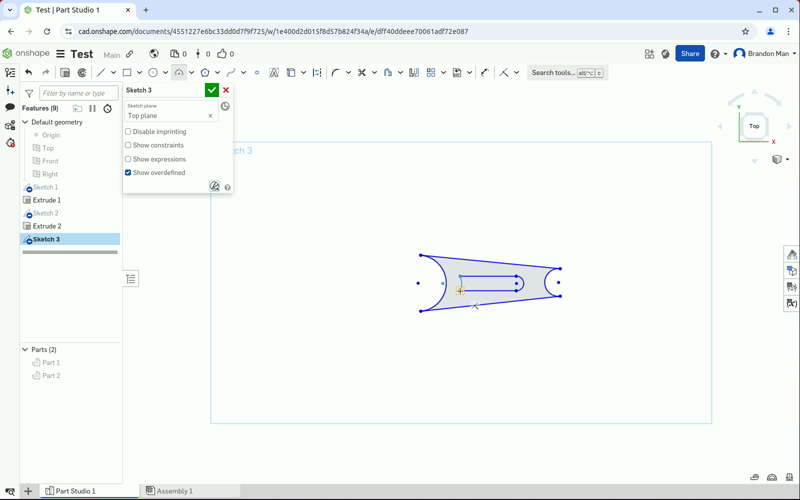
key_down(shift)
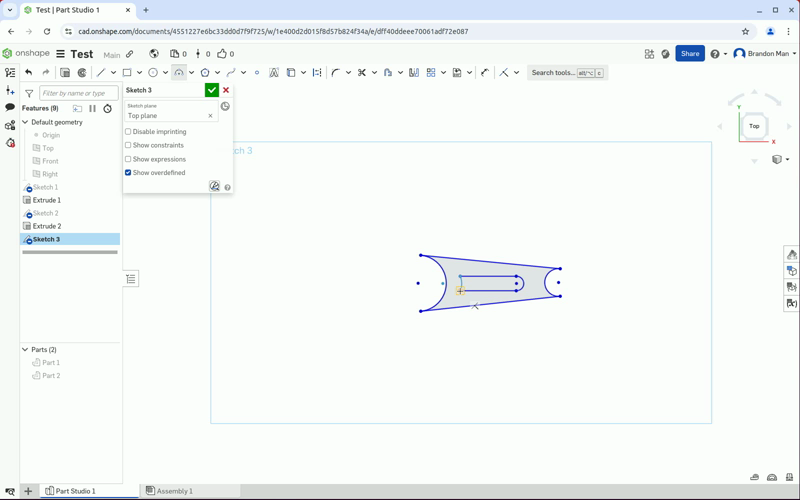
mouse_move(453, 283)
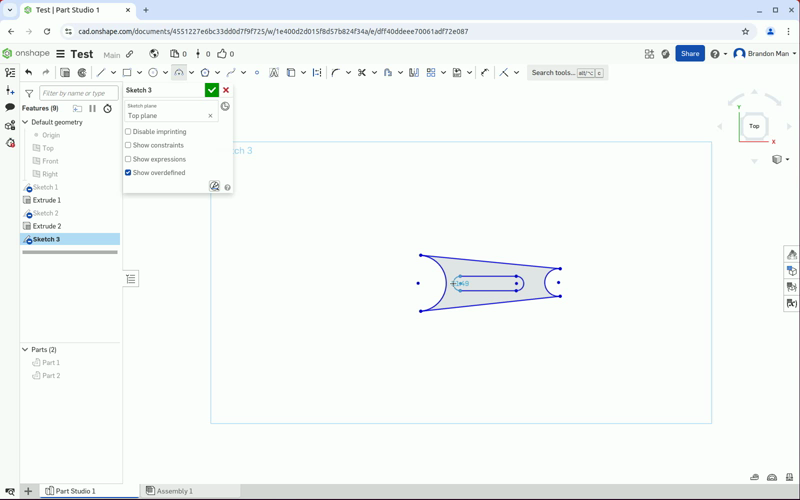
click(453, 283)
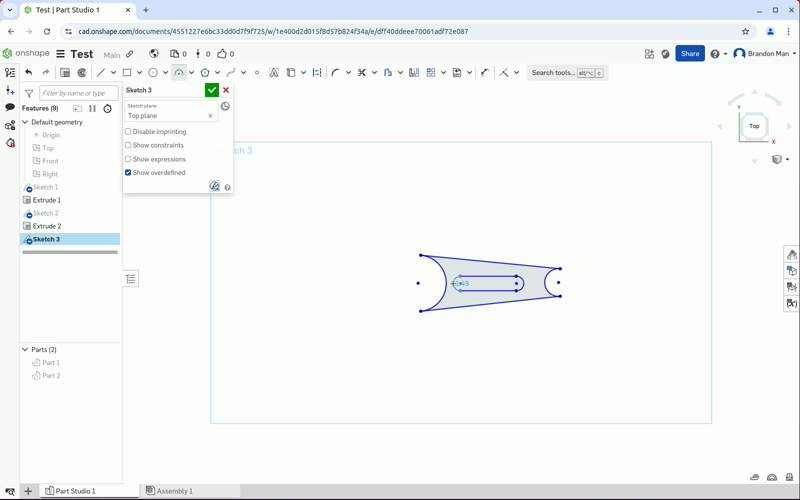
key_up(shift)
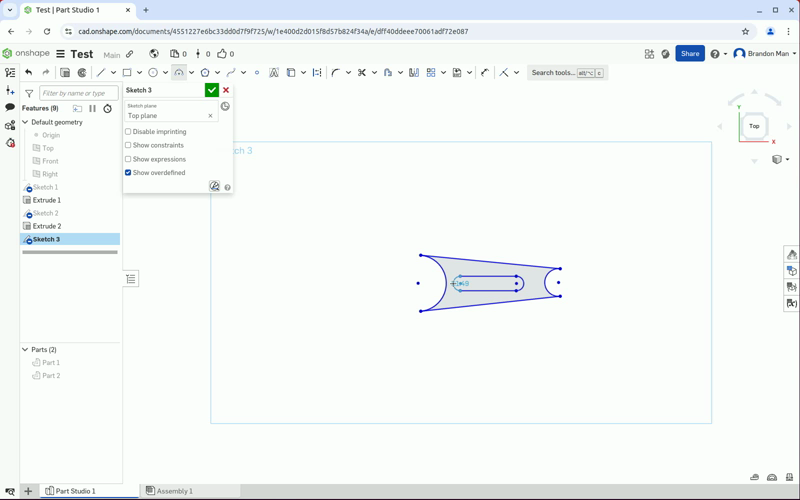
key(esc)
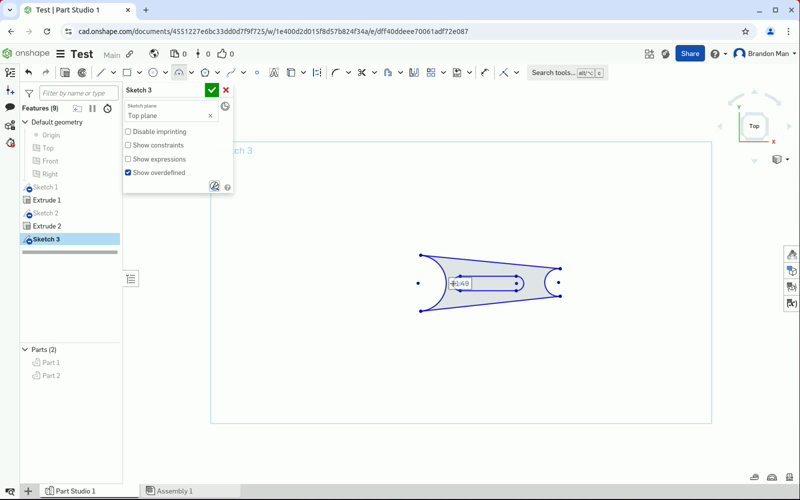
mouse_move(493, 294)
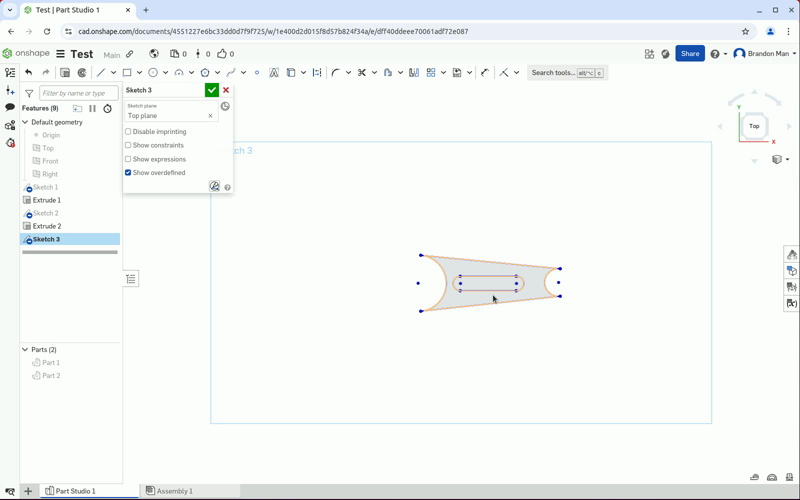
click(493, 294)
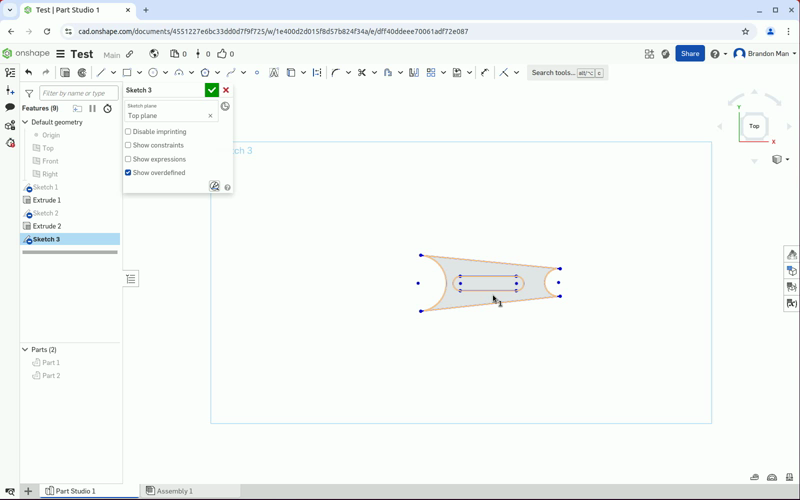
mouse_move(73, 352)
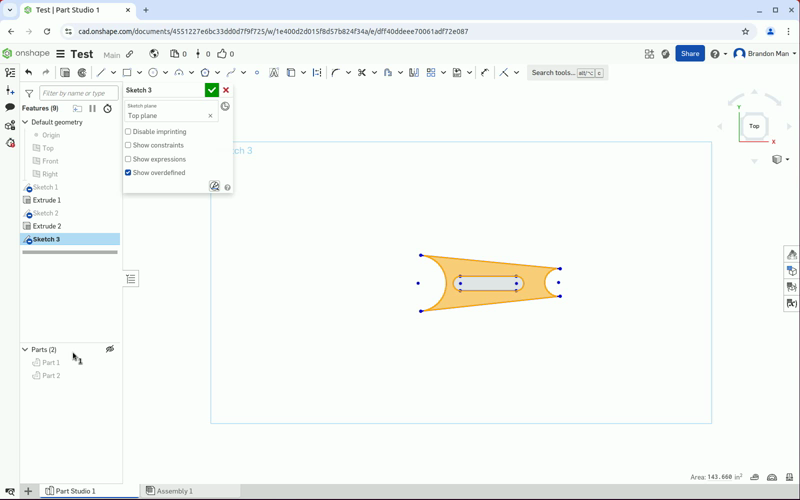
key(shift+y)
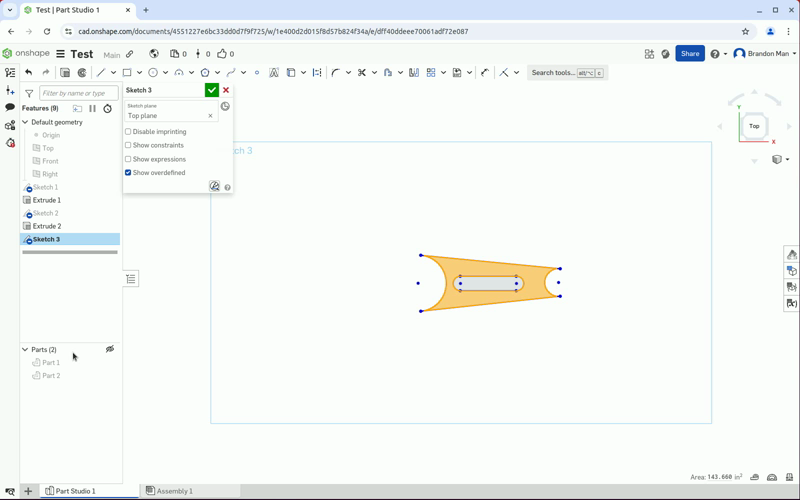
key(shift+e)
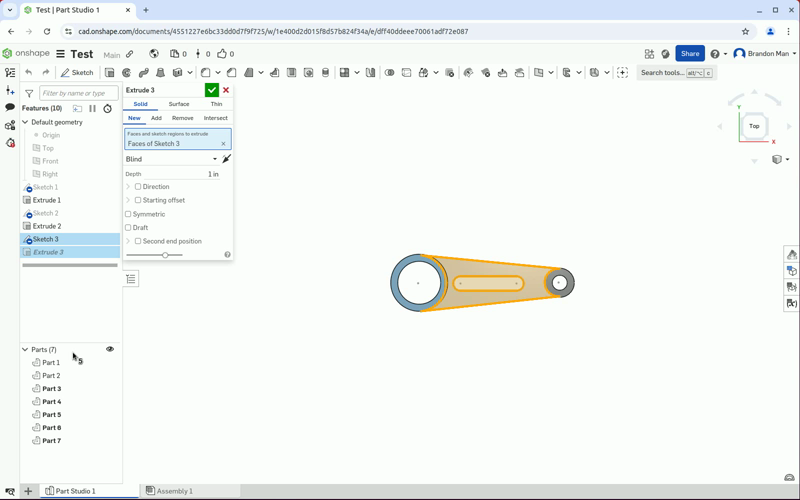
mouse_move(143, 106)
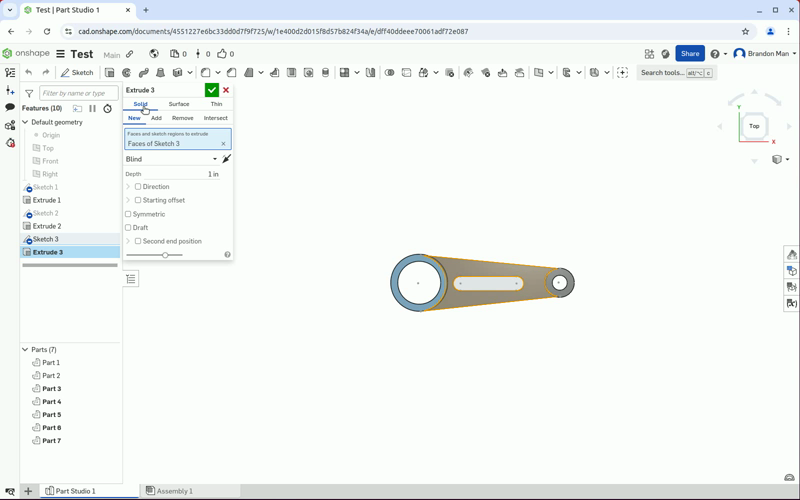
click(143, 106)
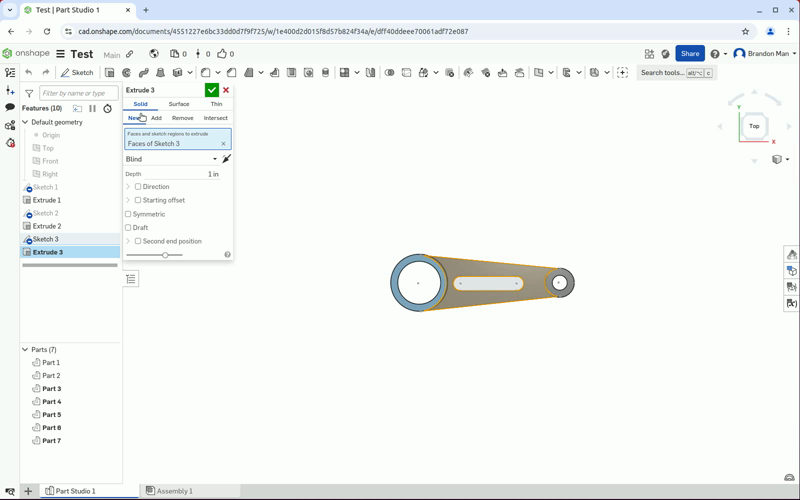
mouse_move(137, 120)
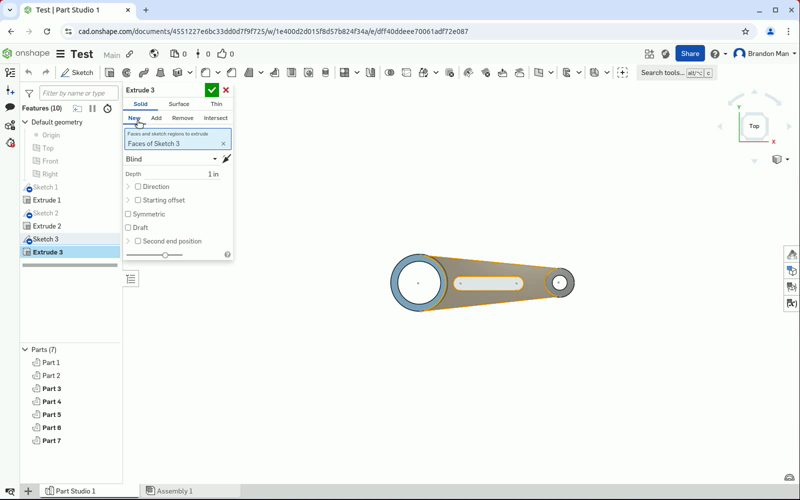
click(137, 120)
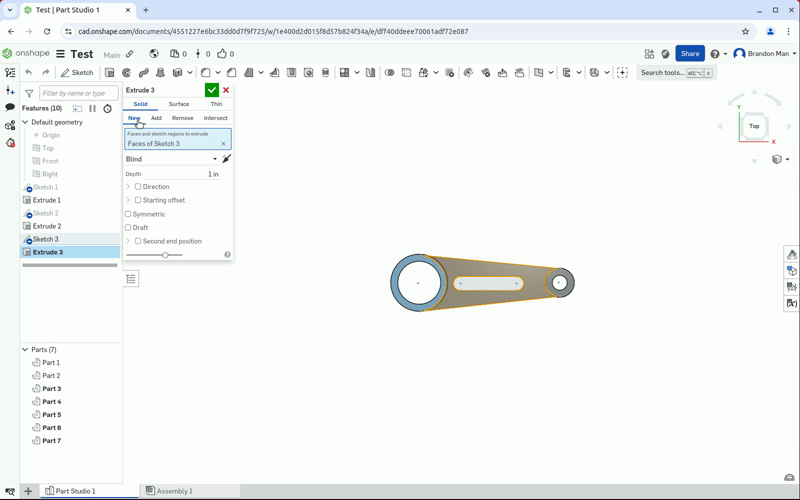
key(tab, 4)
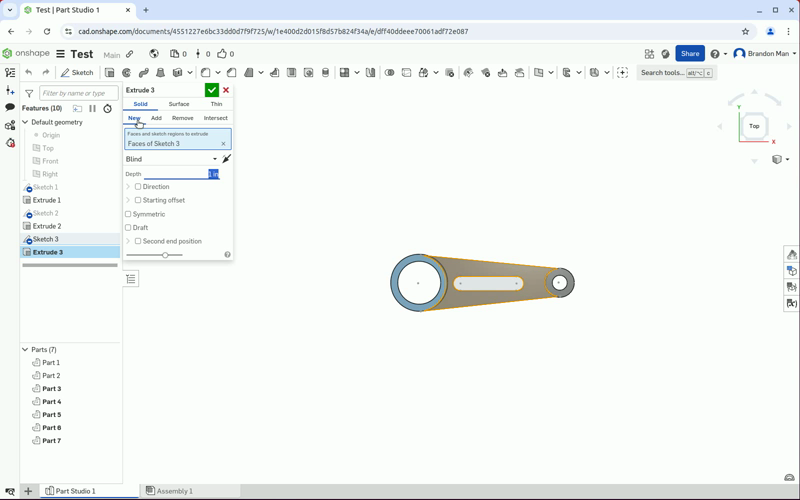
text(5.777)
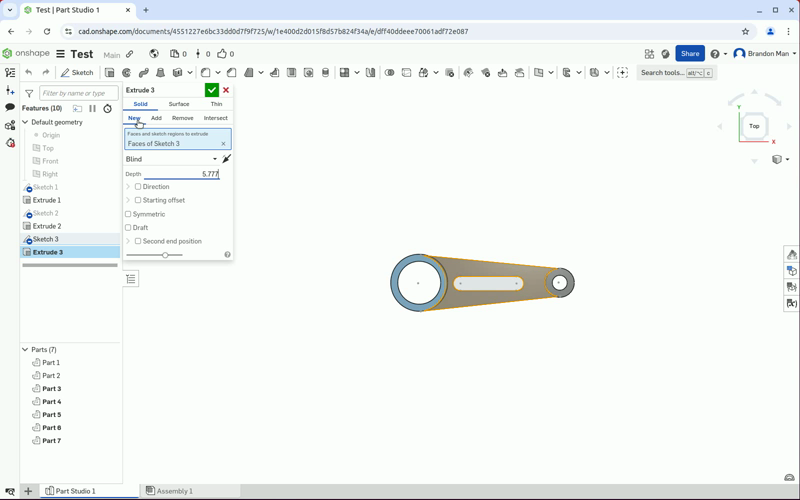
key(enter)
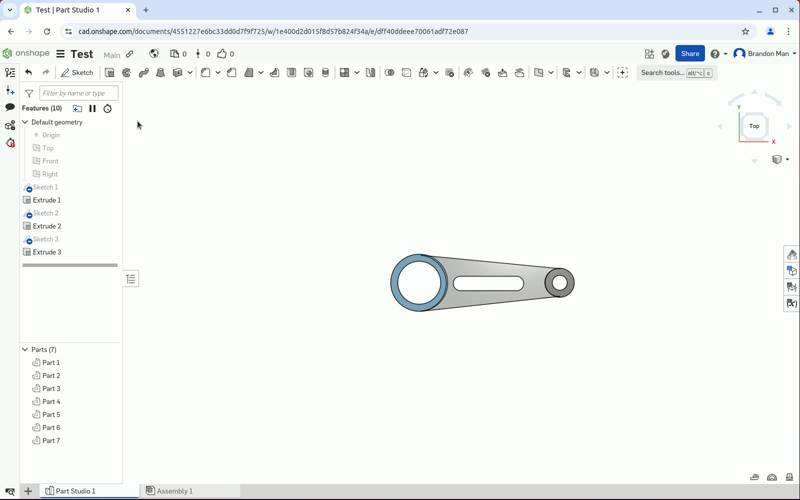
key(shift+h)
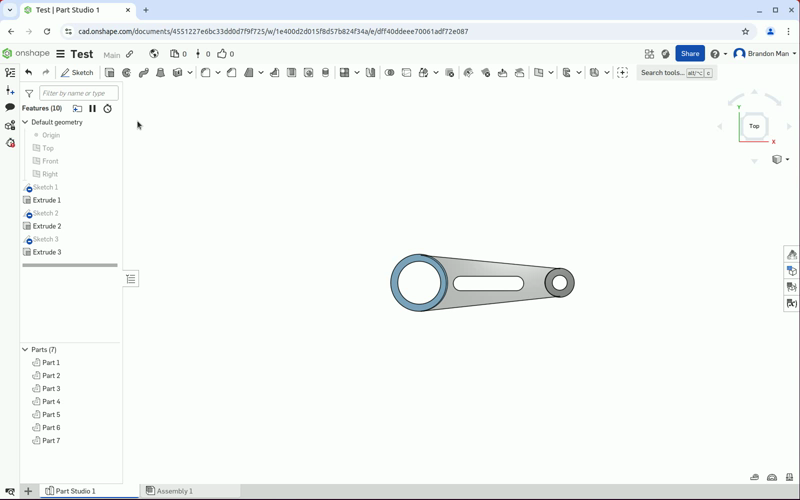
key(shift+h)
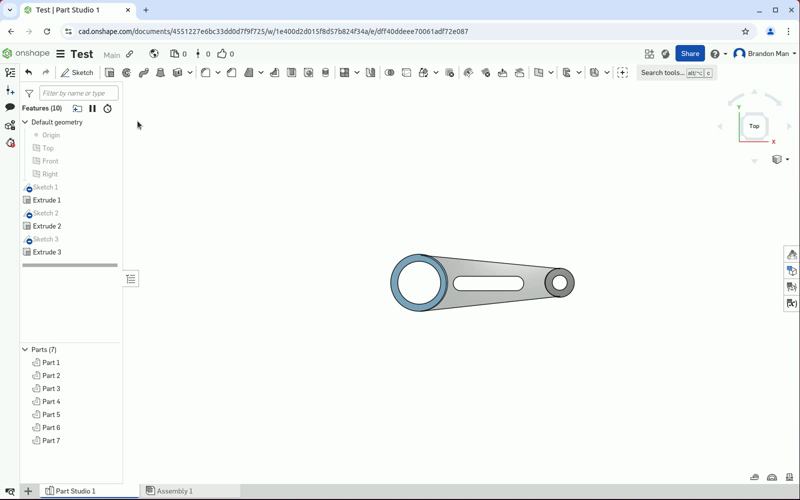
mouse_move(73, 189)
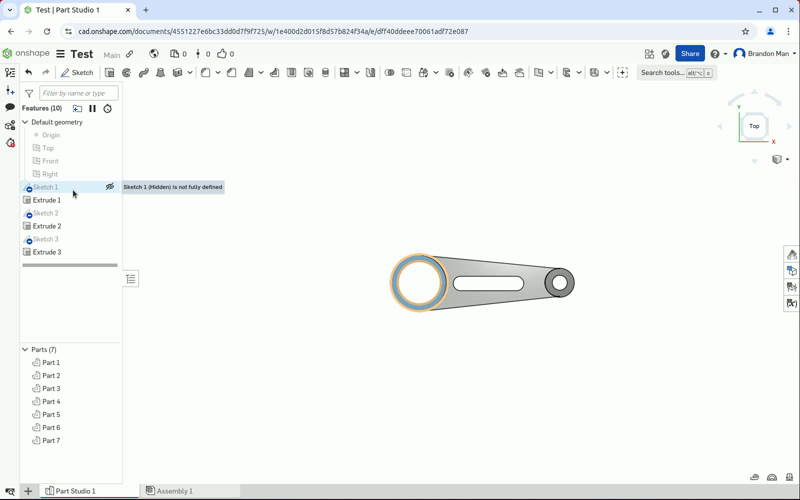
click(73, 189)
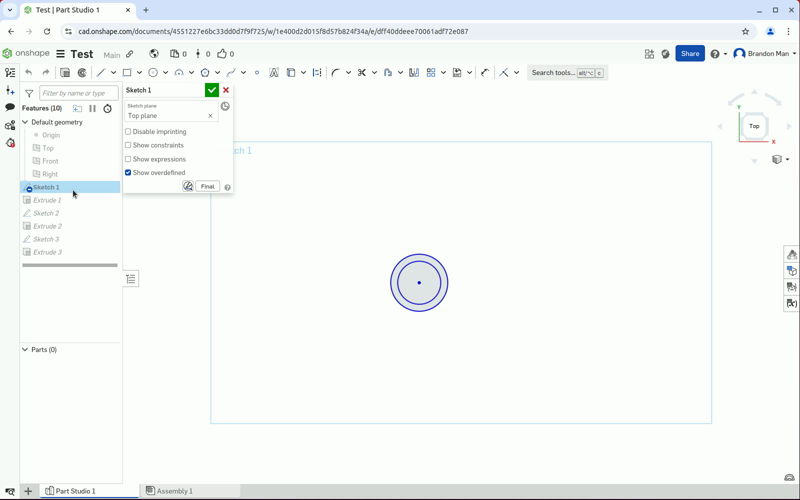
mouse_move(229, 92)
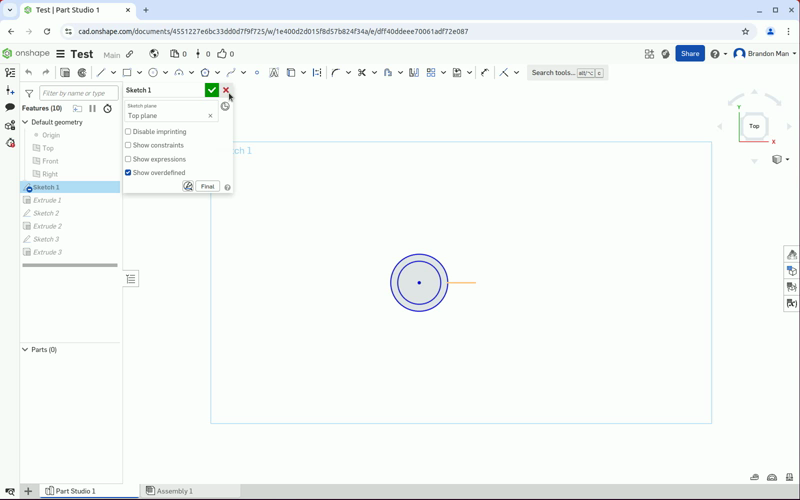
click(229, 92)
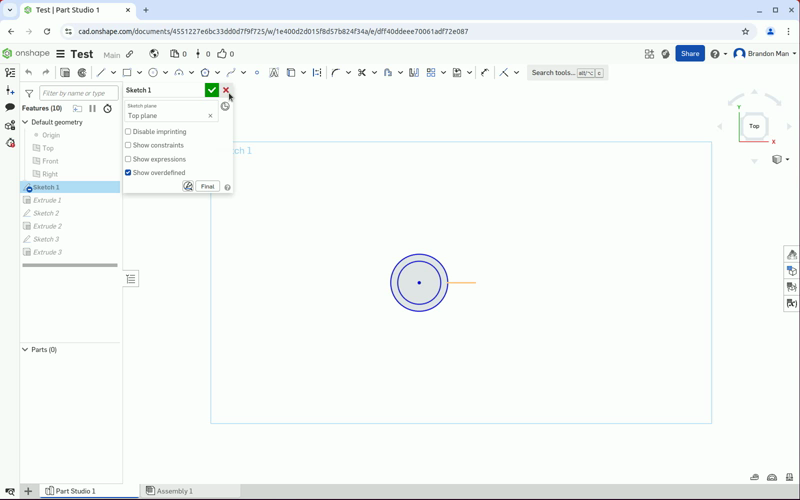
key(shift+s)
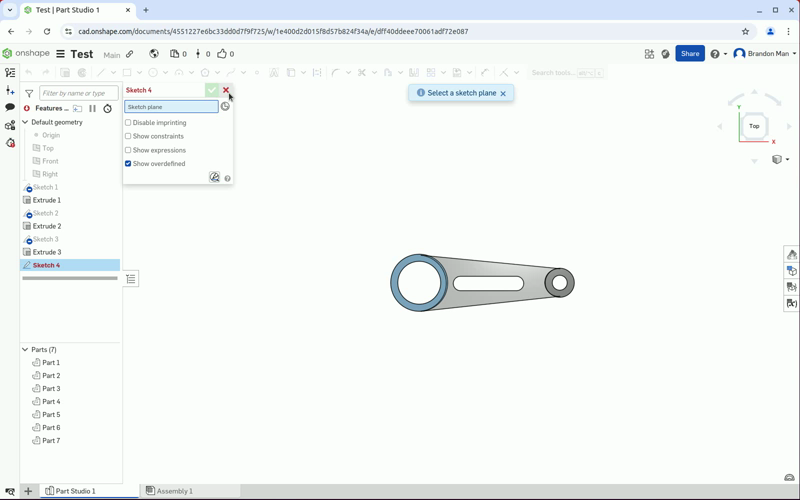
mouse_move(73, 150)
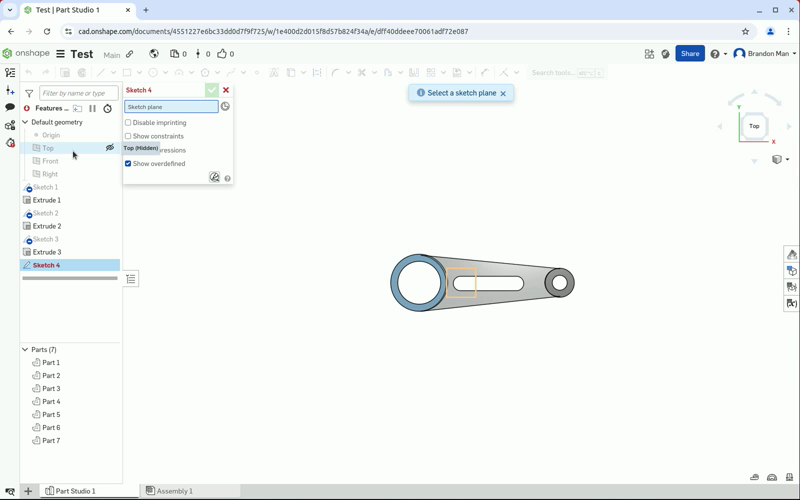
click(73, 150)
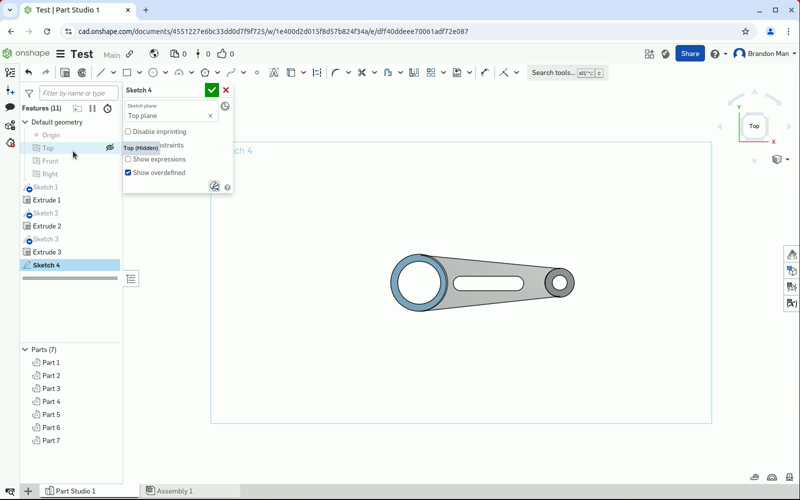
mouse_move(73, 352)
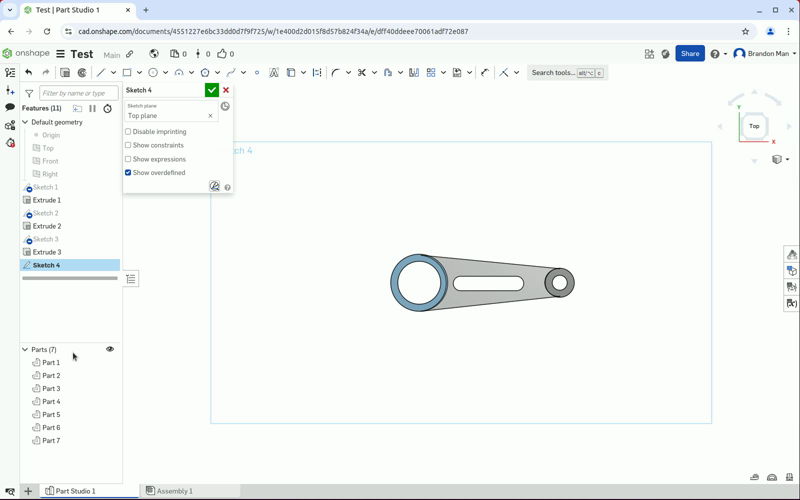
key(y)
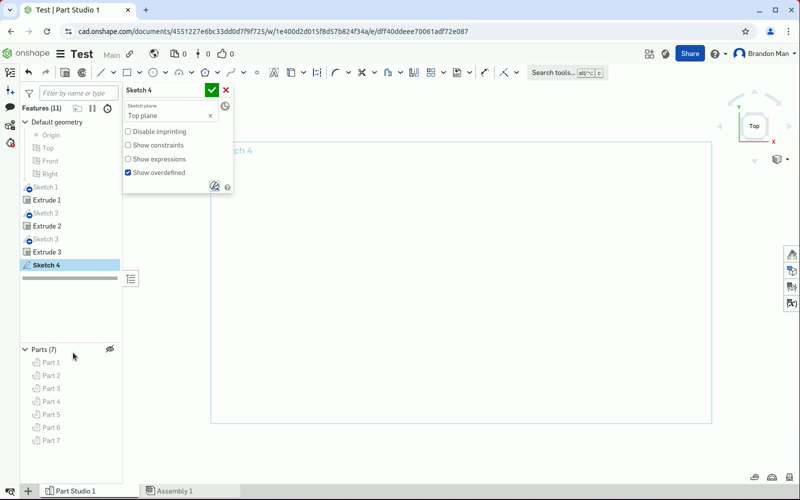
key(c)
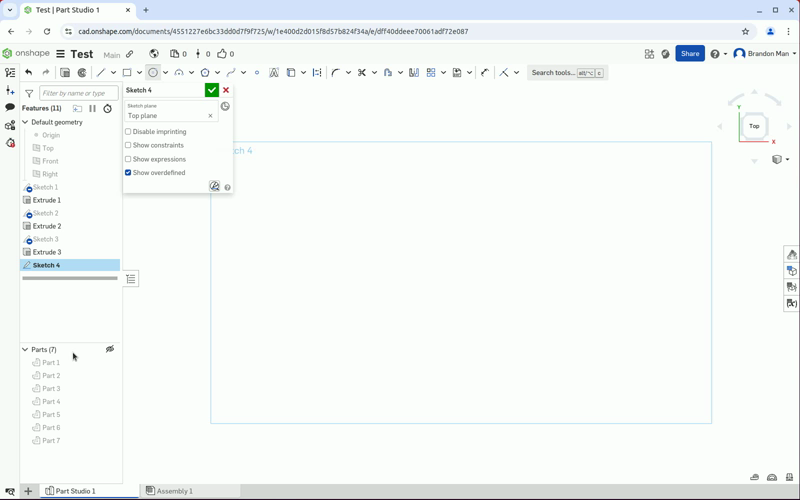
key_down(shift)
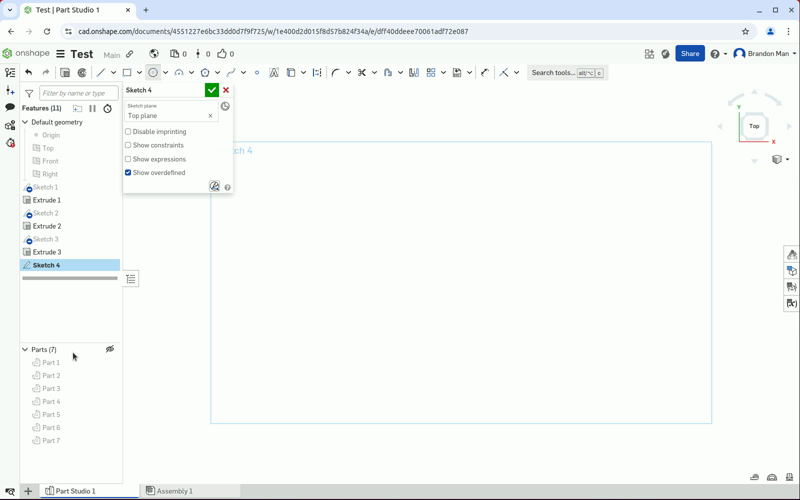
mouse_move(419, 282)
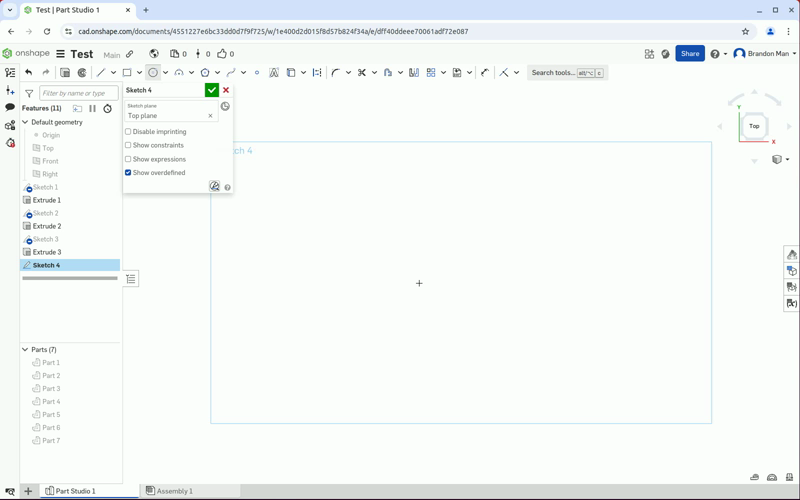
click(419, 282)
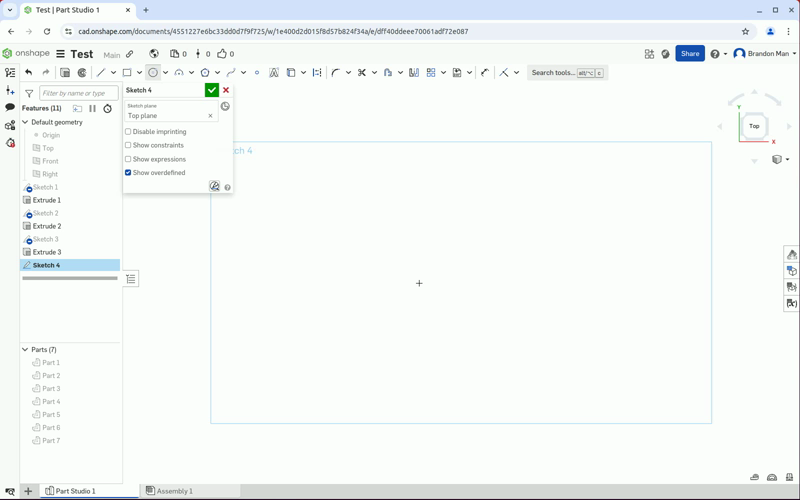
key_up(shift)
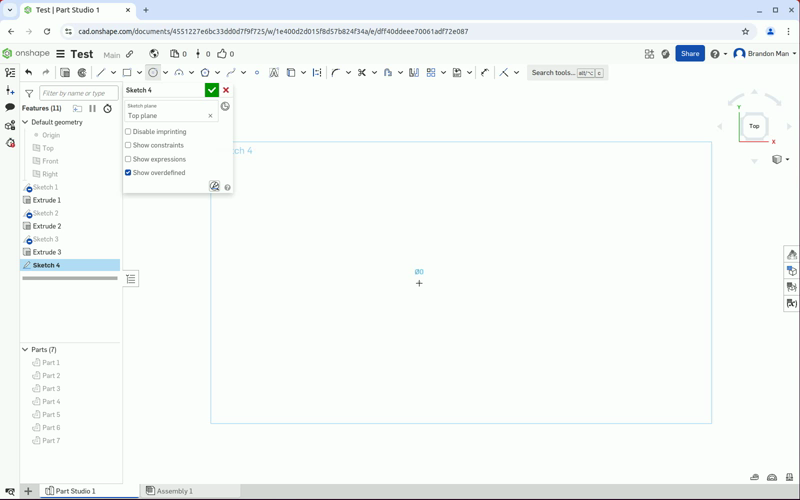
mouse_move(447, 282)
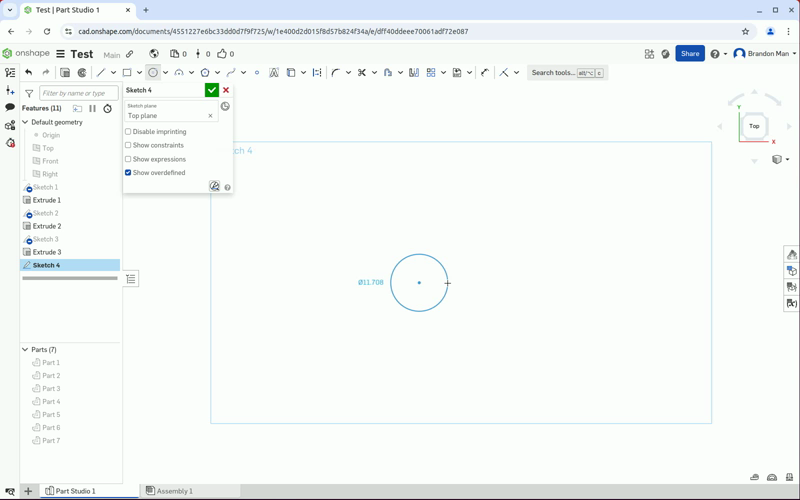
click(447, 282)
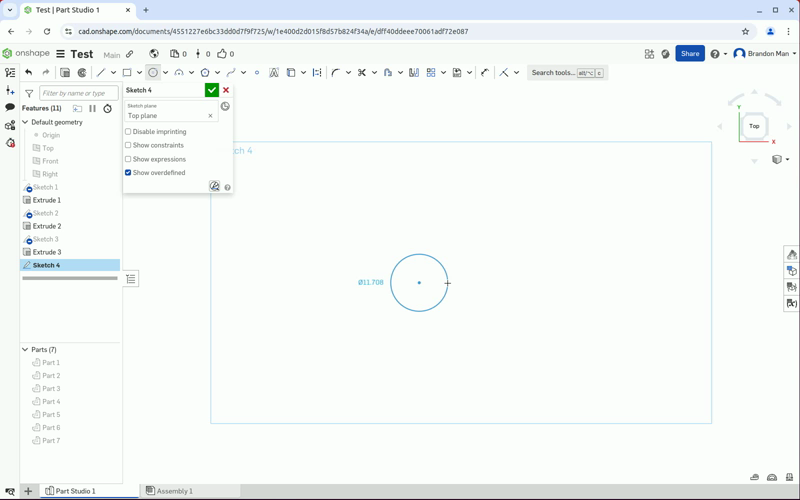
key(esc)
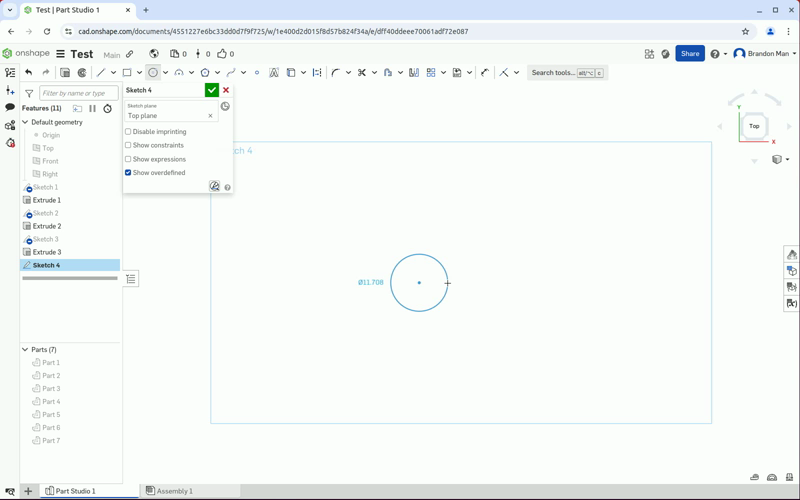
key(c)
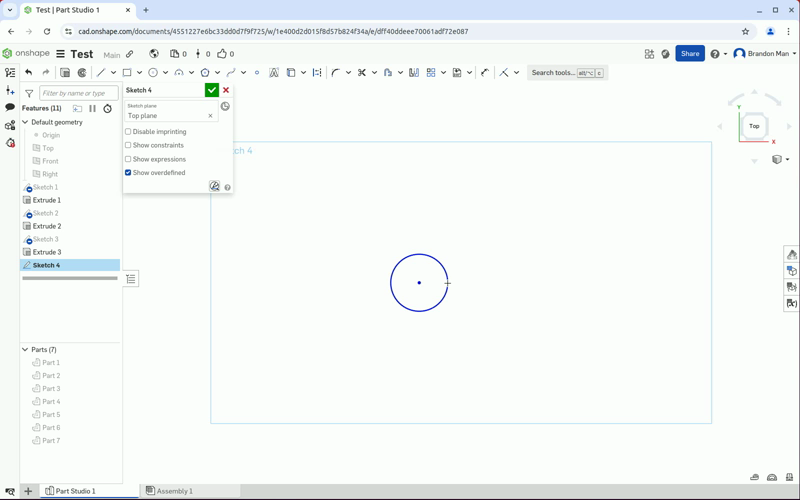
key_down(shift)
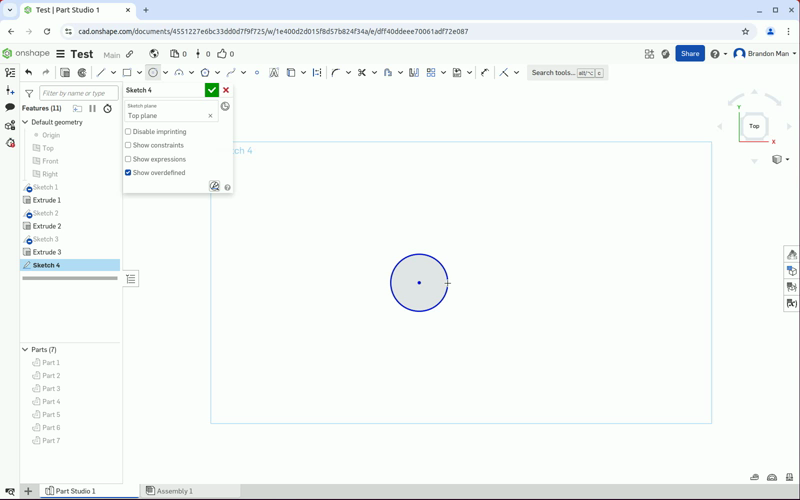
mouse_move(419, 282)
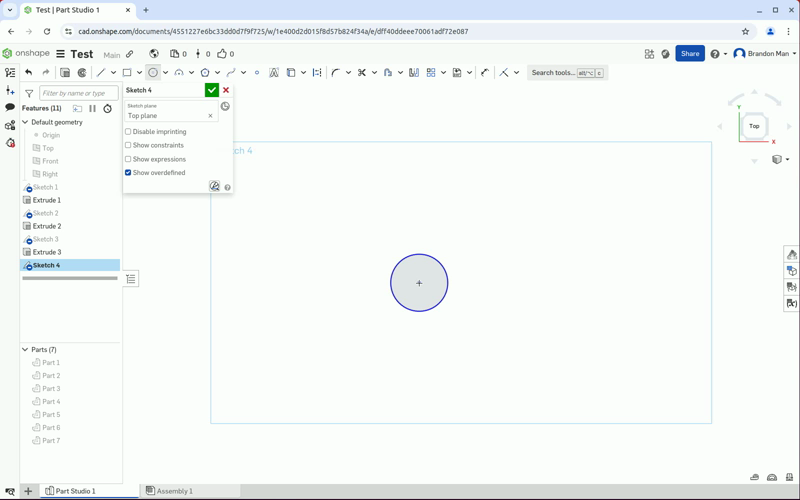
click(419, 282)
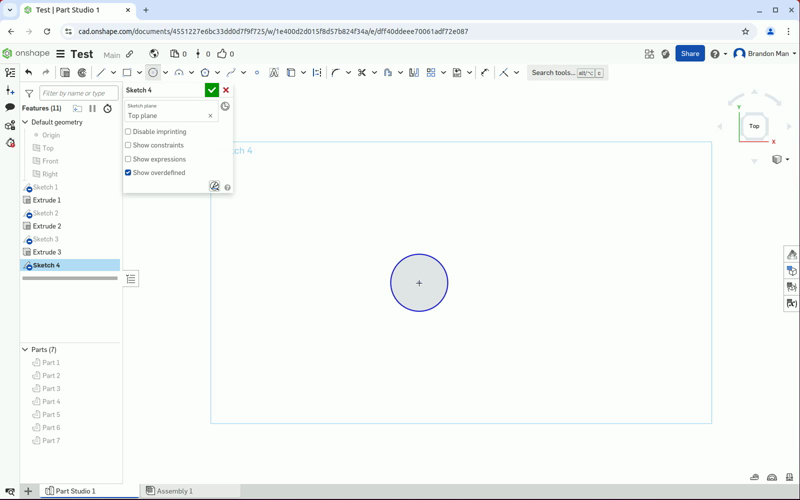
key_up(shift)
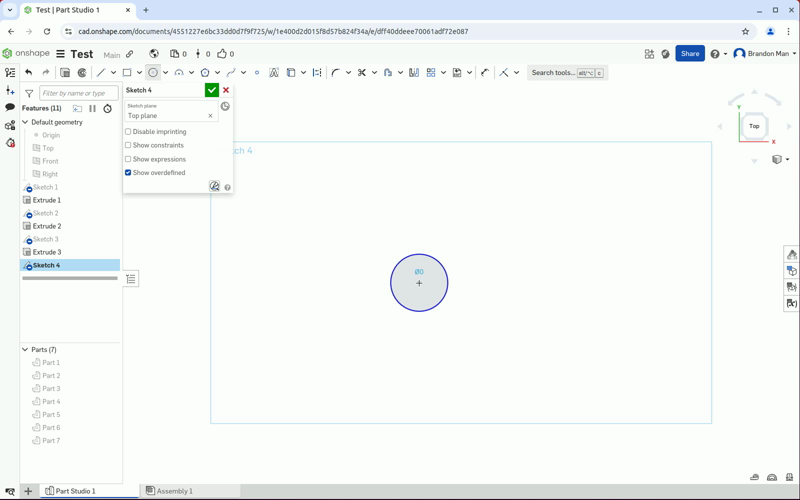
mouse_move(440, 282)
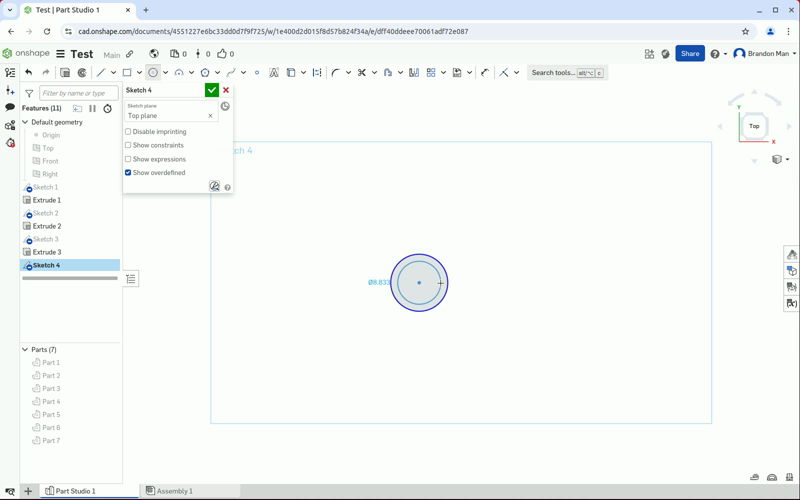
click(440, 282)
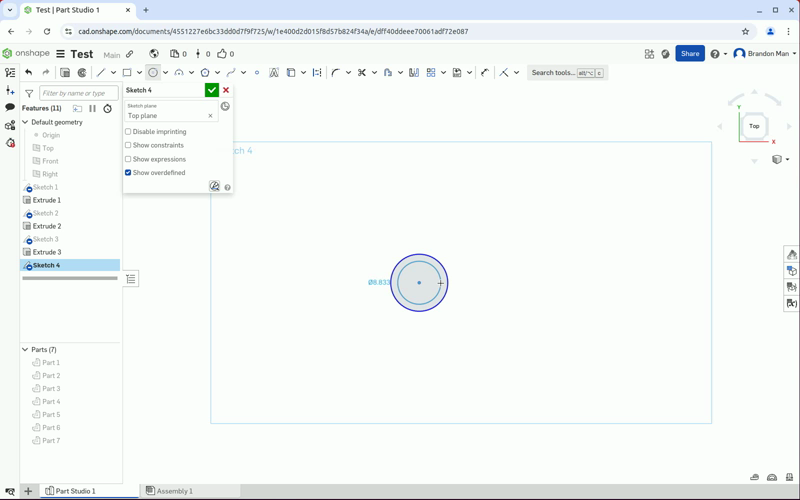
key(esc)
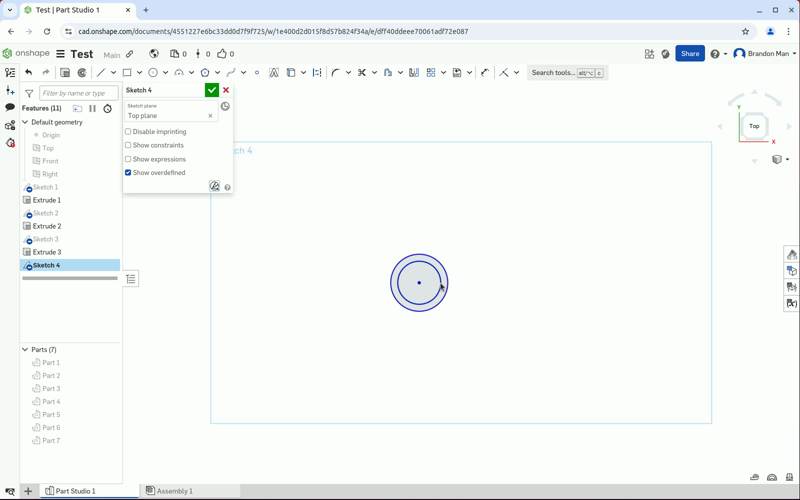
mouse_move(394, 292)
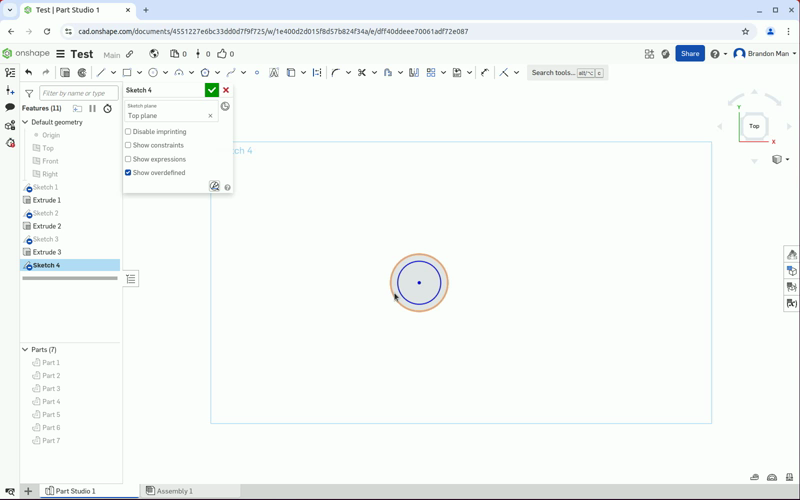
scroll(6)
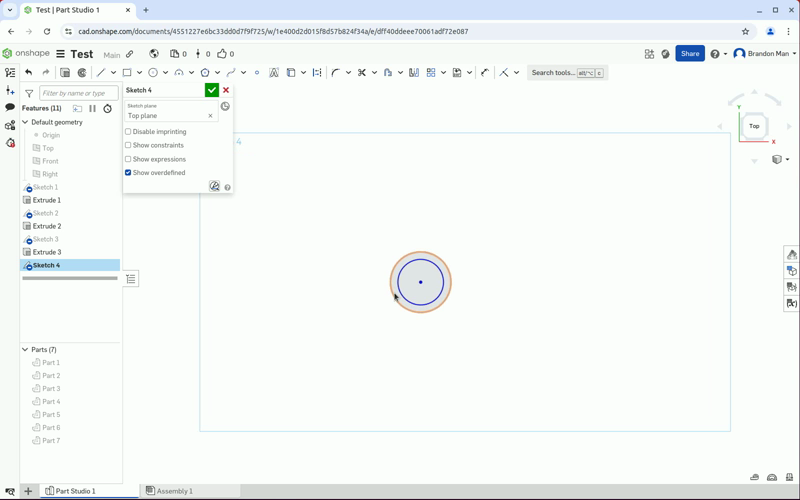
scroll(6)
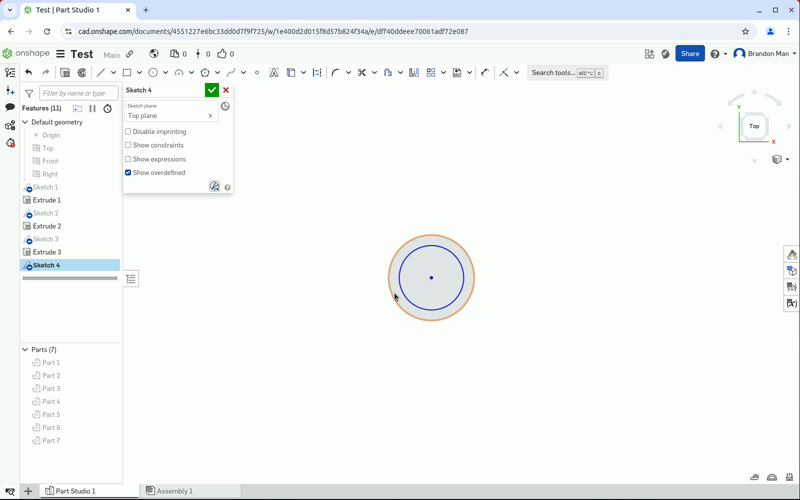
scroll(6)
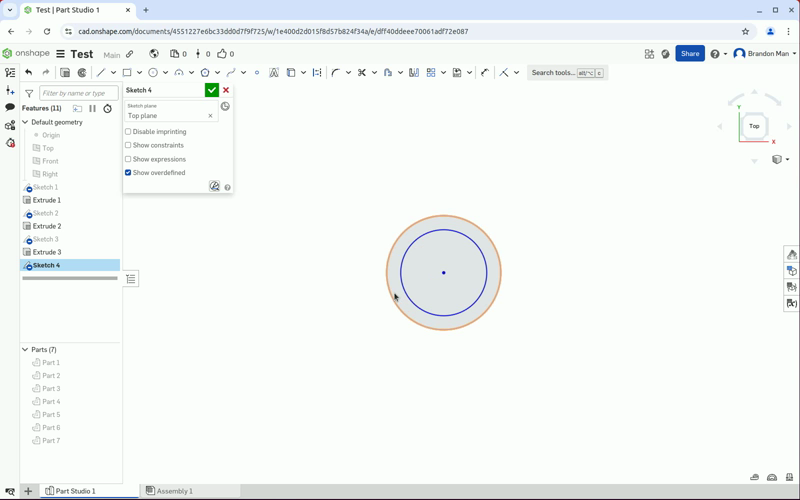
scroll(6)
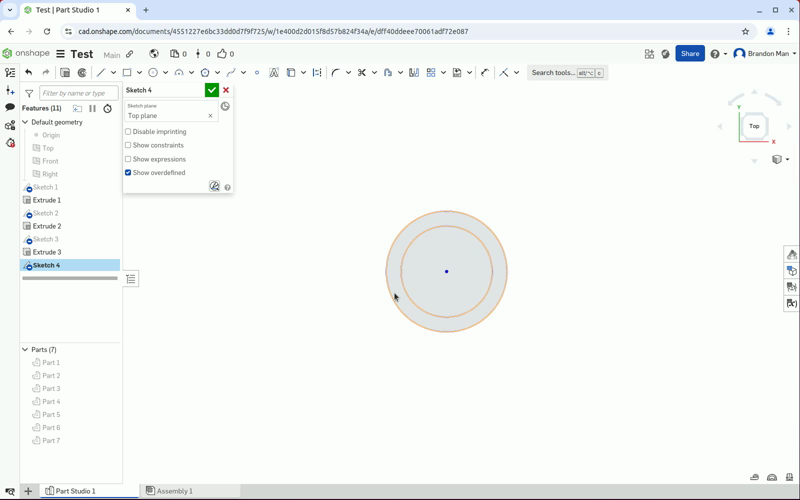
scroll(6)
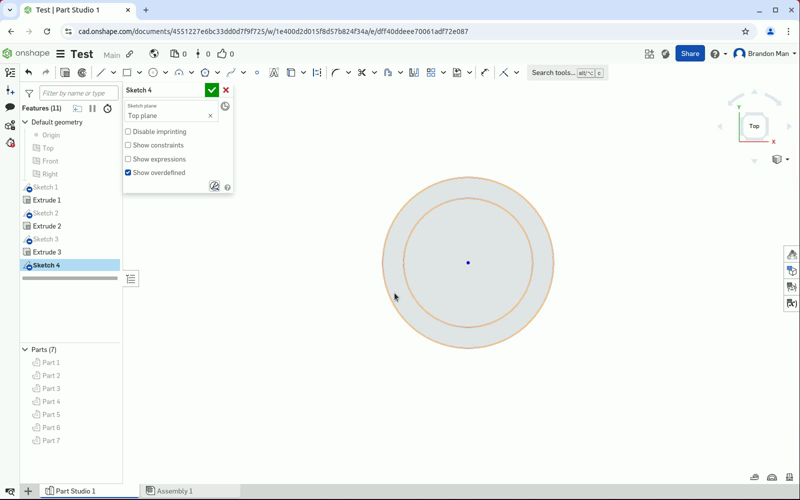
scroll(6)
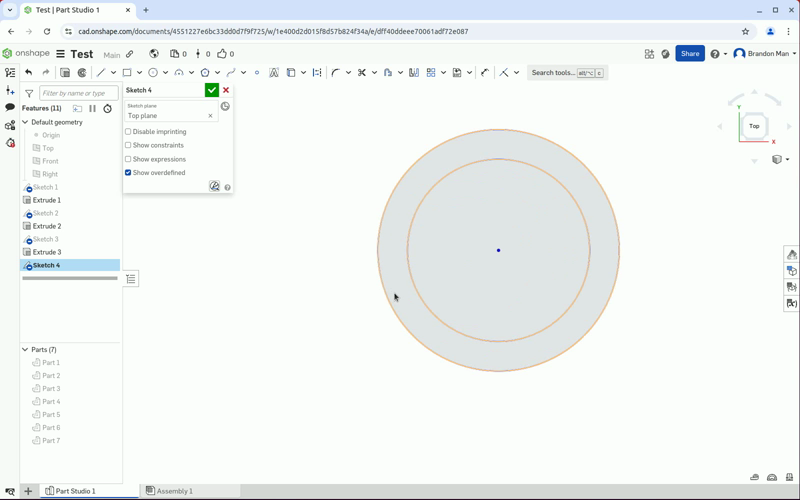
scroll(6)
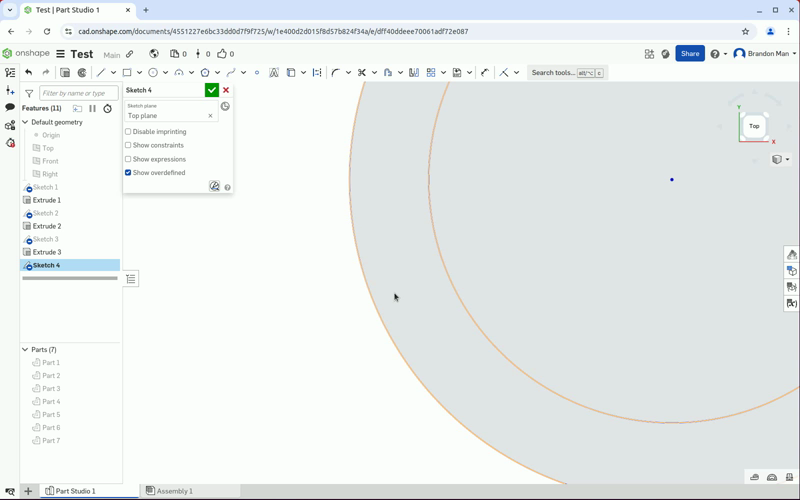
click(394, 292)
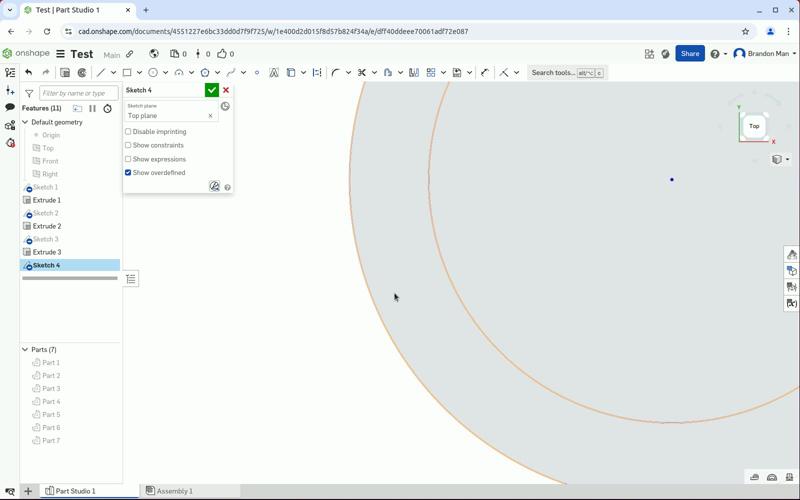
scroll(-6)
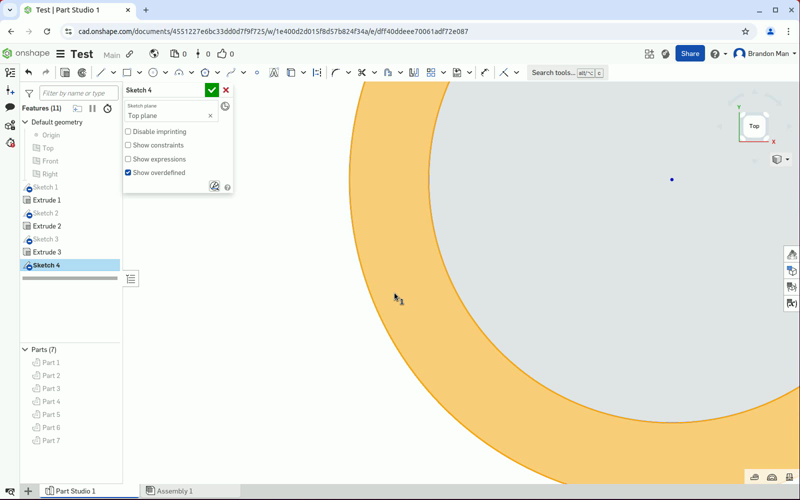
scroll(-6)
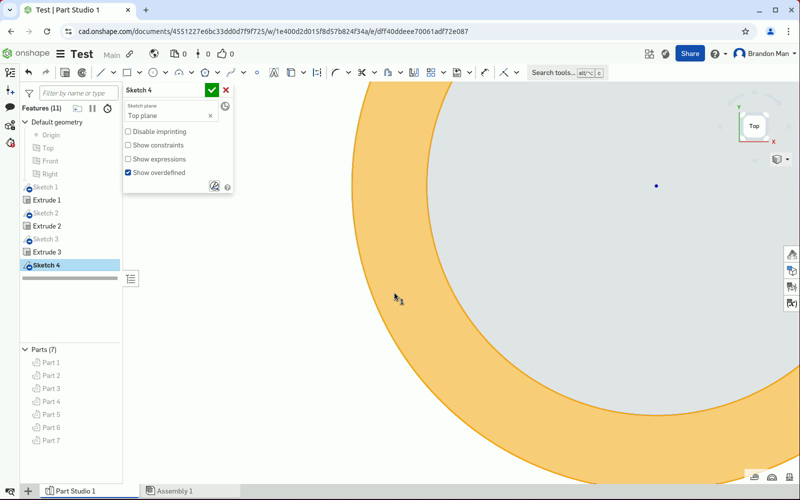
scroll(-6)
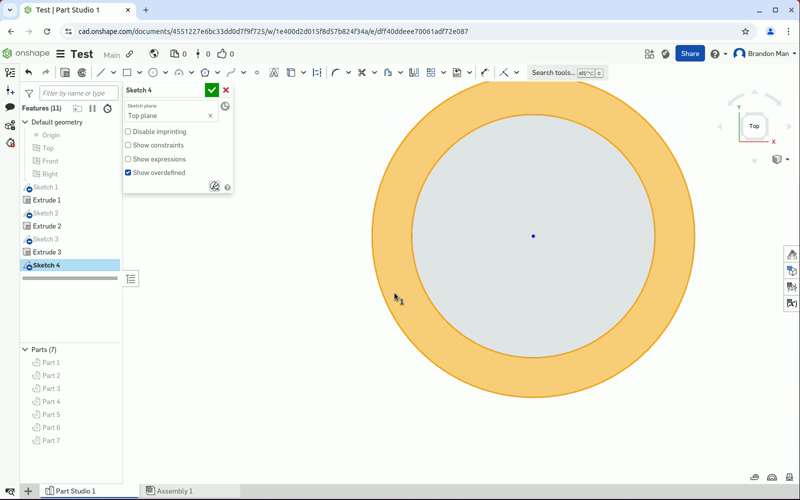
scroll(-6)
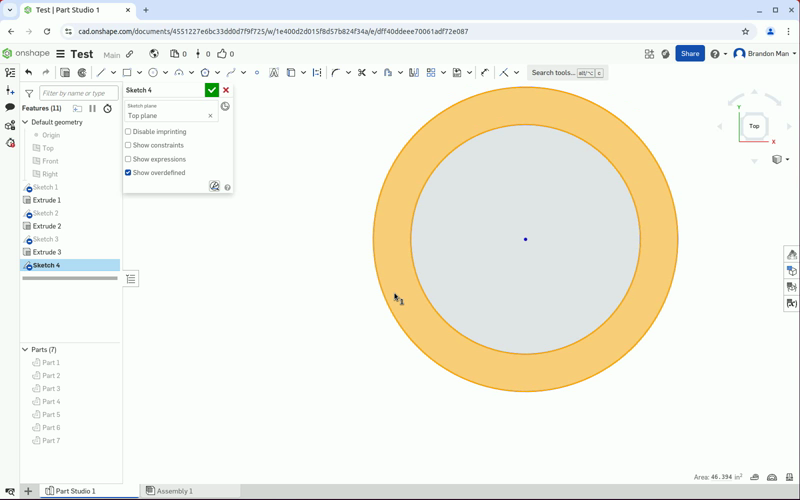
scroll(-6)
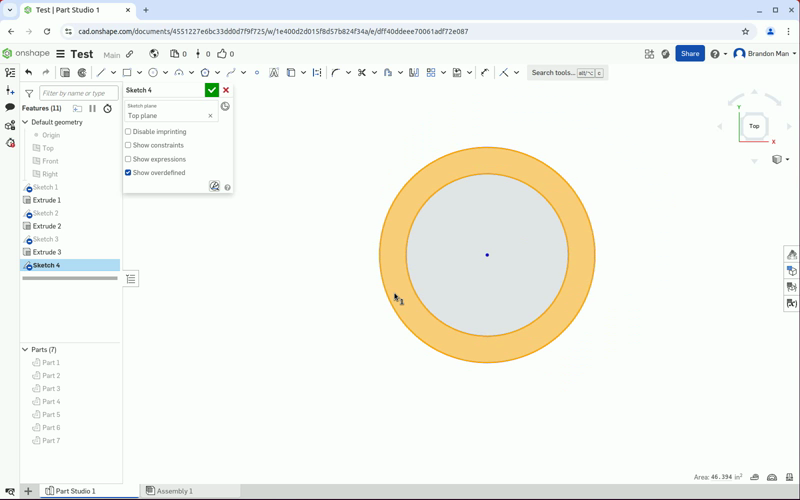
scroll(-6)
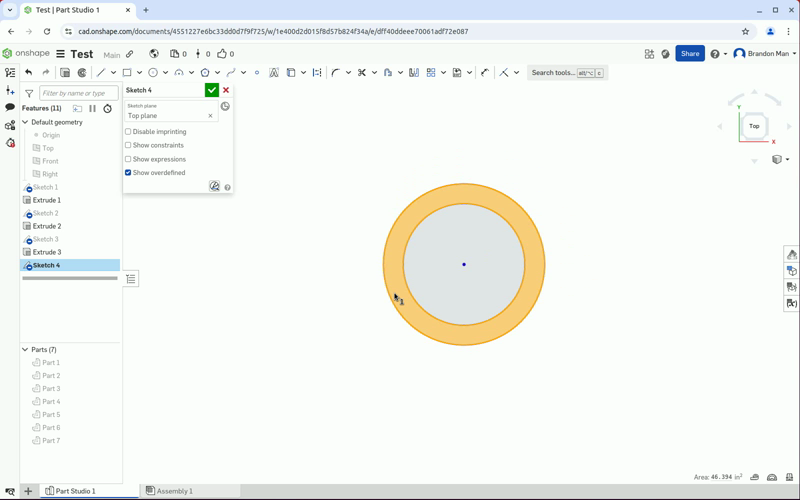
scroll(-6)
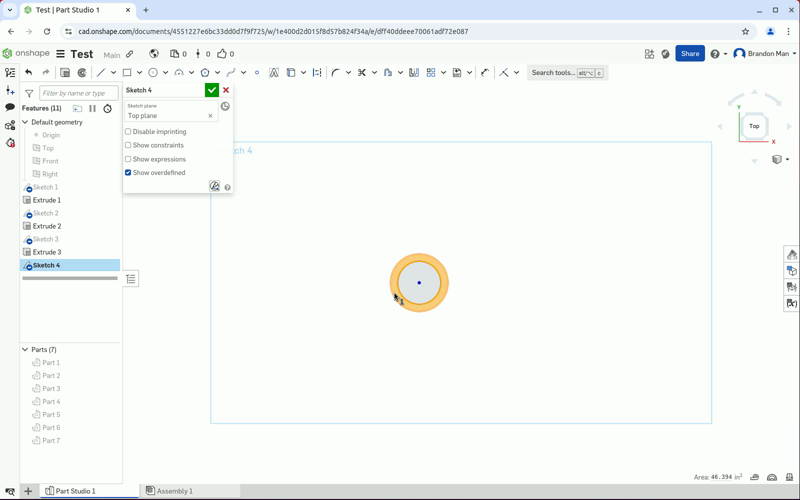
mouse_move(73, 352)
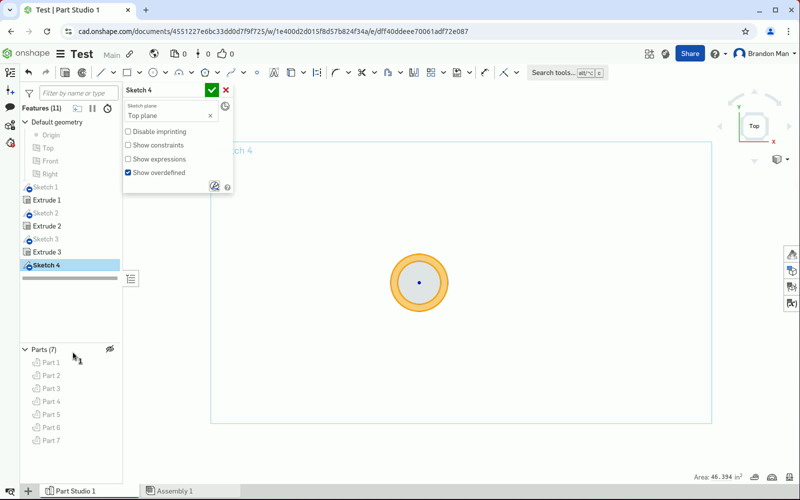
key(shift+y)
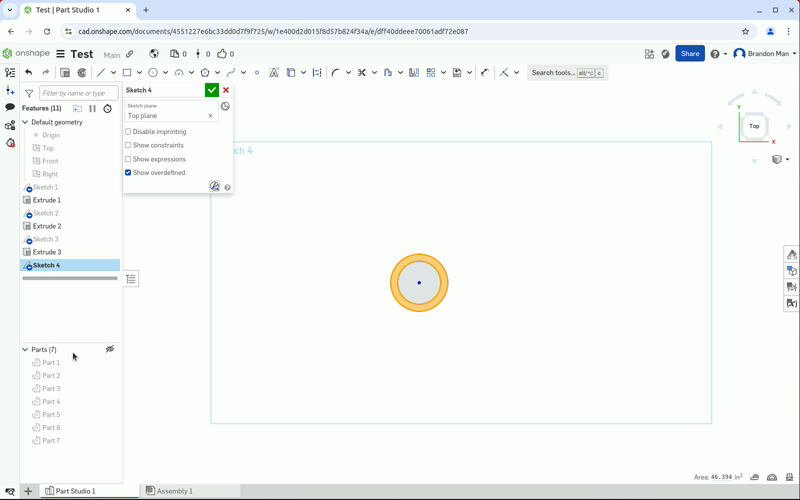
key(shift+e)
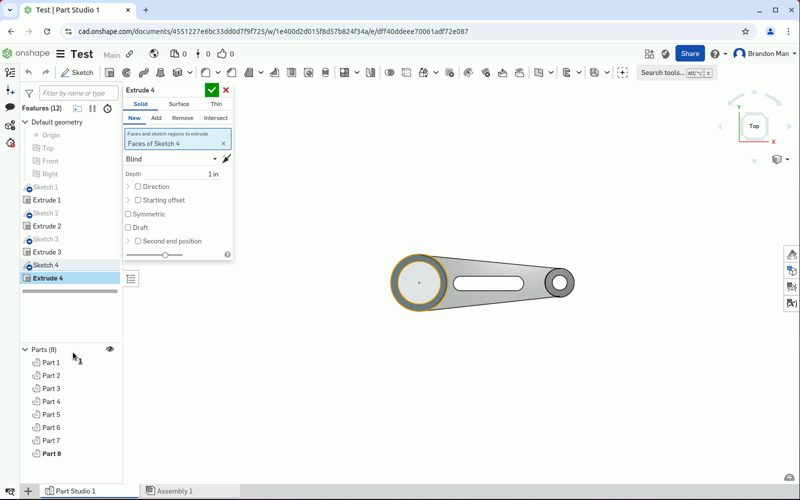
mouse_move(143, 106)
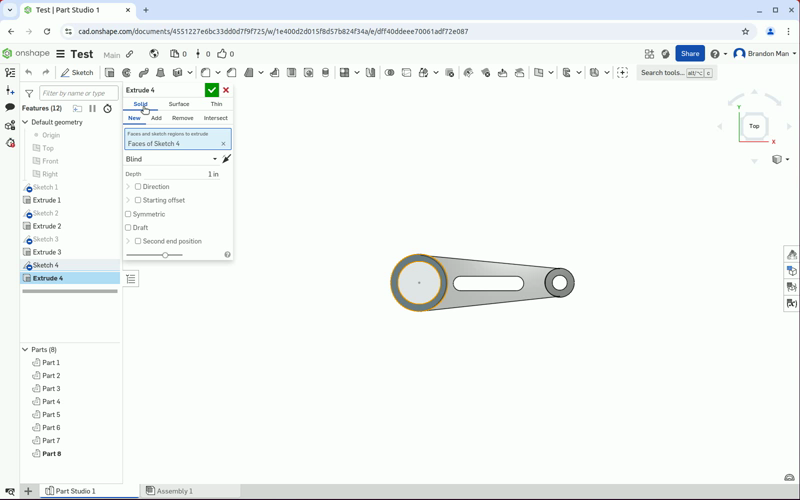
click(143, 106)
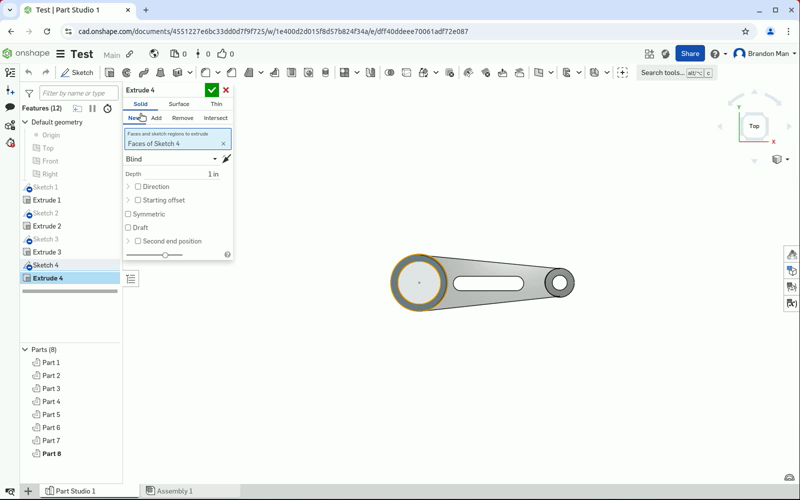
mouse_move(137, 120)
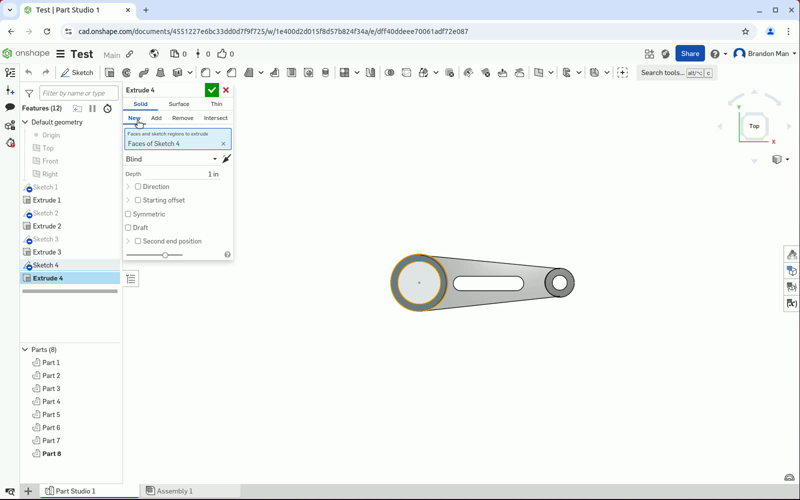
click(137, 120)
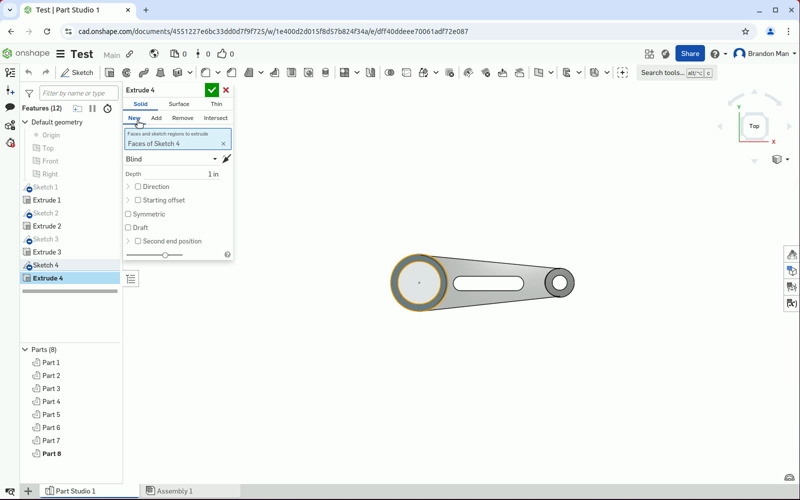
key(tab, 4)
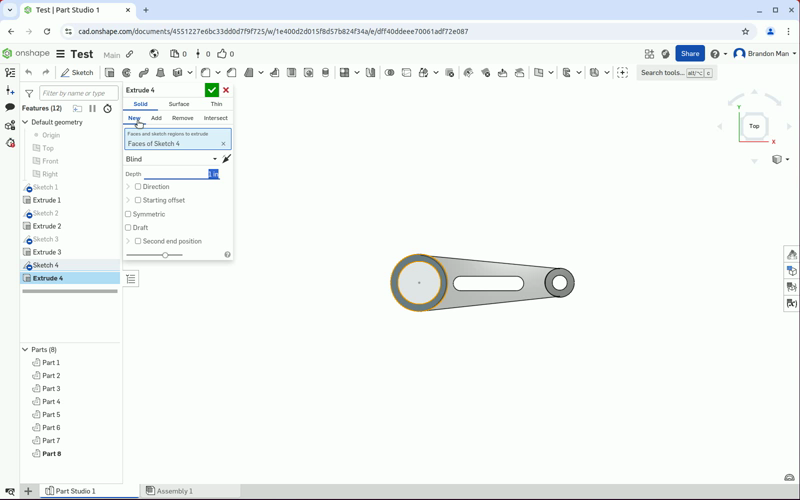
text(8.666)
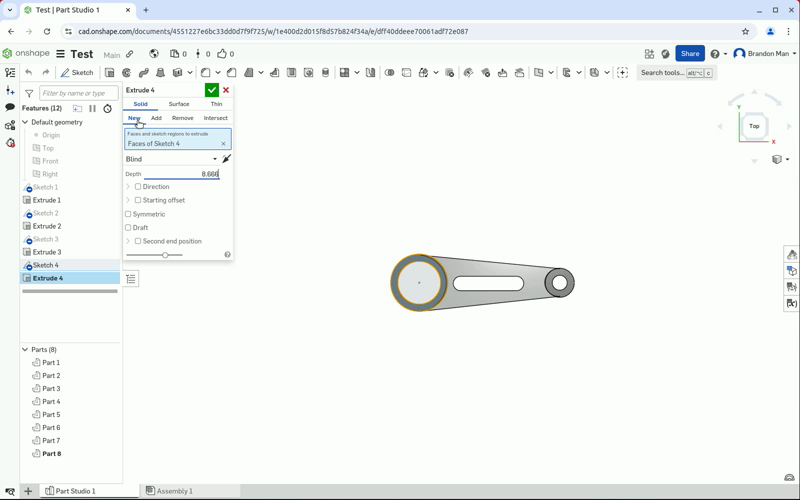
key(enter)
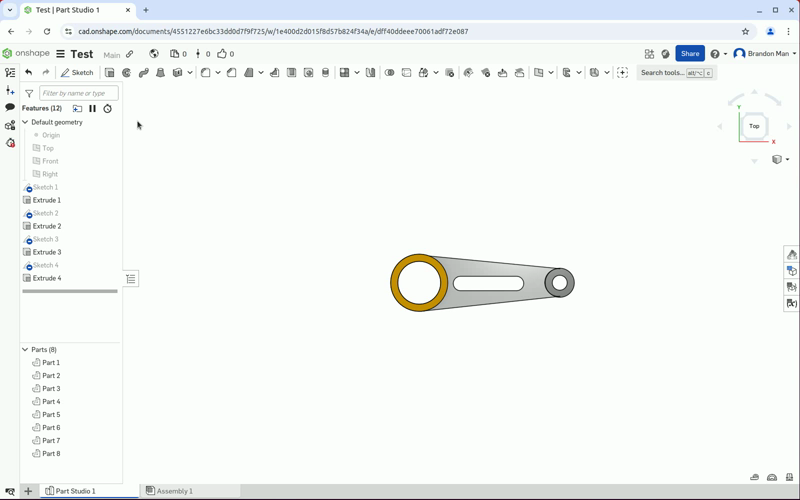
key(shift+h)
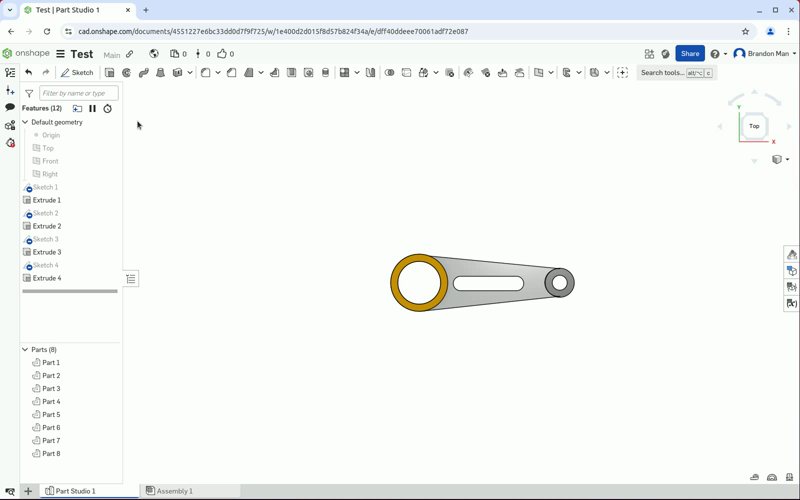
key(shift+h)
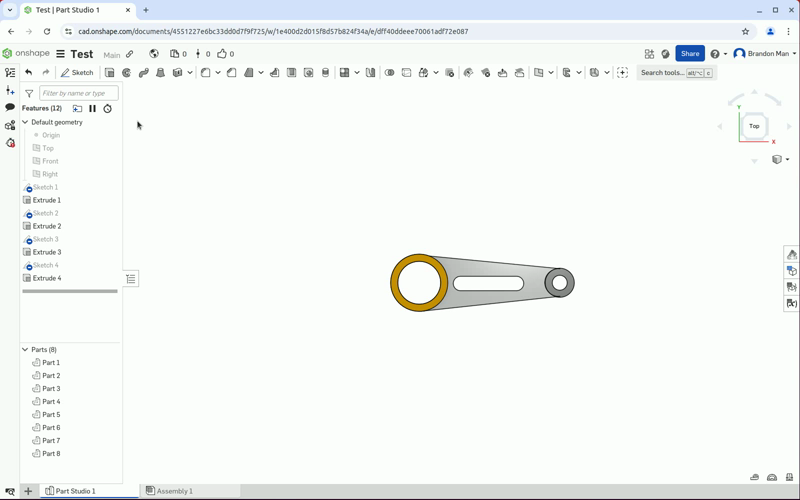
mouse_move(73, 189)
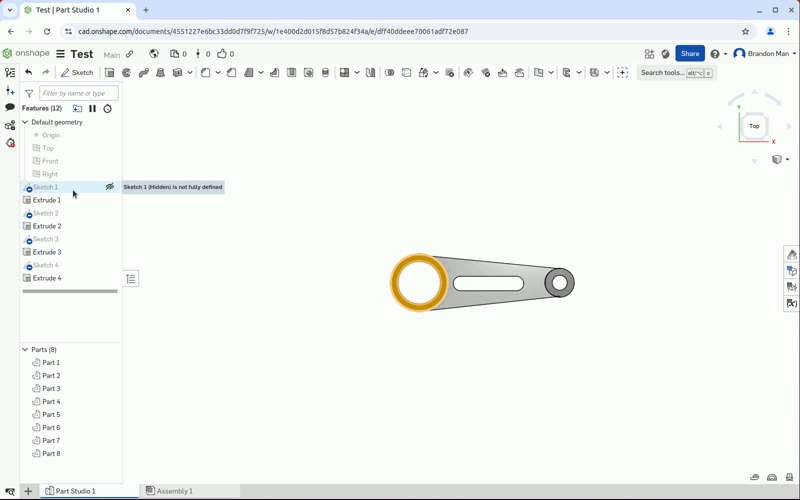
click(73, 189)
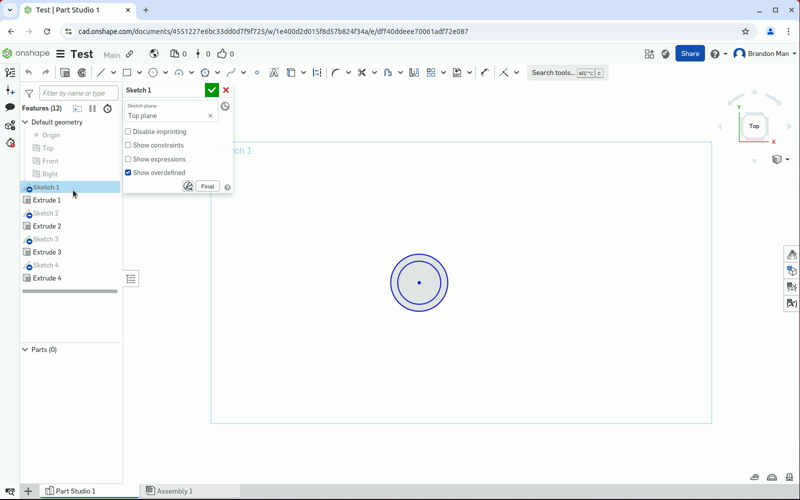
mouse_move(229, 92)
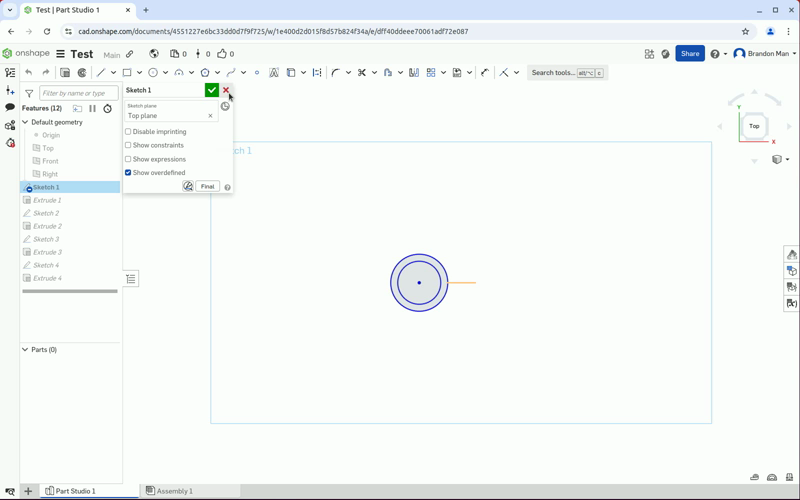
click(229, 92)
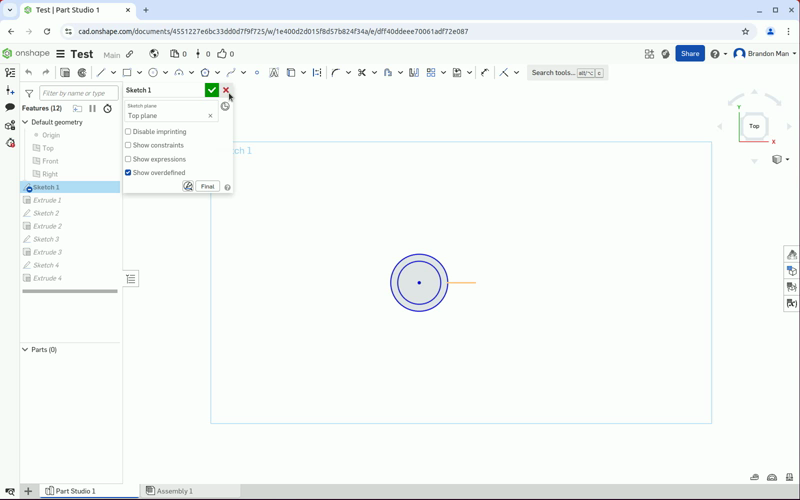
key(shift+s)
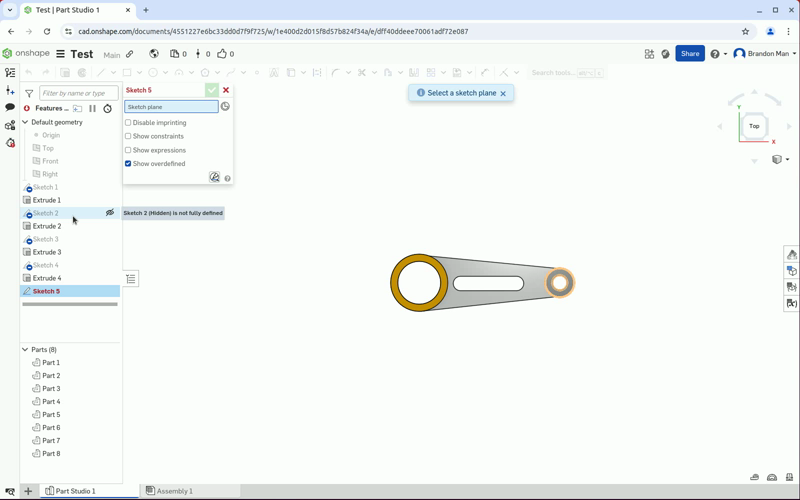
scroll(3)
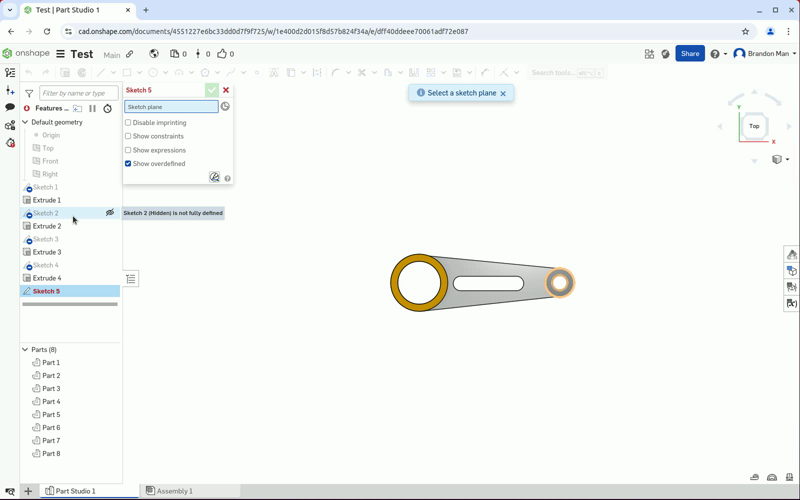
mouse_move(73, 150)
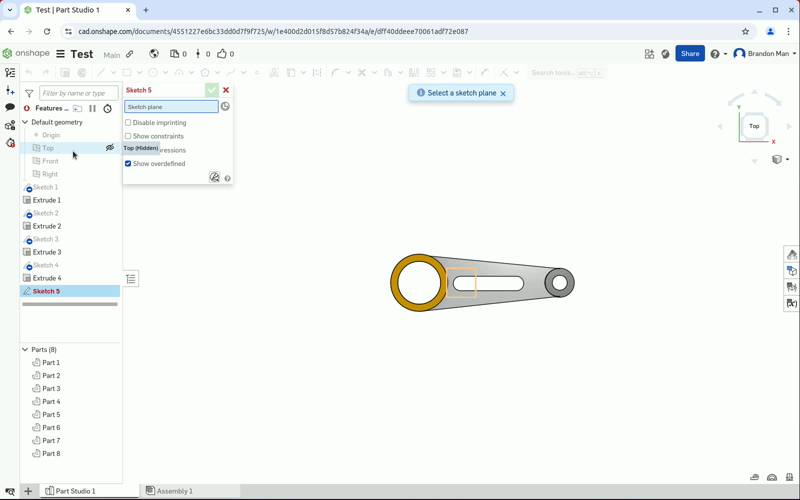
click(73, 150)
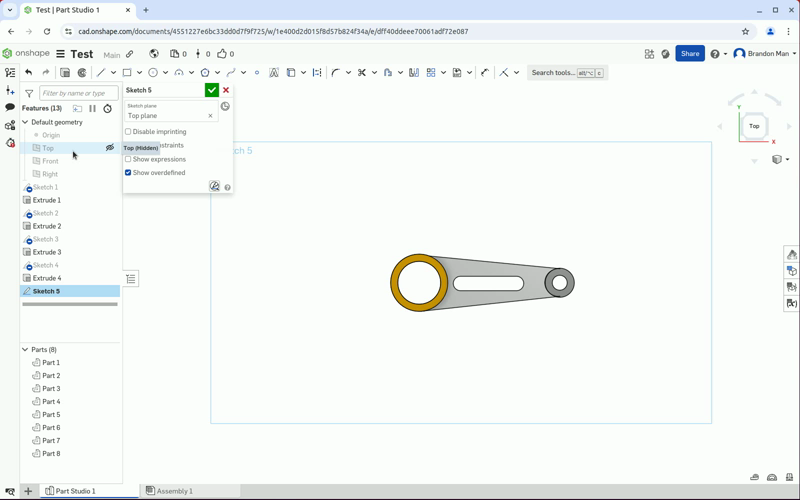
mouse_move(73, 352)
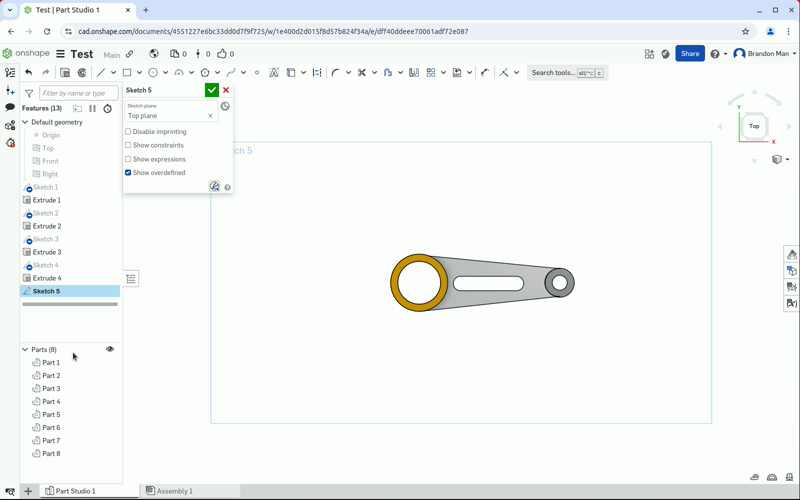
key(y)
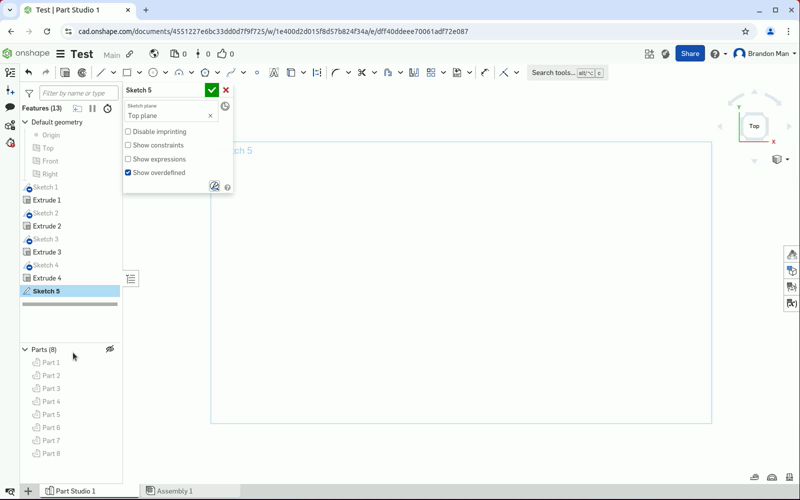
key(c)
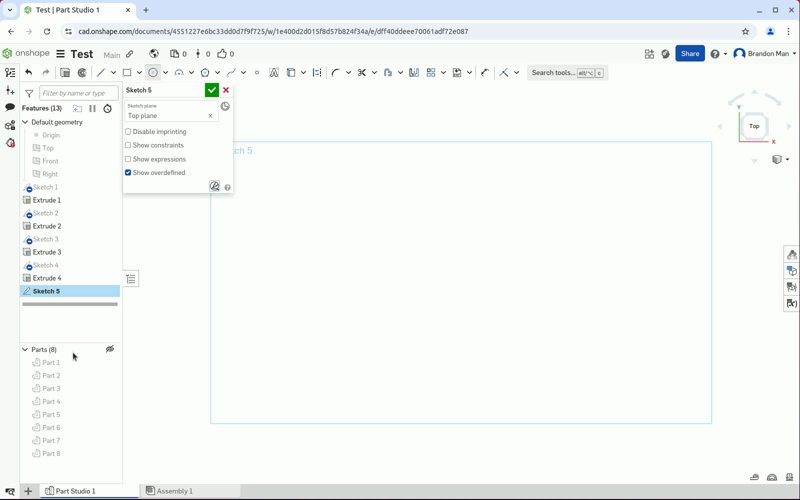
key_down(shift)
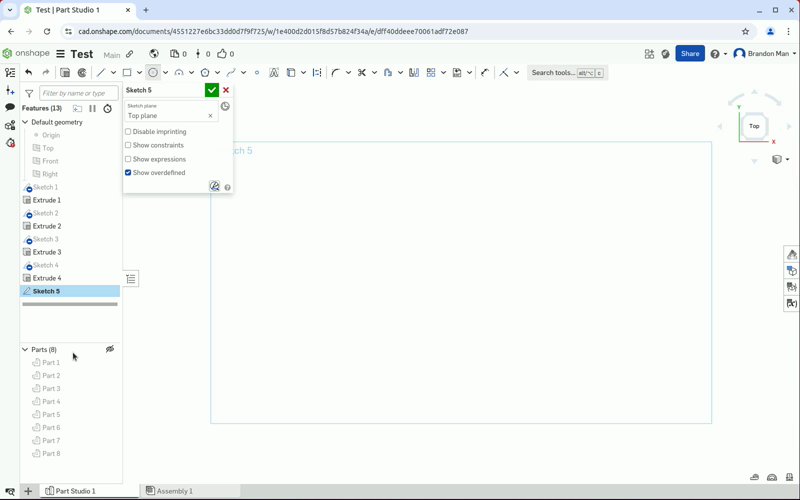
mouse_move(559, 282)
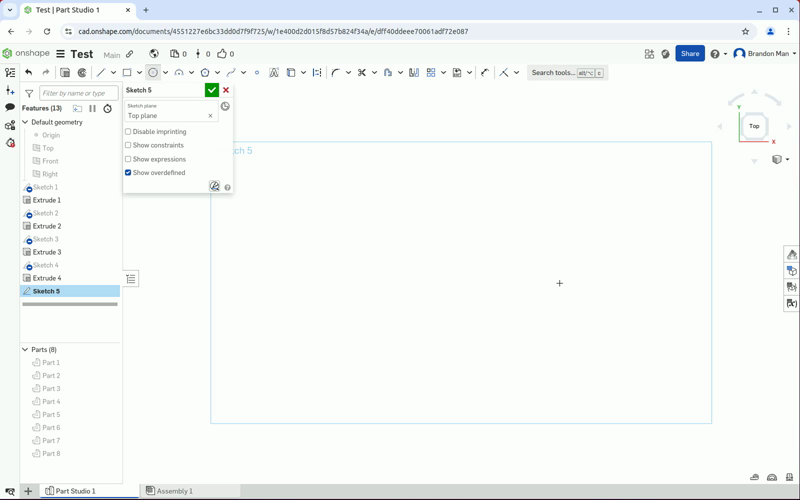
click(559, 282)
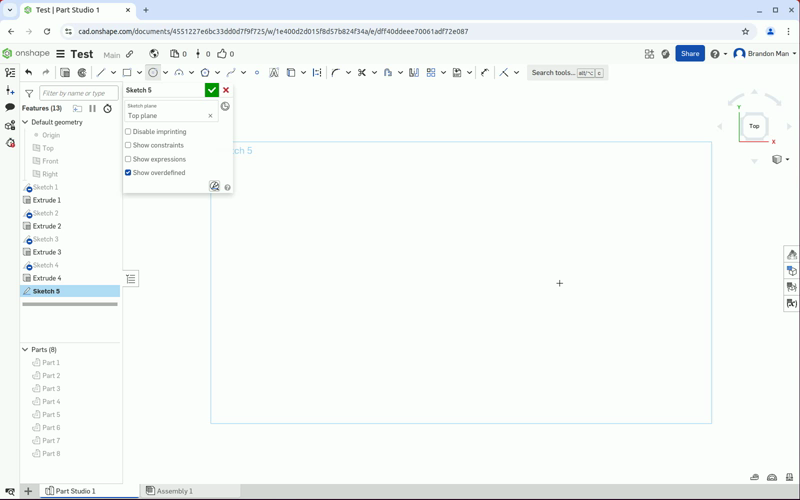
key_up(shift)
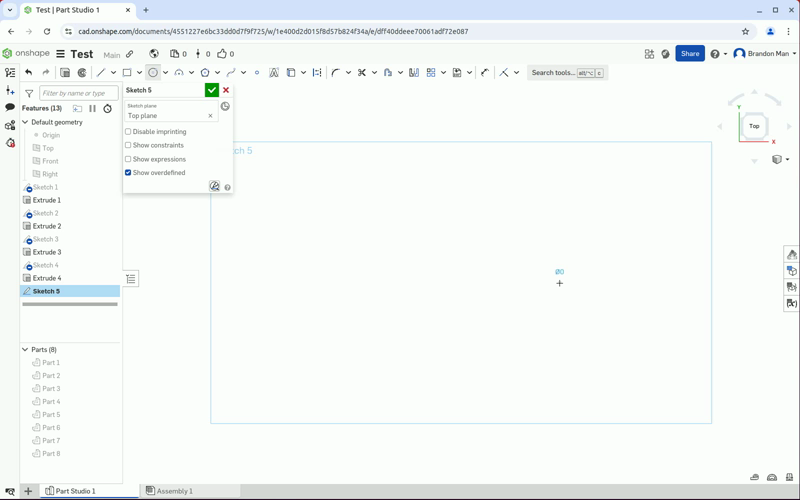
mouse_move(574, 282)
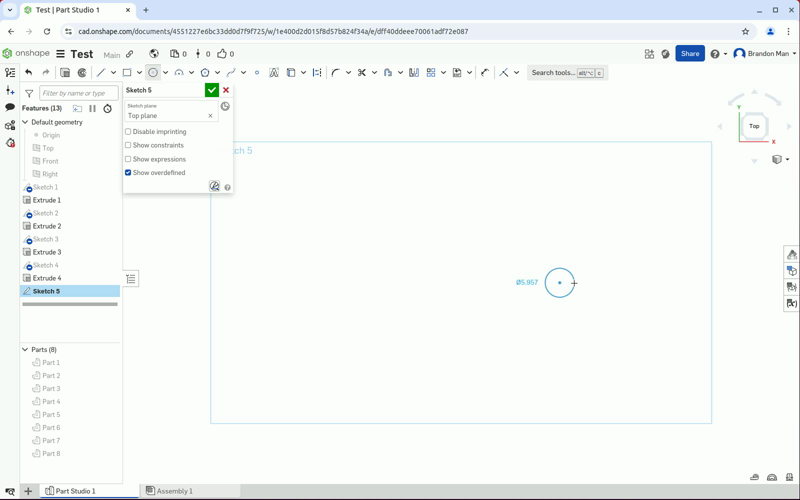
click(574, 282)
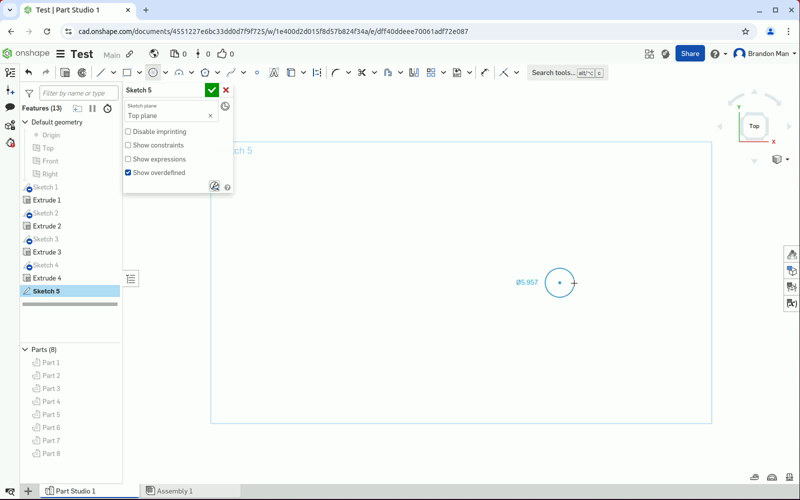
key(esc)
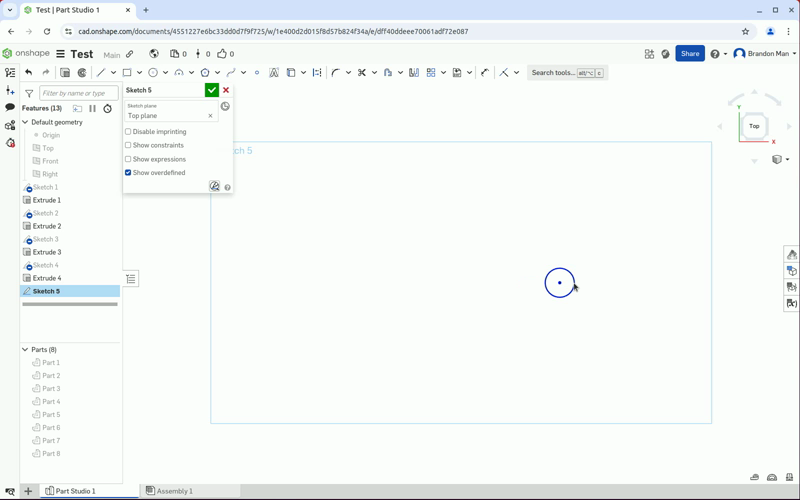
key(c)
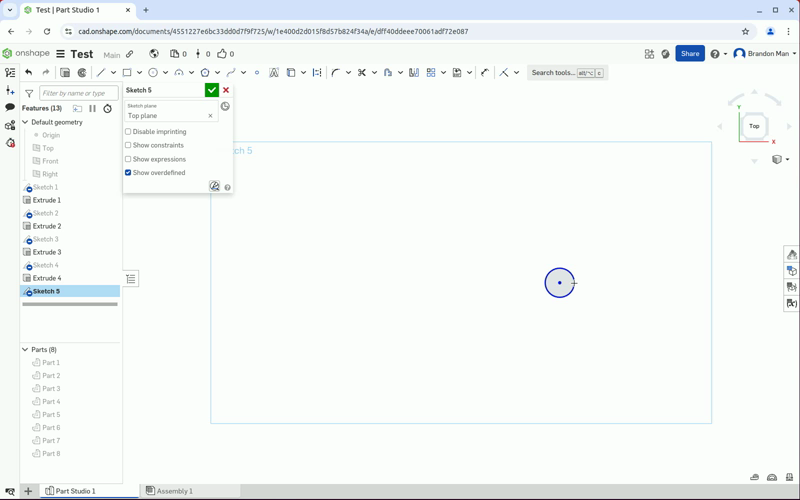
key_down(shift)
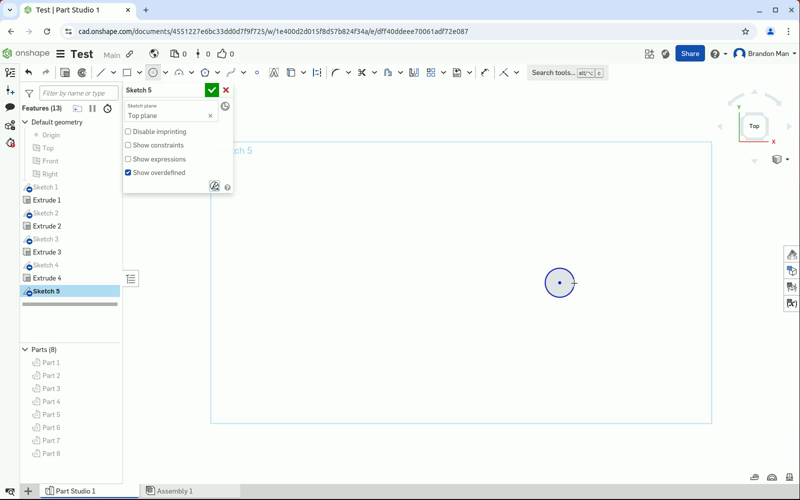
mouse_move(559, 282)
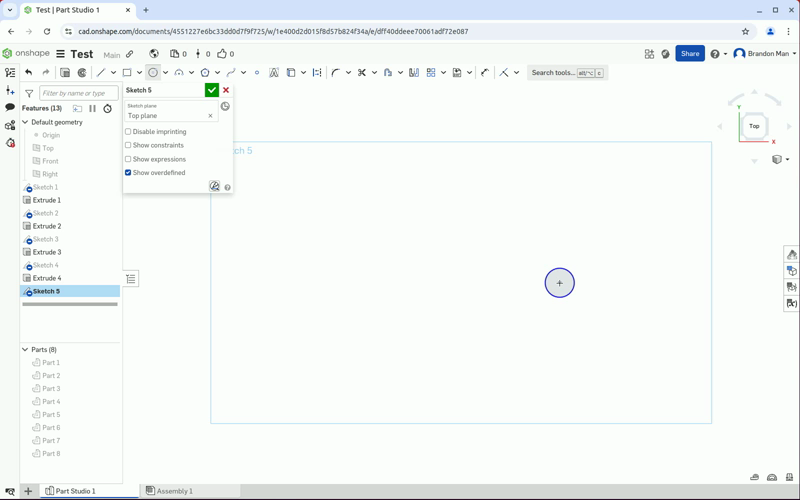
click(559, 282)
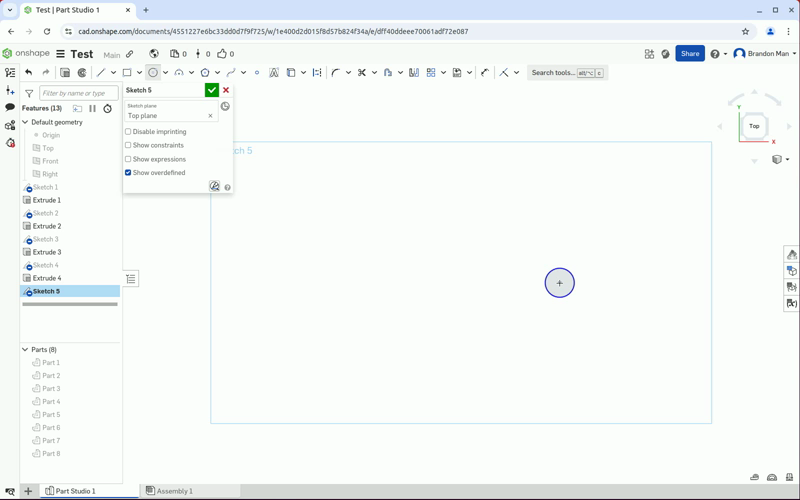
key_up(shift)
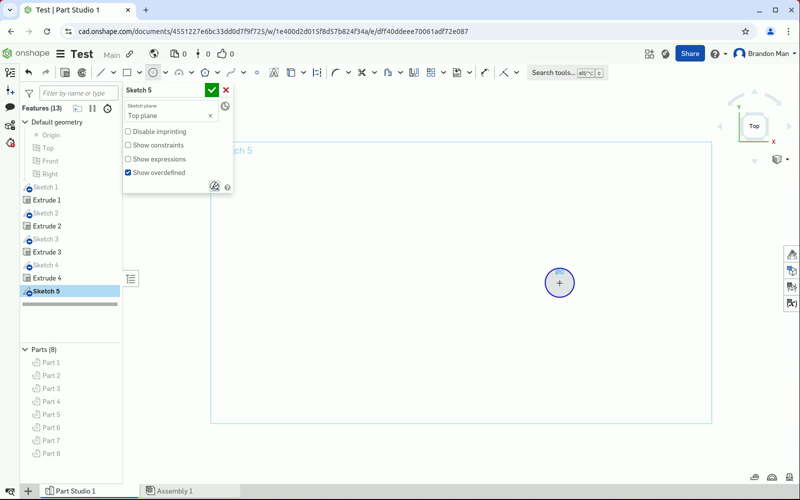
mouse_move(567, 282)
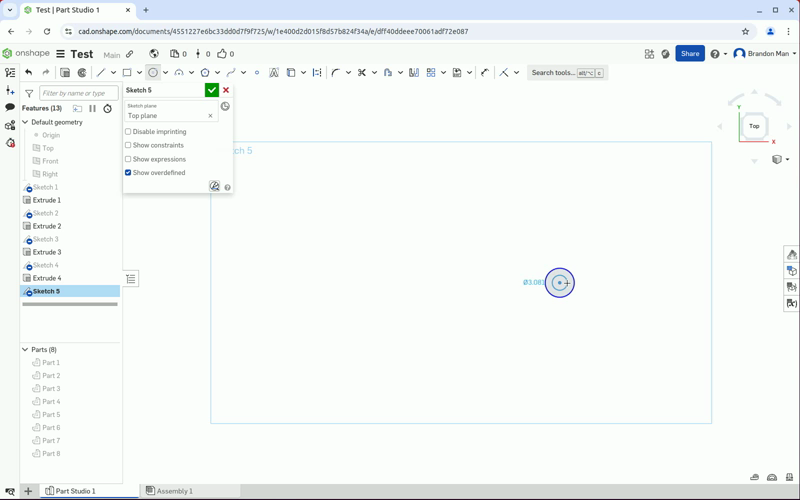
click(567, 282)
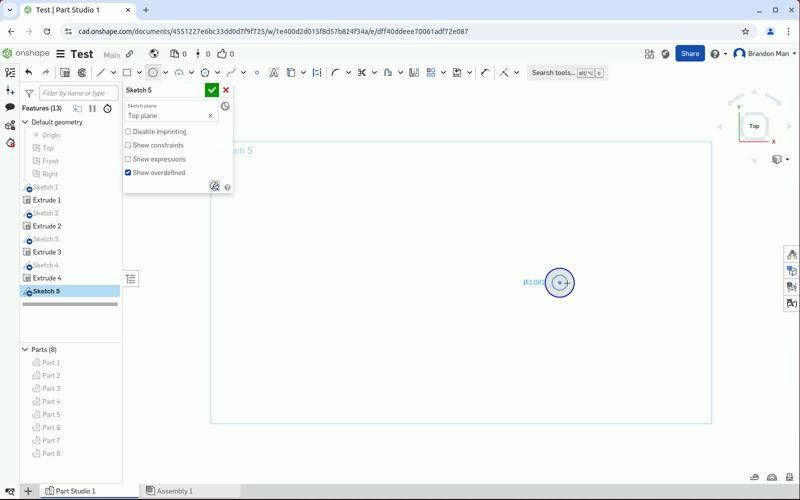
key(esc)
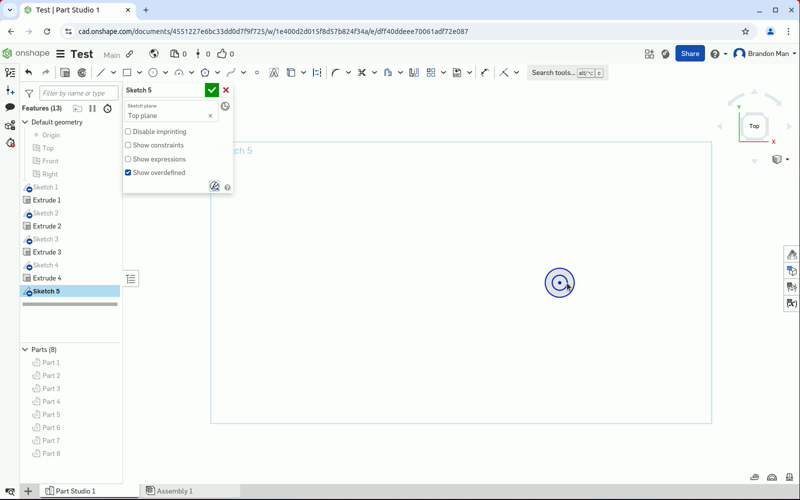
mouse_move(556, 275)
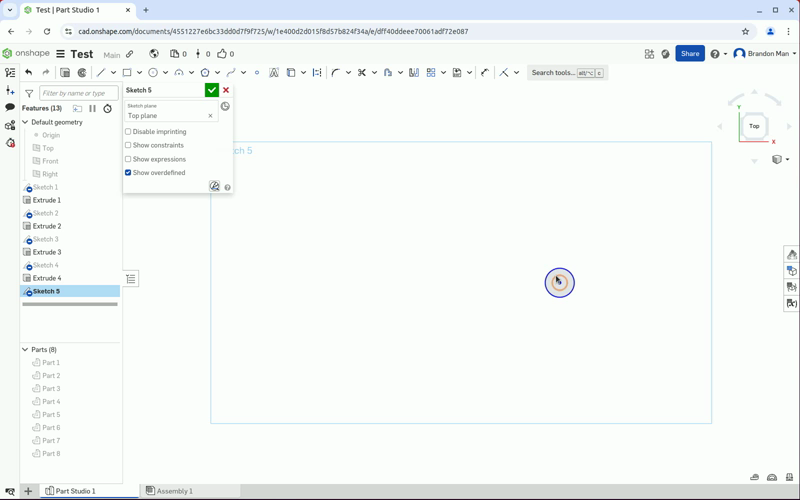
scroll(6)
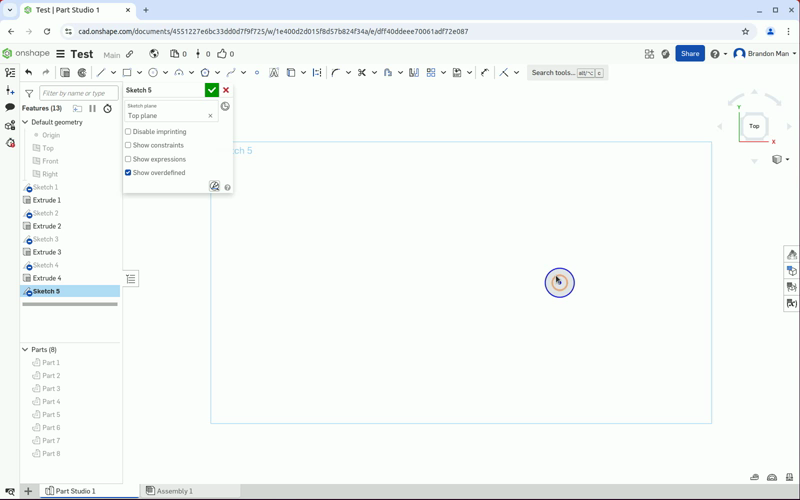
scroll(6)
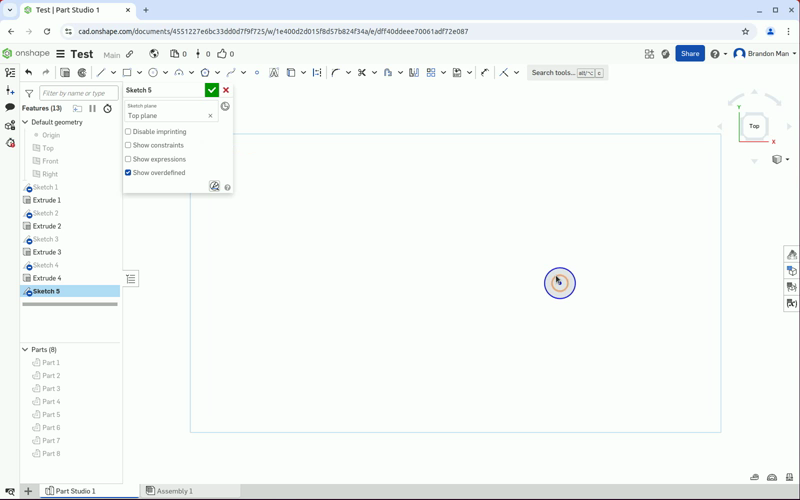
scroll(6)
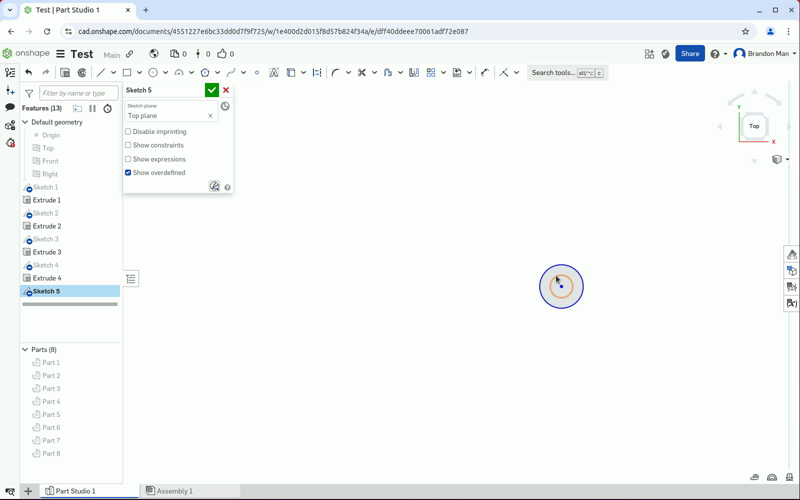
scroll(6)
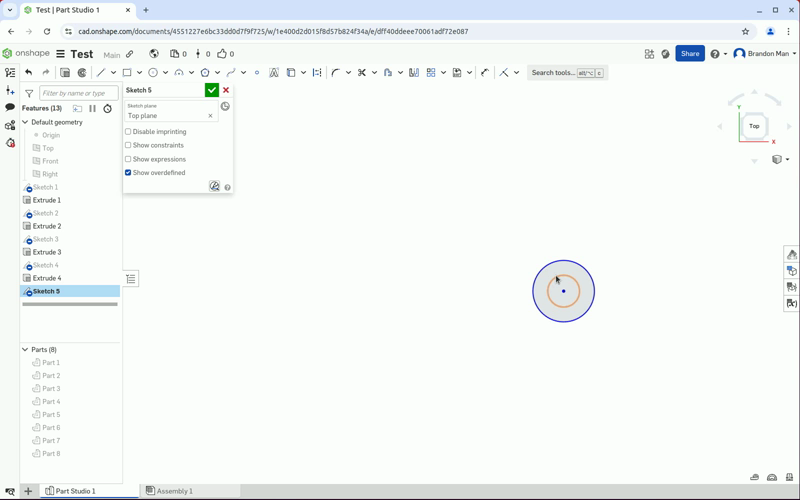
scroll(6)
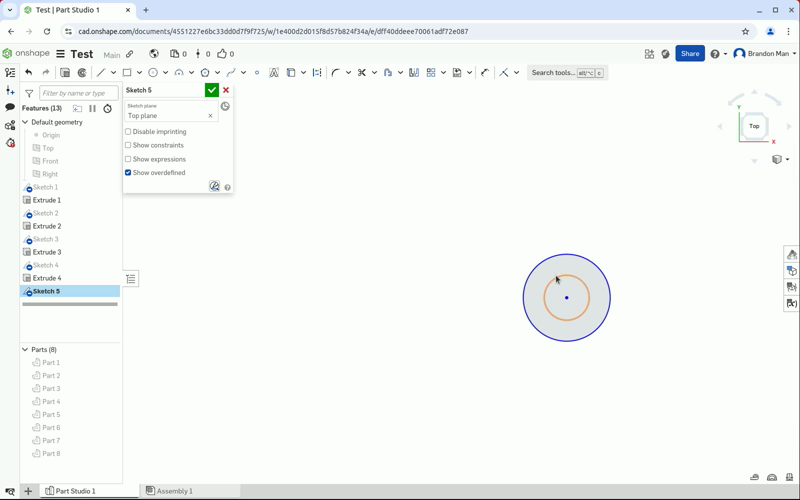
scroll(6)
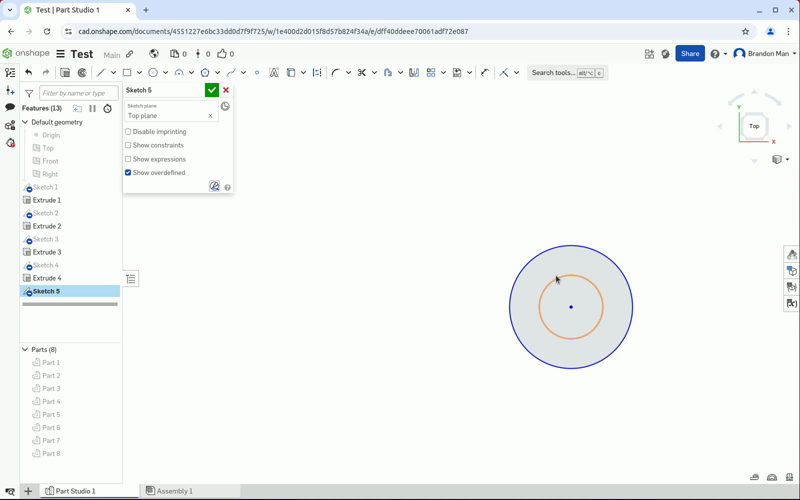
scroll(6)
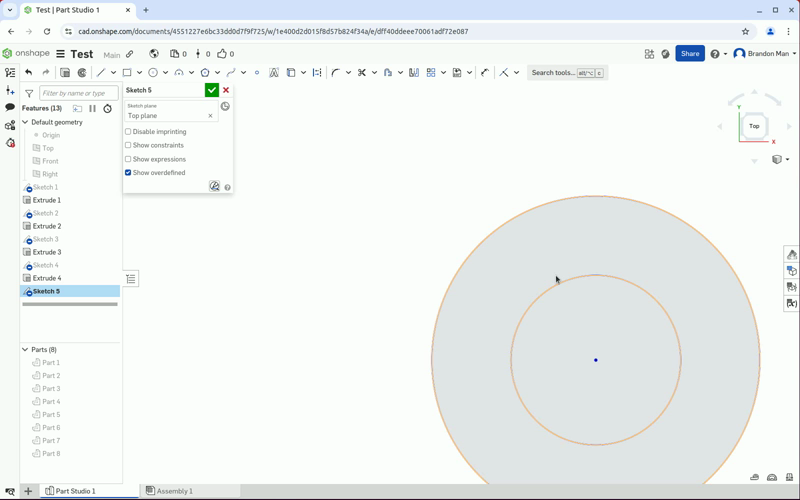
click(556, 275)
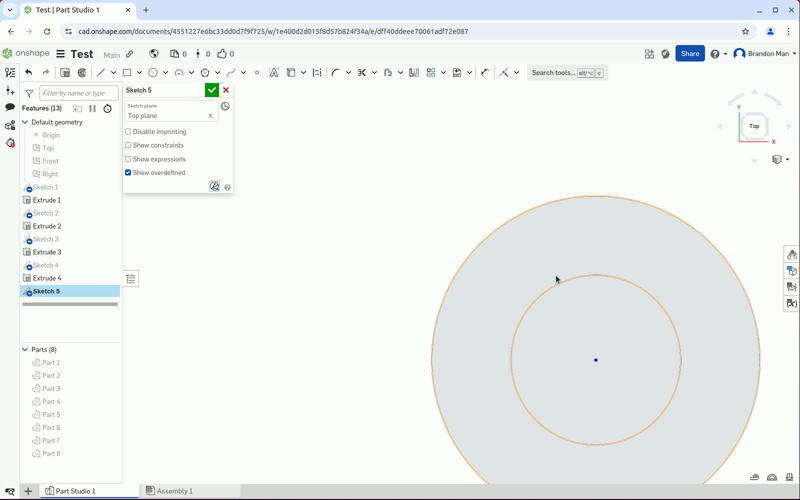
scroll(-6)
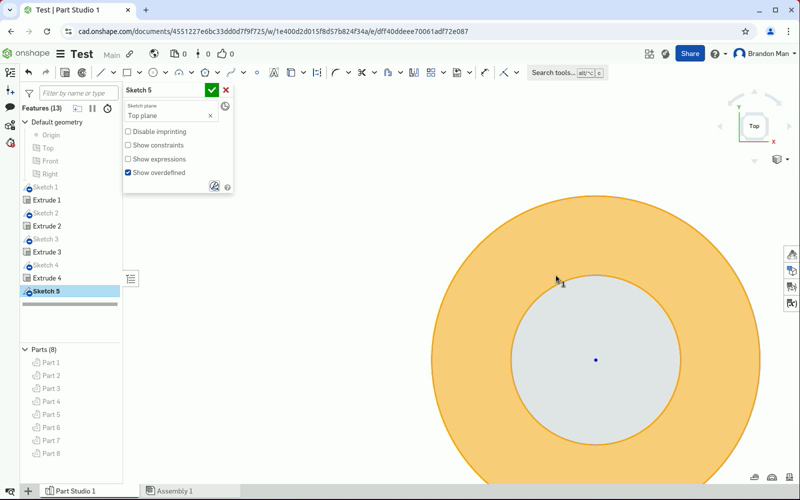
scroll(-6)
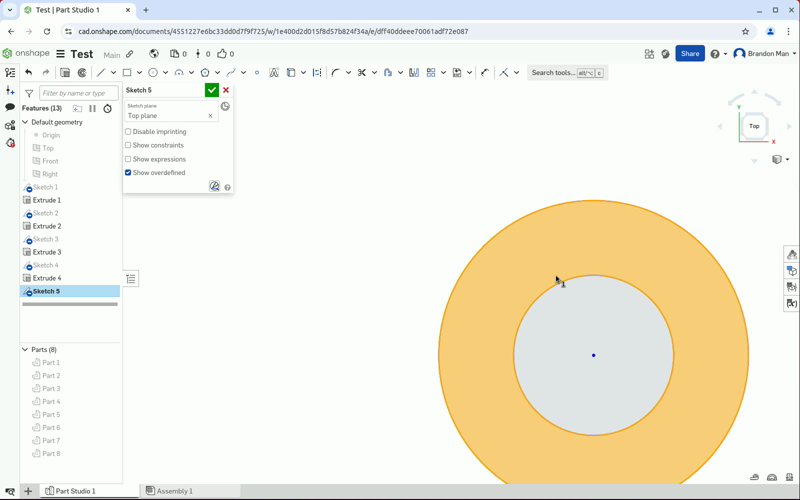
scroll(-6)
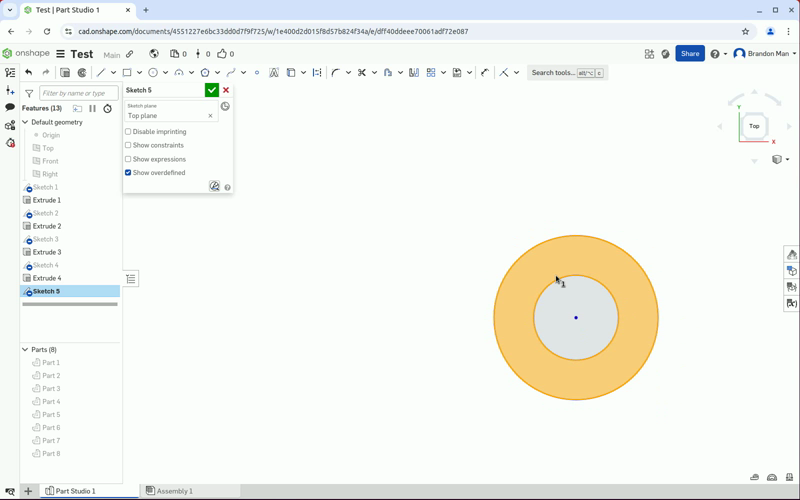
scroll(-6)
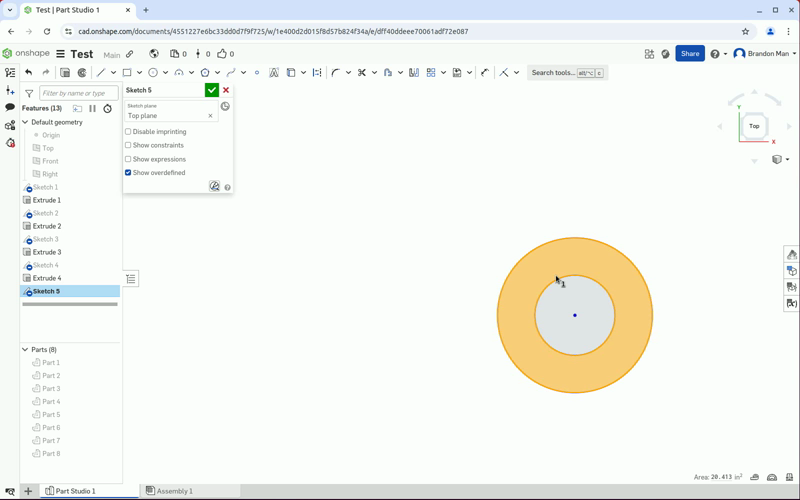
scroll(-6)
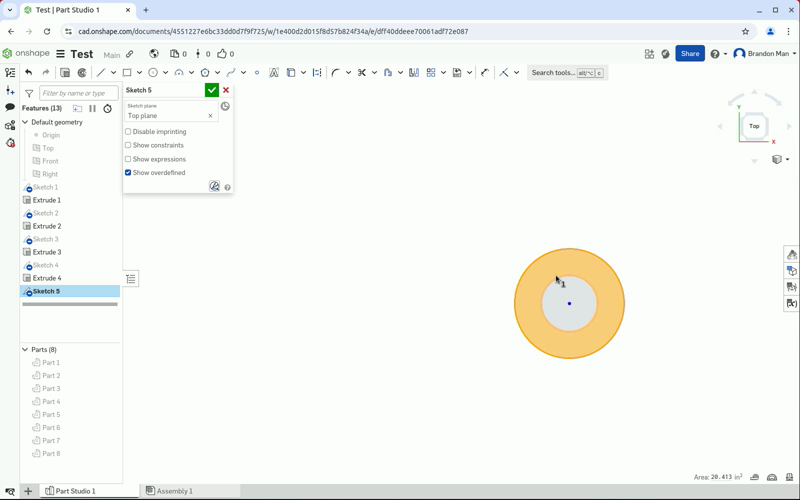
scroll(-6)
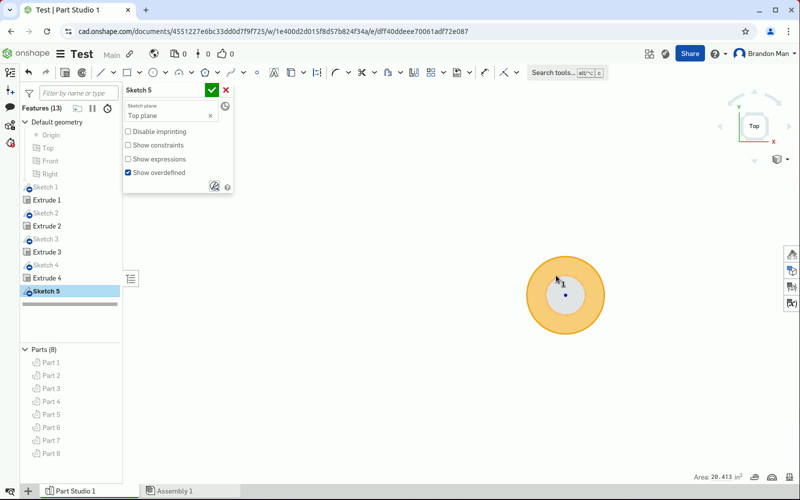
scroll(-6)
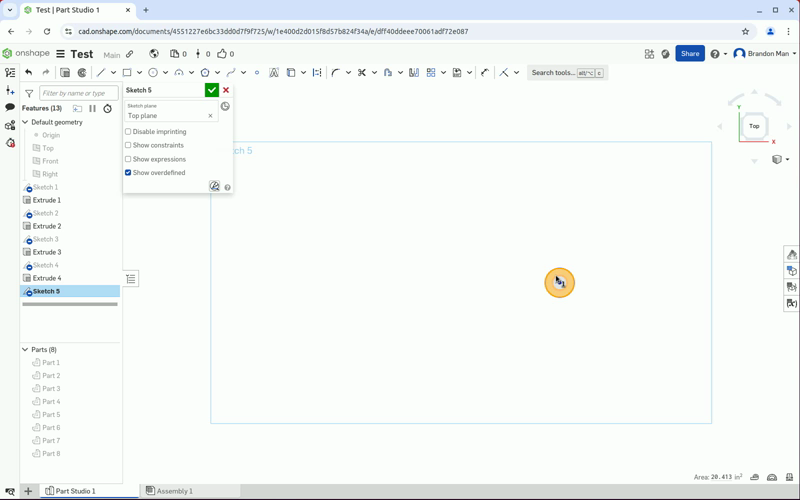
mouse_move(73, 352)
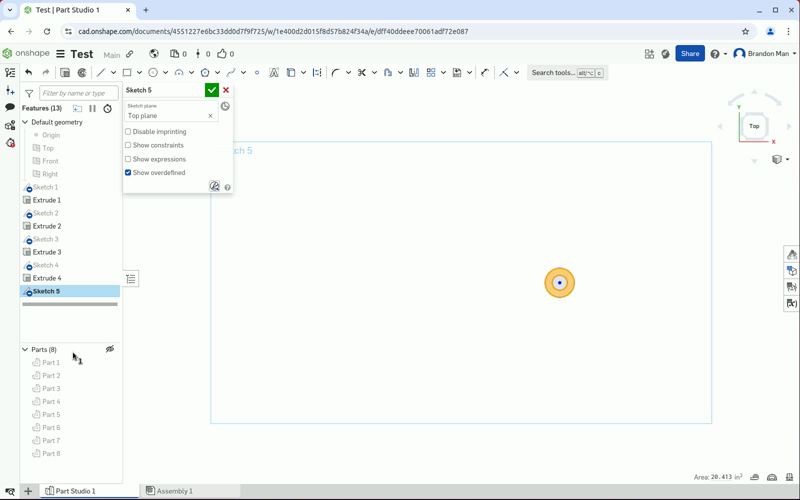
key(shift+y)
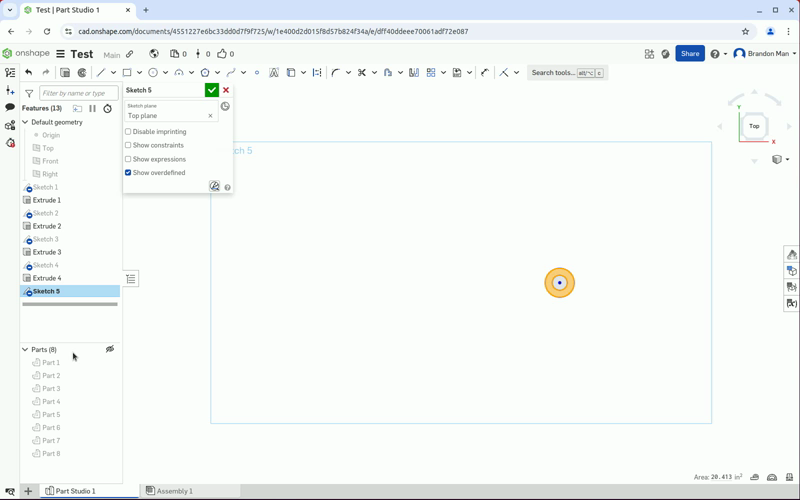
key(shift+e)
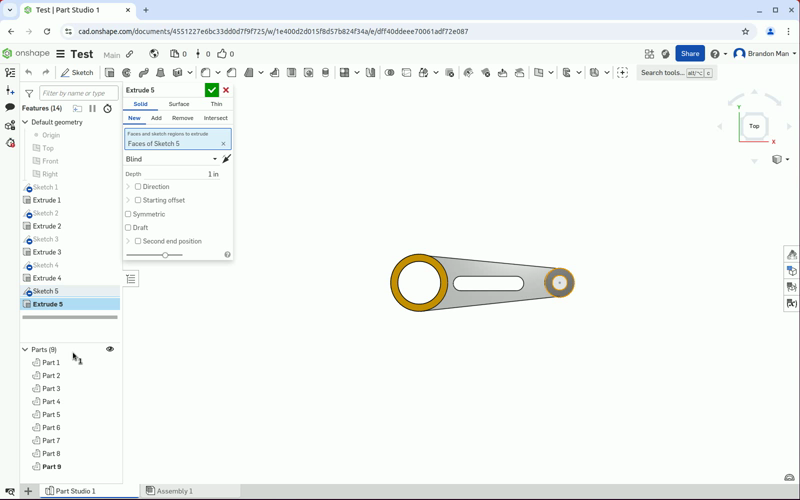
mouse_move(143, 106)
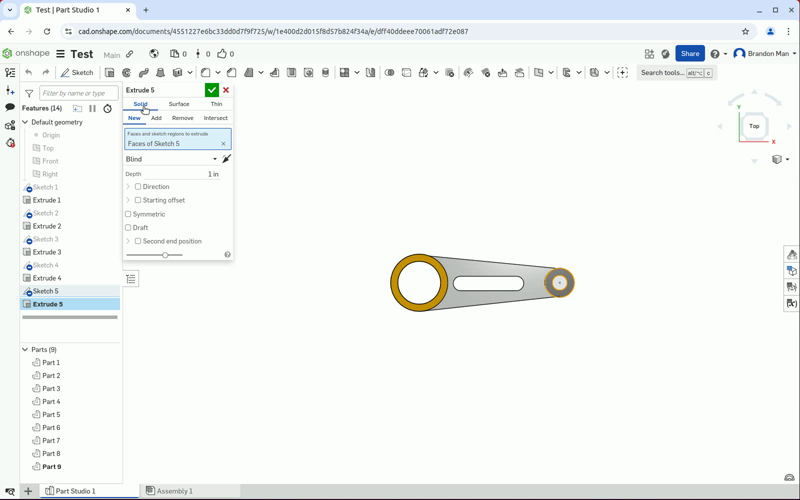
click(143, 106)
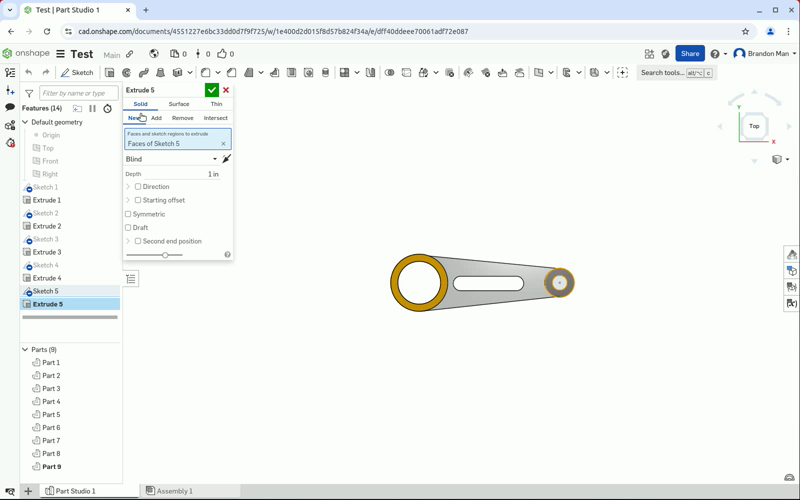
mouse_move(137, 120)
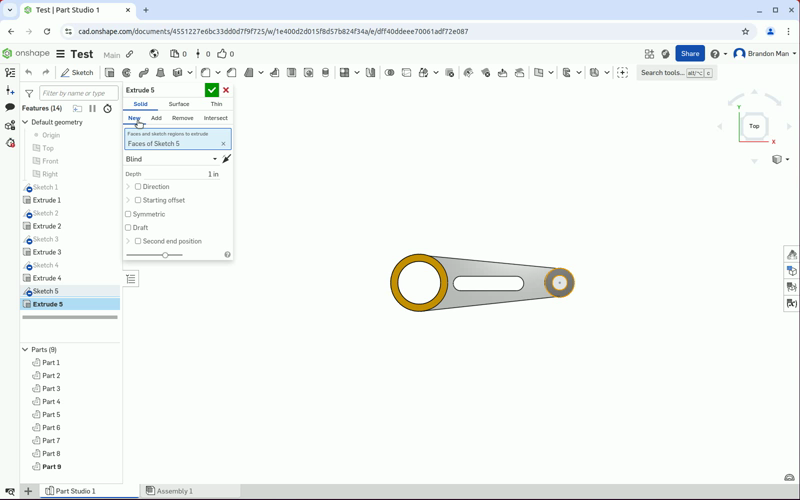
click(137, 120)
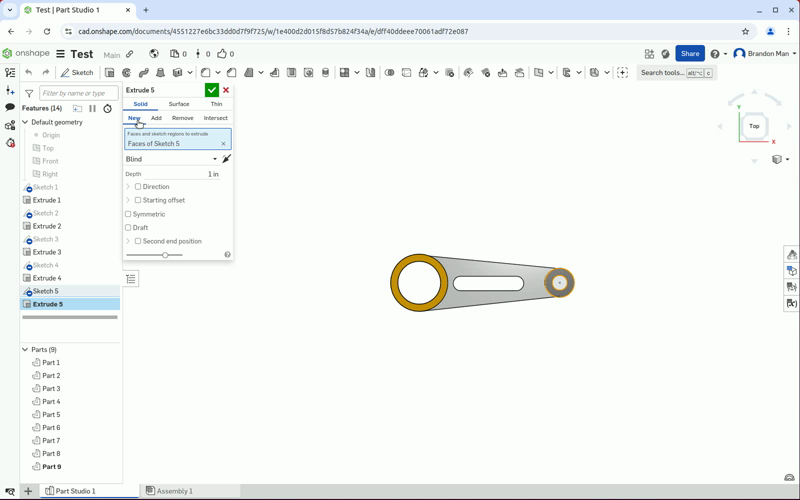
key(tab, 4)
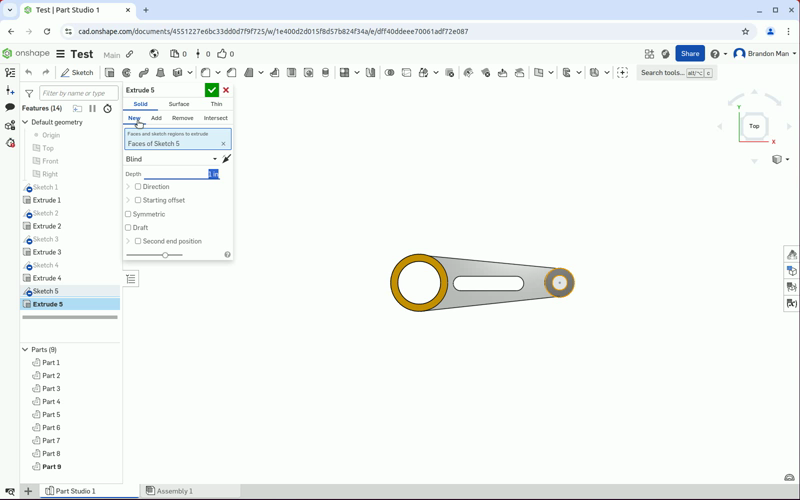
text(7.221)
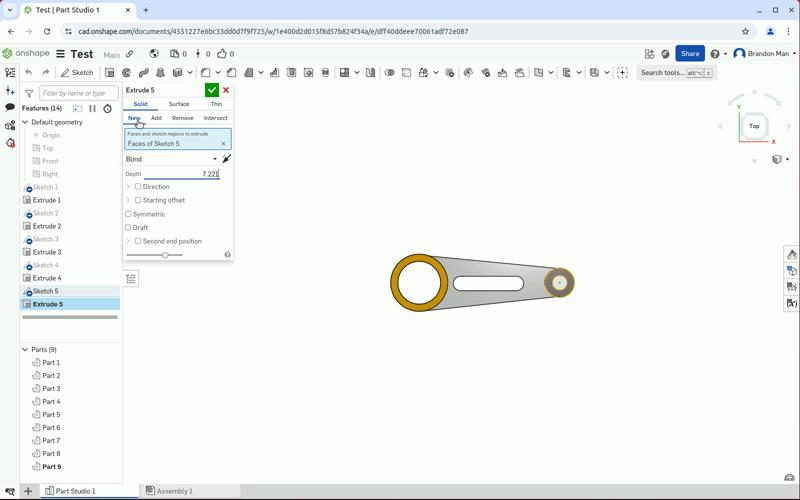
key(enter)
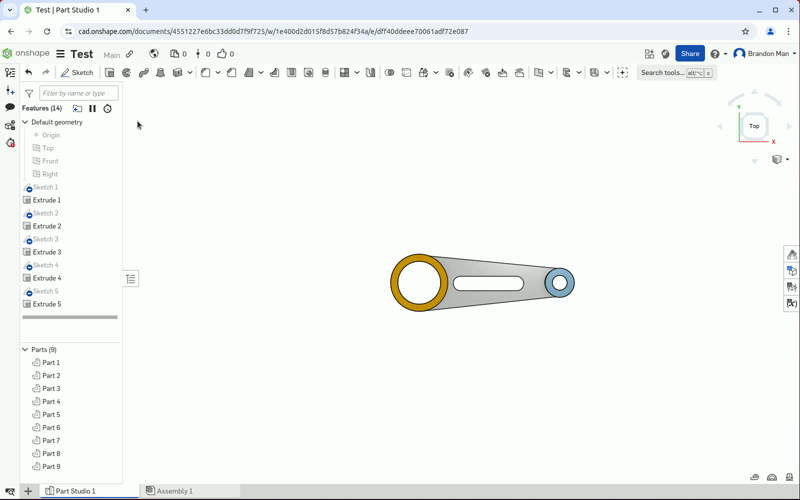
key(shift+h)
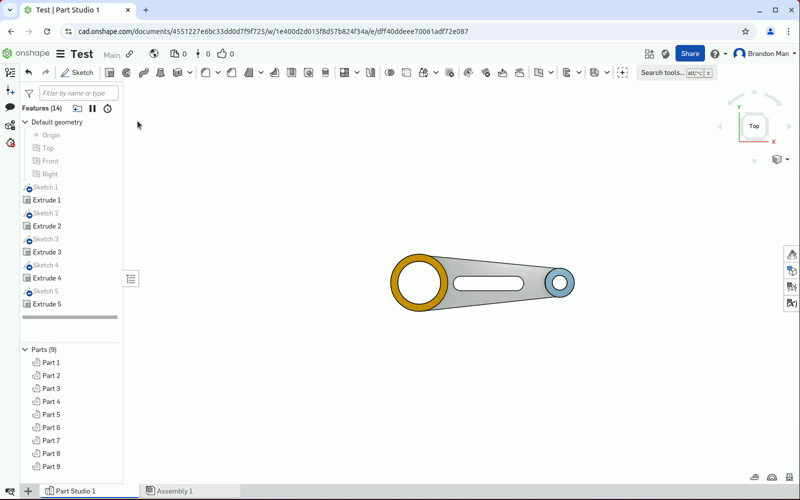
key(shift+h)
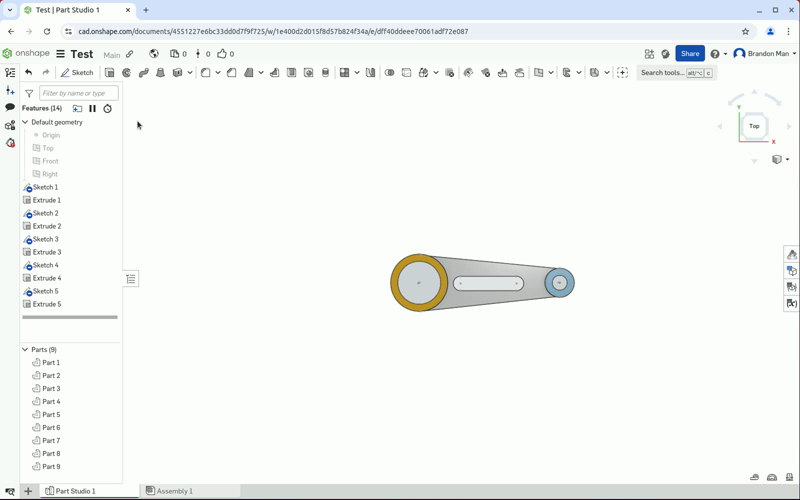
key(shift+7)
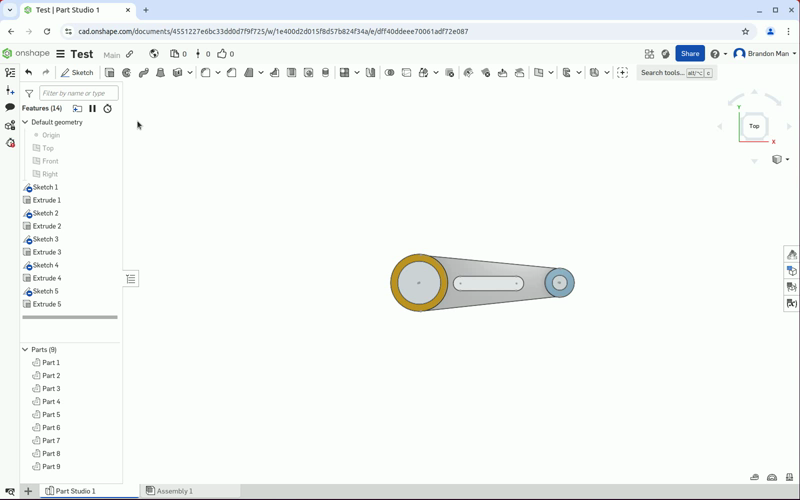
key(up, 3)
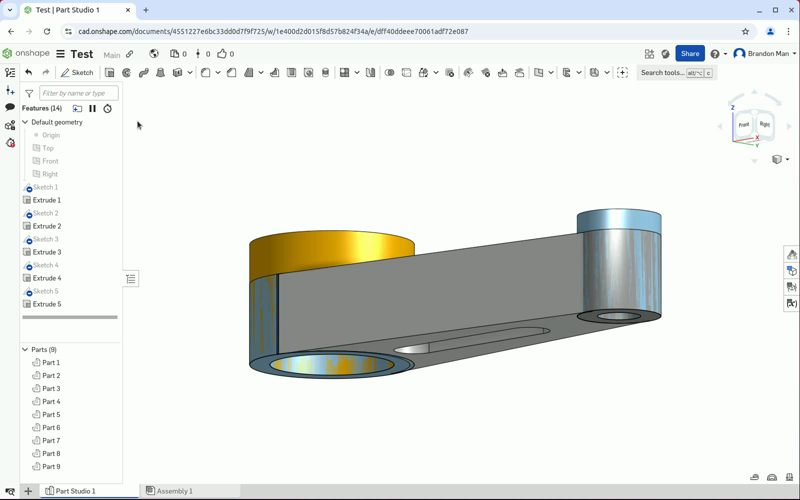
key(left, 3)
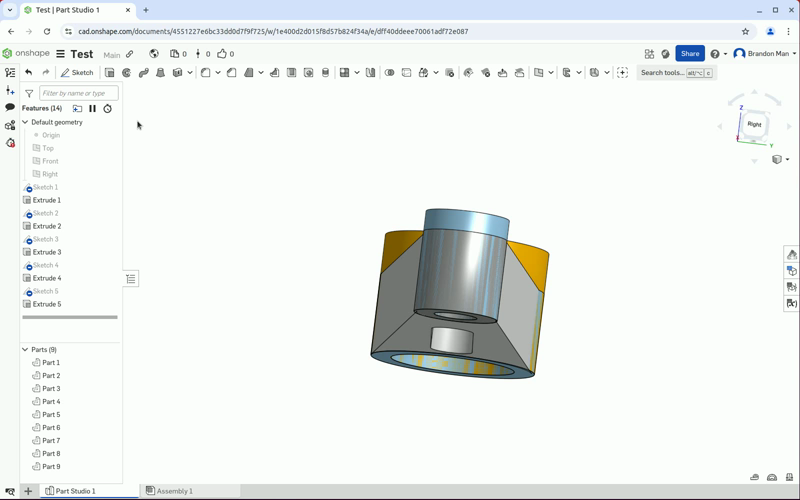
key(right, 3)
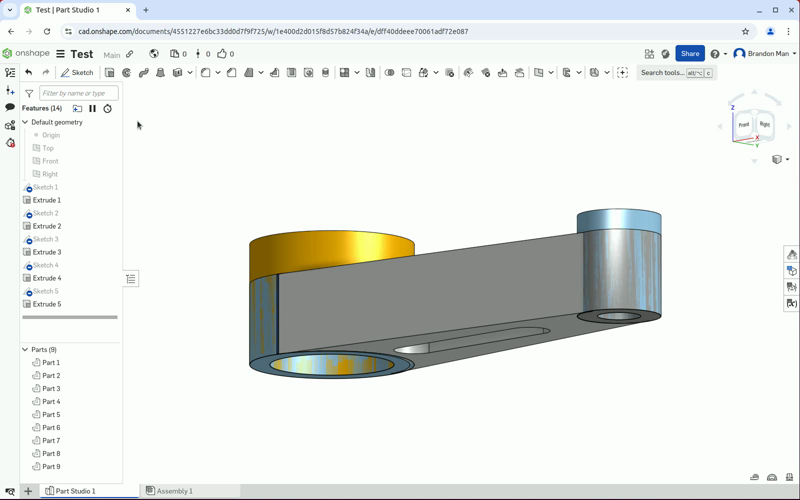
key(down, 3)
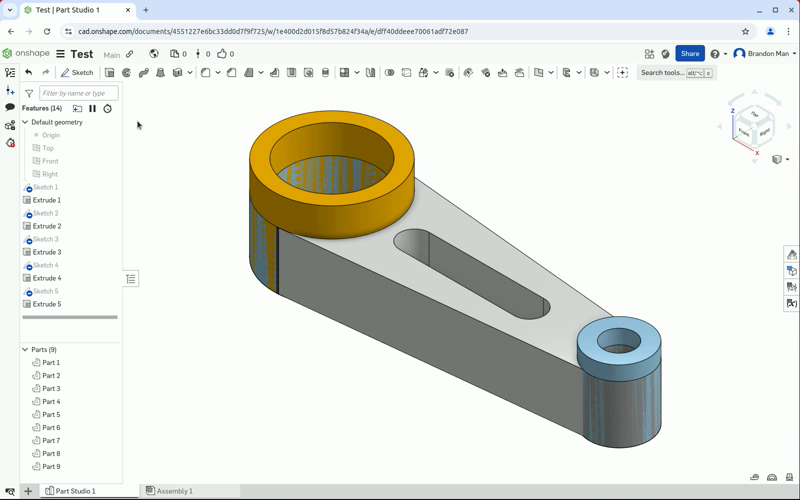
mouse_move(73, 189)
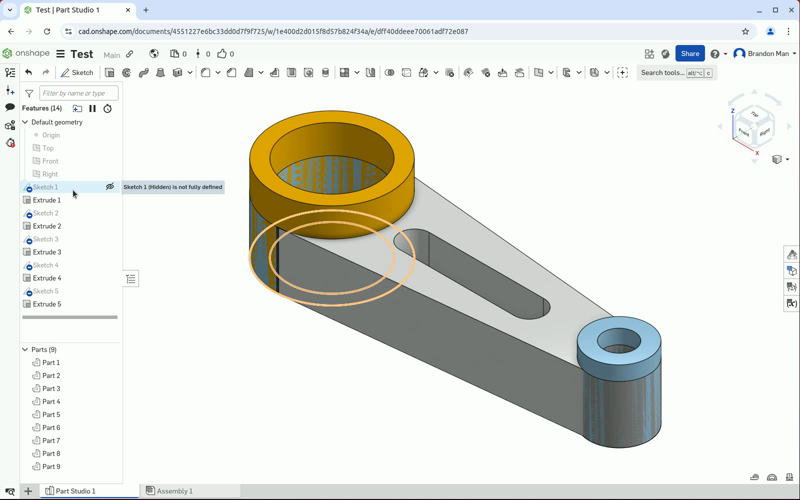
click(73, 189)